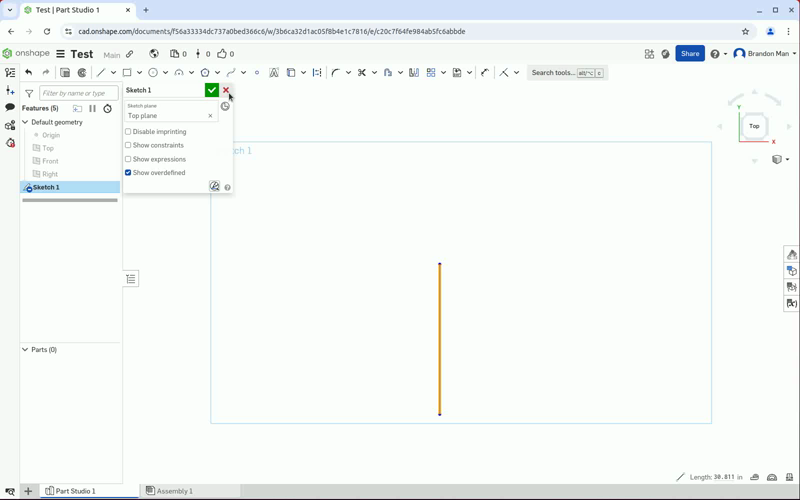
key(shift+h)
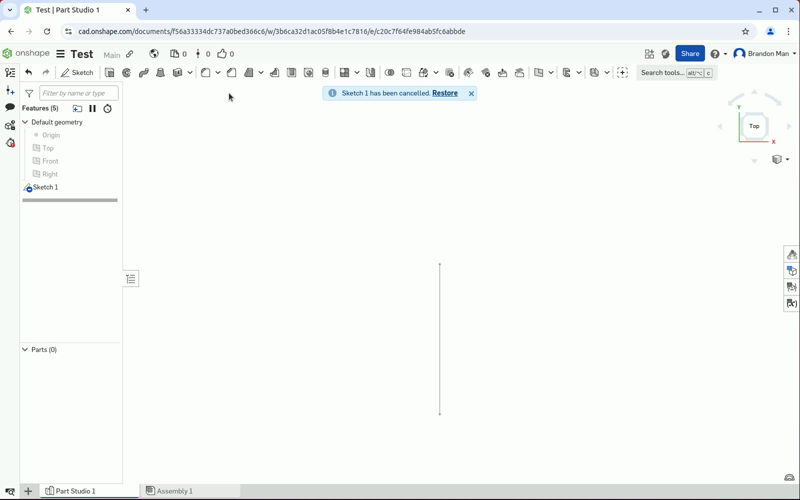
mouse_move(73, 352)
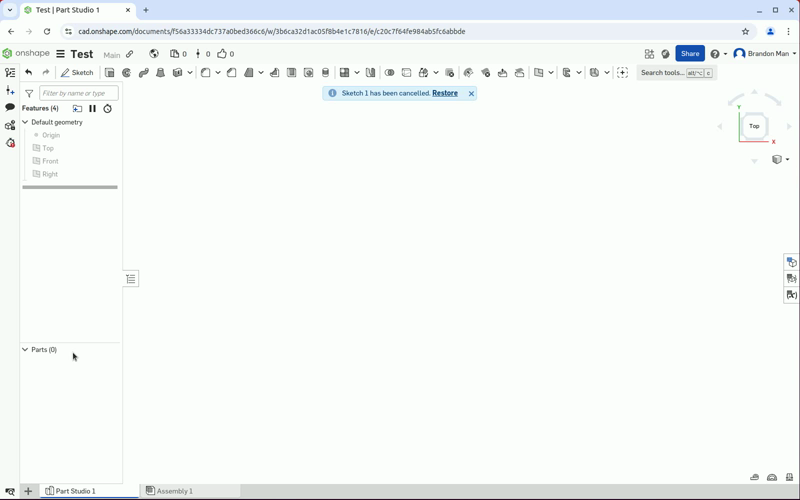
key(y)
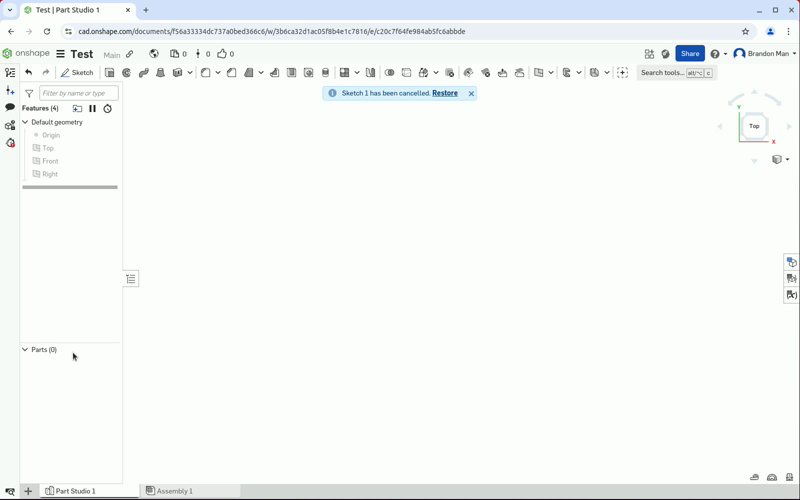
key(shift+p)
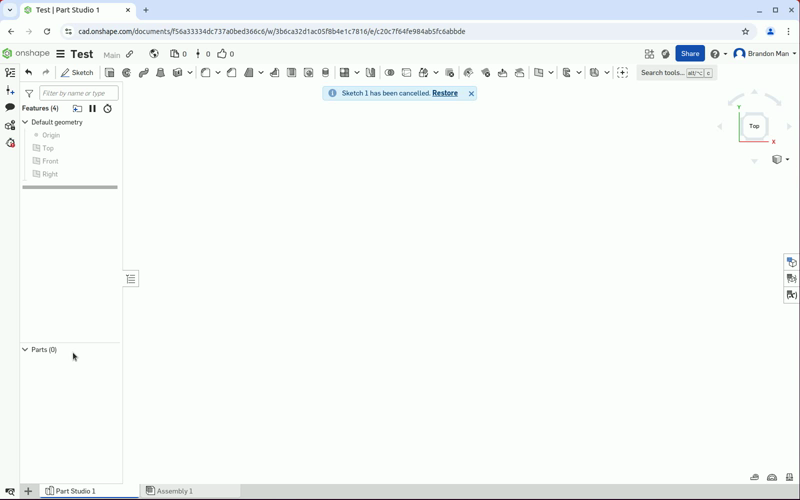
key(space)
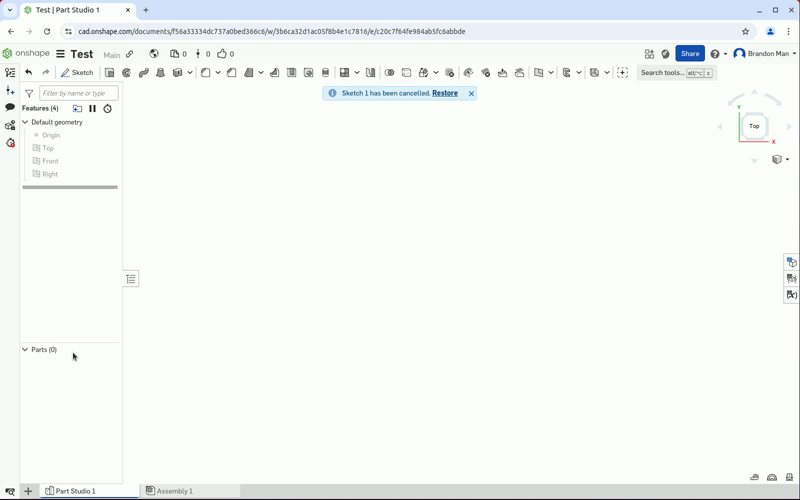
key_down(shift)
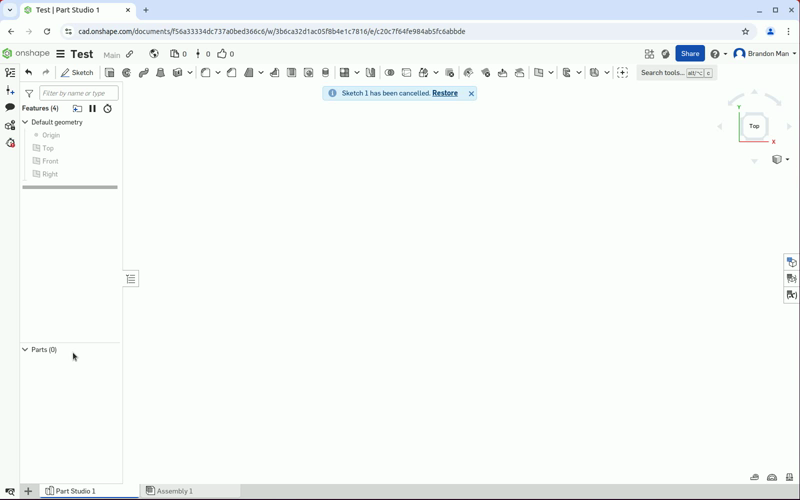
key(up)
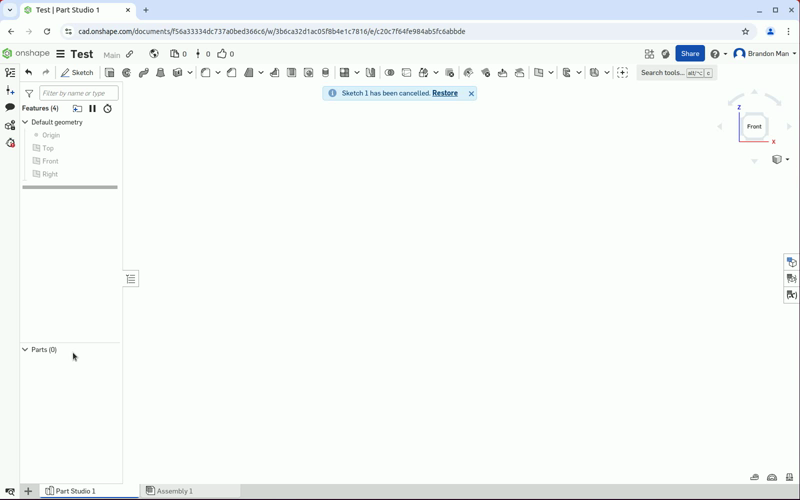
key_up(shift)
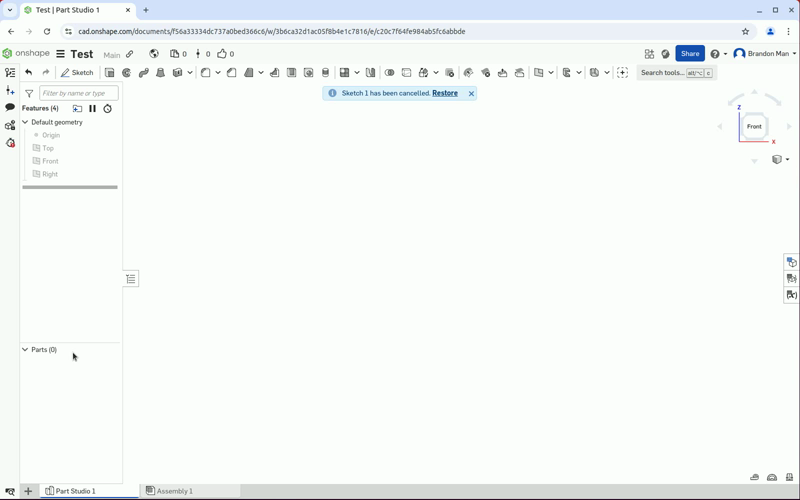
mouse_move(73, 352)
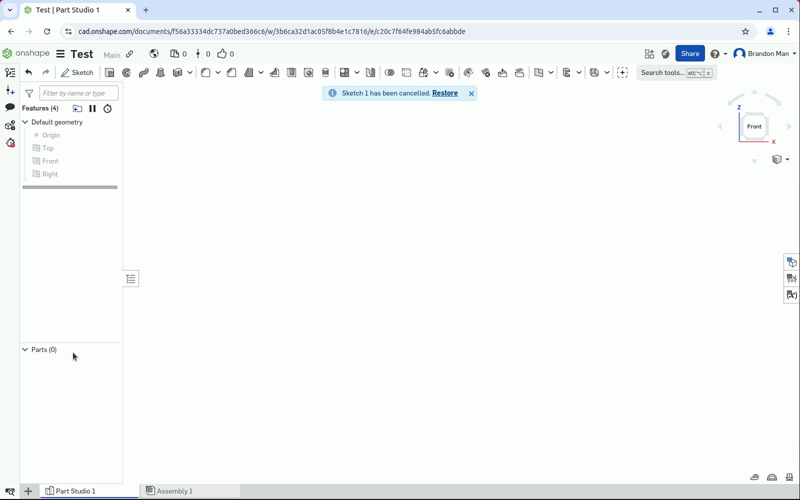
key(shift+y)
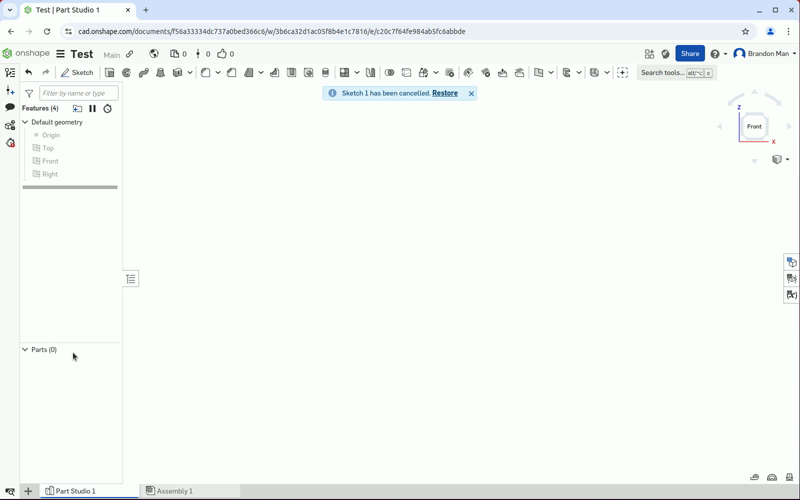
key(shift+s)
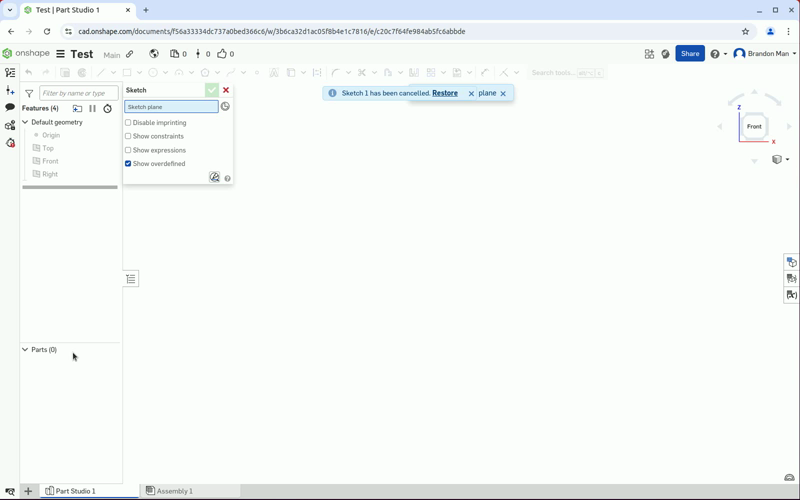
mouse_move(73, 163)
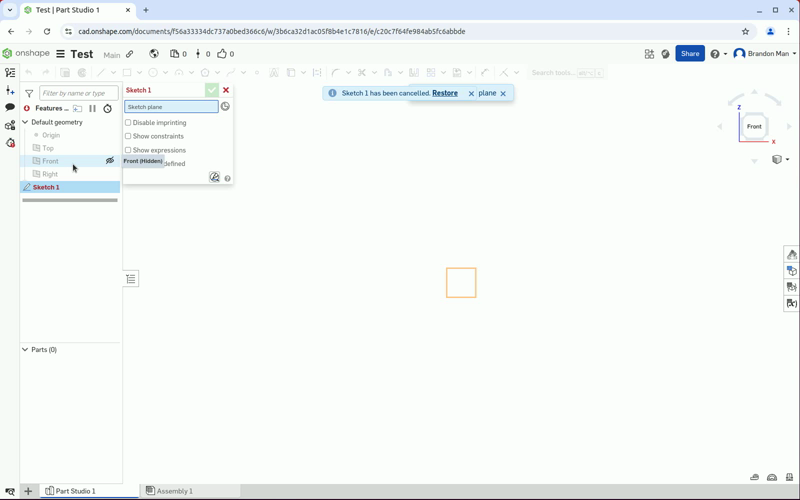
click(73, 163)
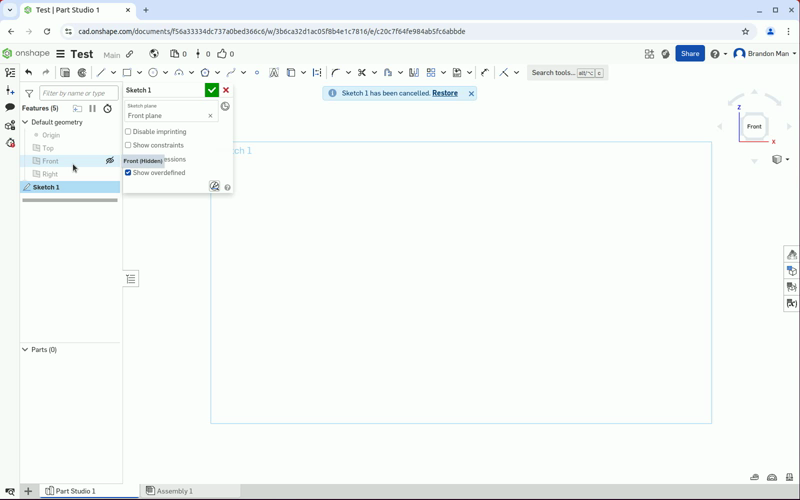
mouse_move(73, 352)
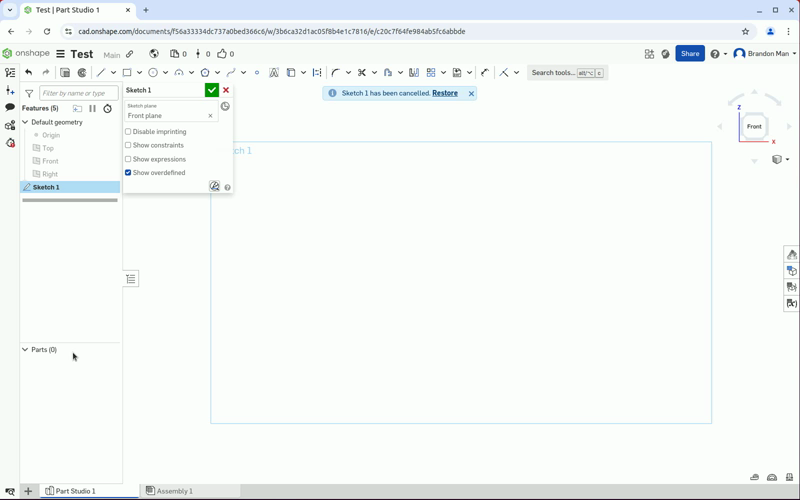
key(y)
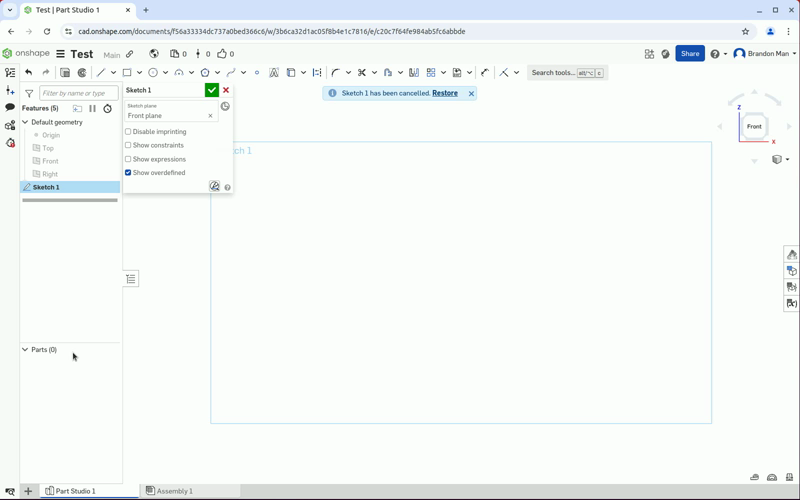
key(c)
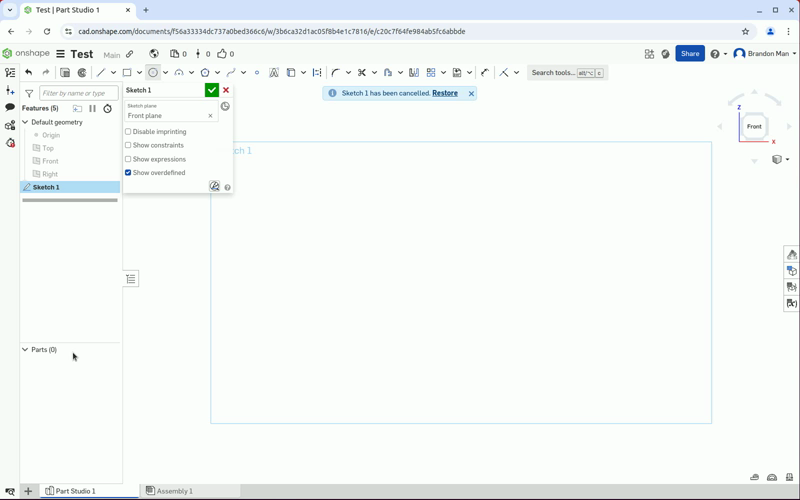
key_down(shift)
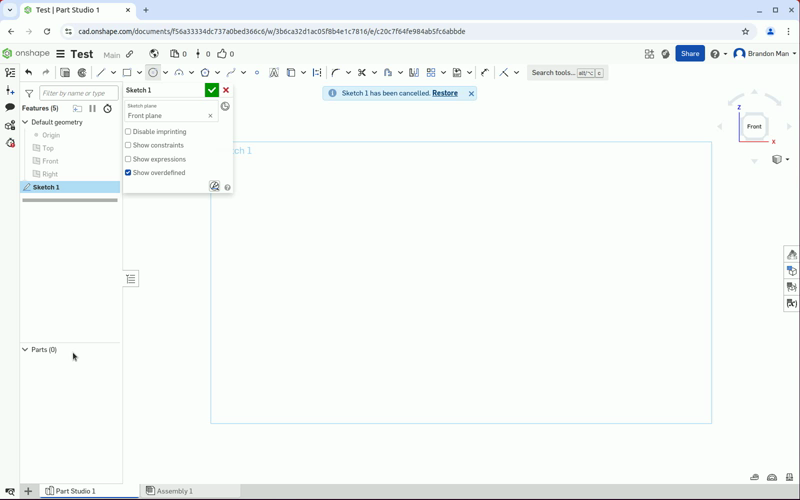
mouse_move(461, 282)
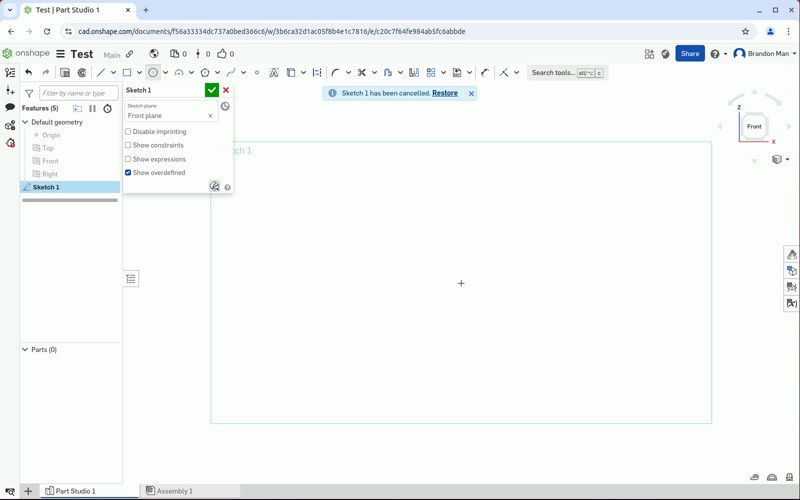
click(461, 282)
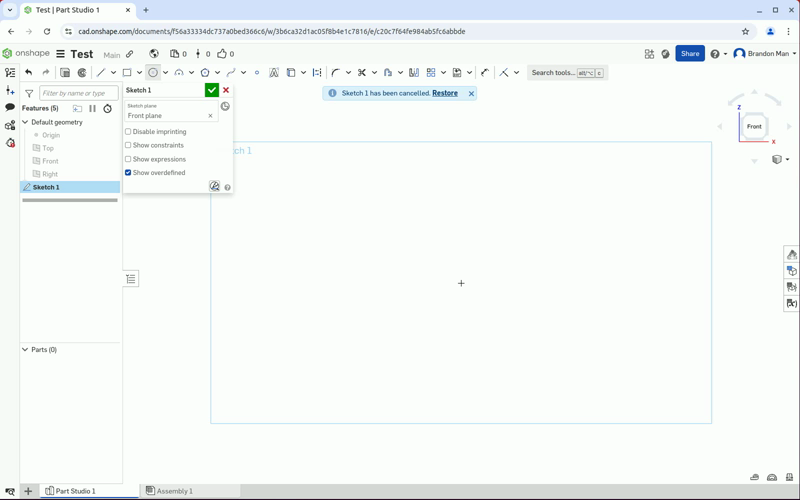
key_up(shift)
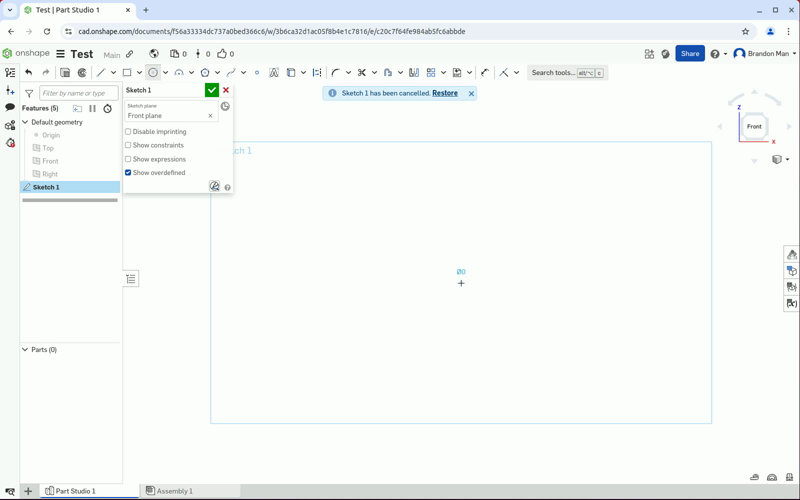
mouse_move(574, 282)
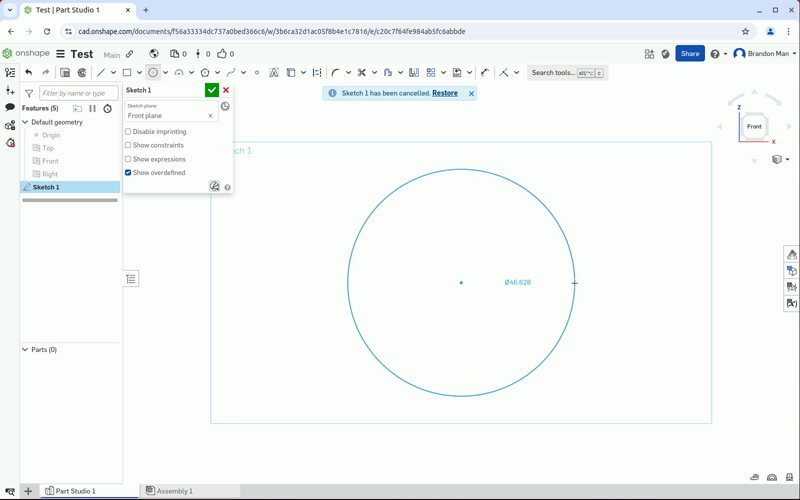
click(574, 282)
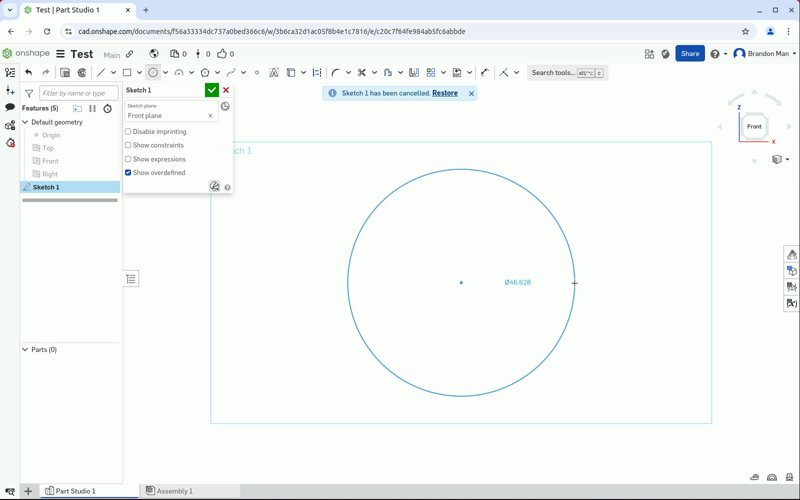
key(esc)
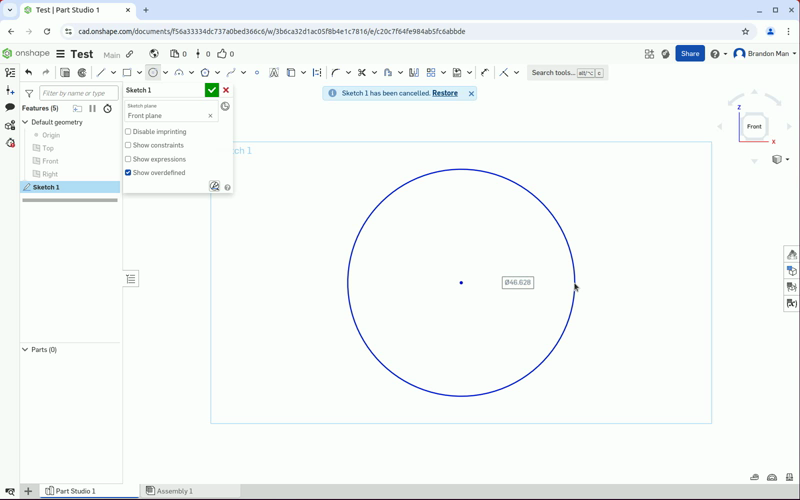
mouse_move(450, 277)
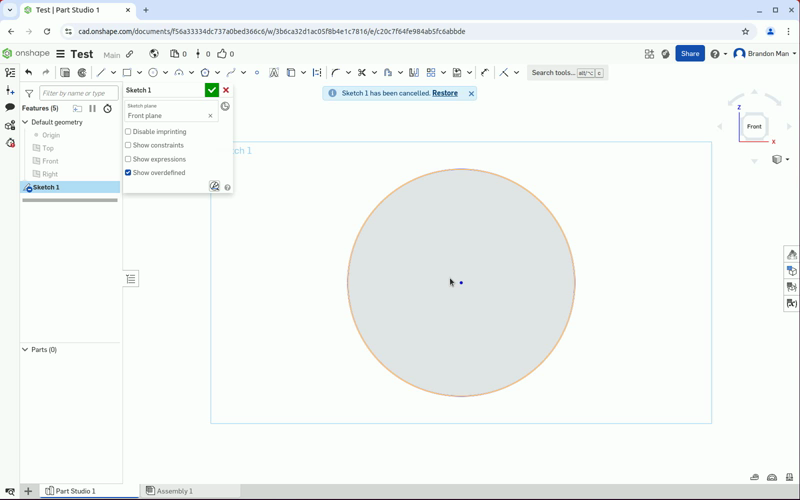
click(450, 277)
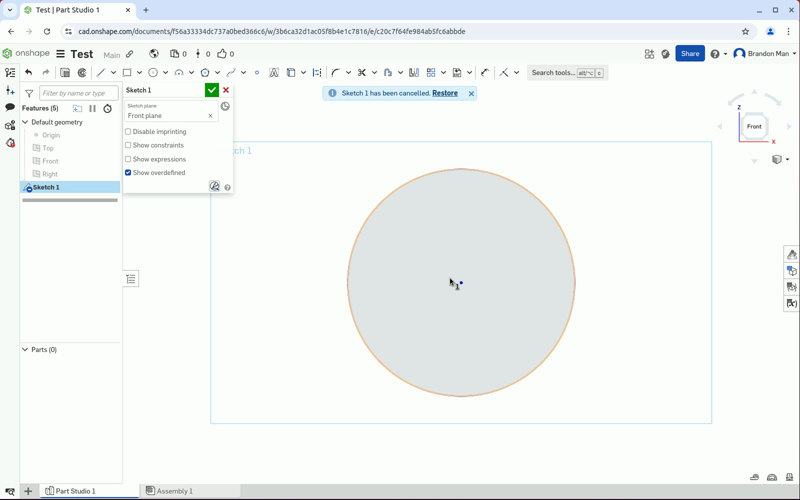
mouse_move(73, 352)
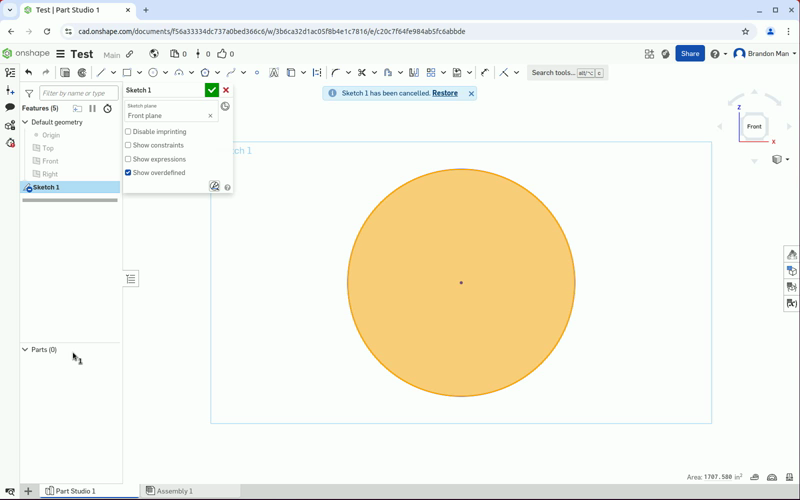
key(shift+y)
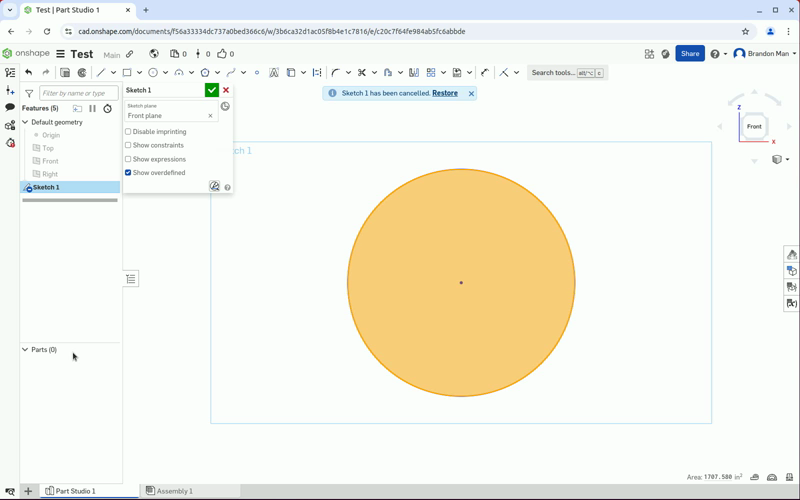
key(shift+e)
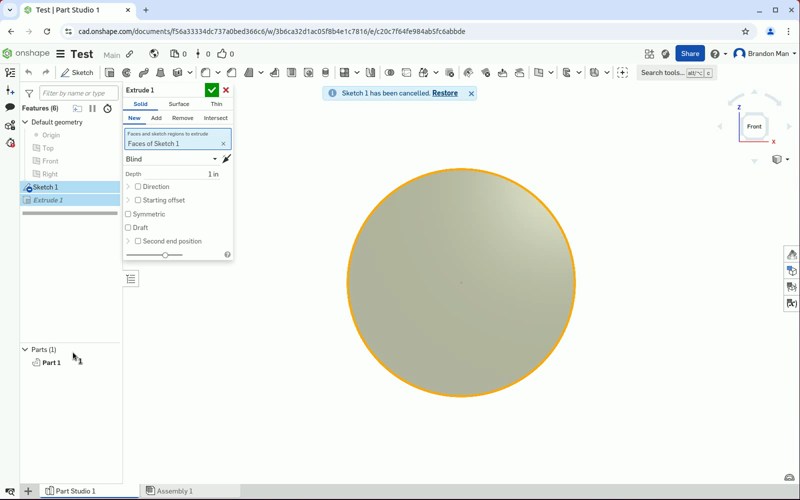
mouse_move(143, 106)
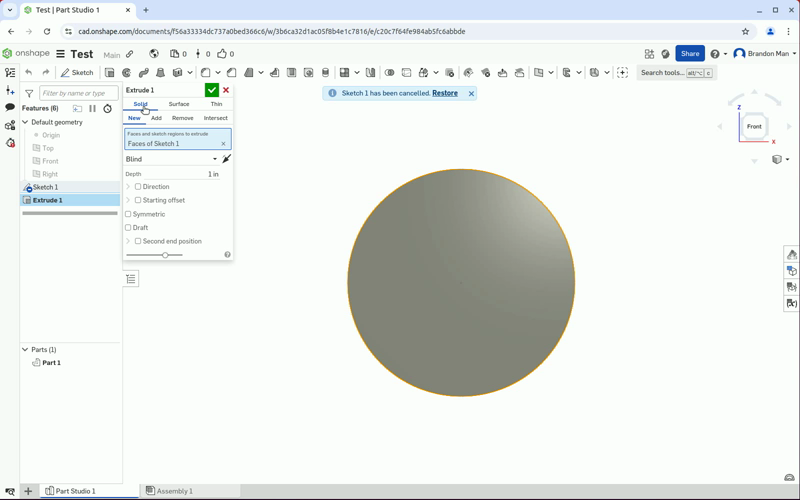
click(143, 106)
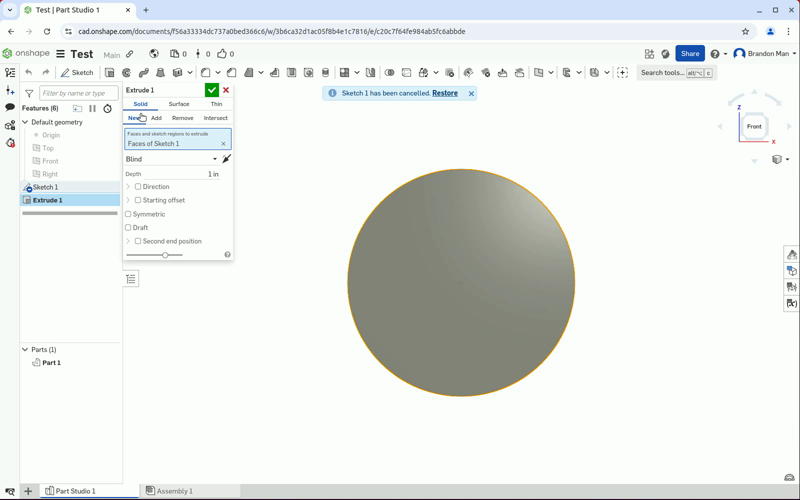
mouse_move(137, 120)
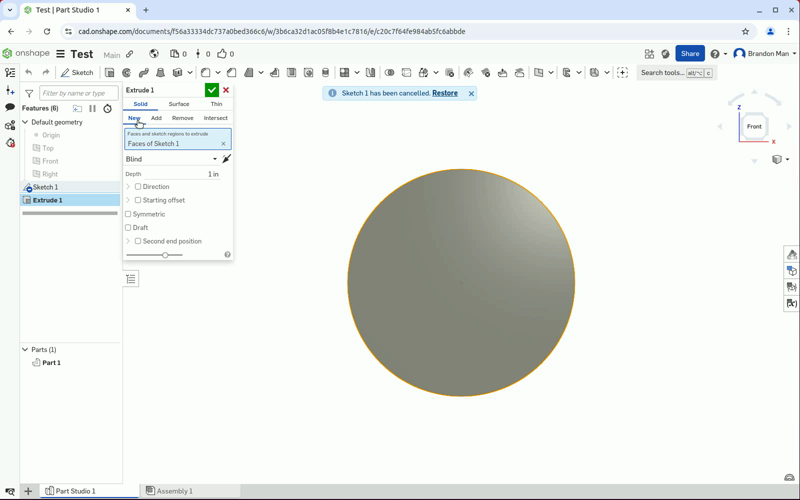
click(137, 120)
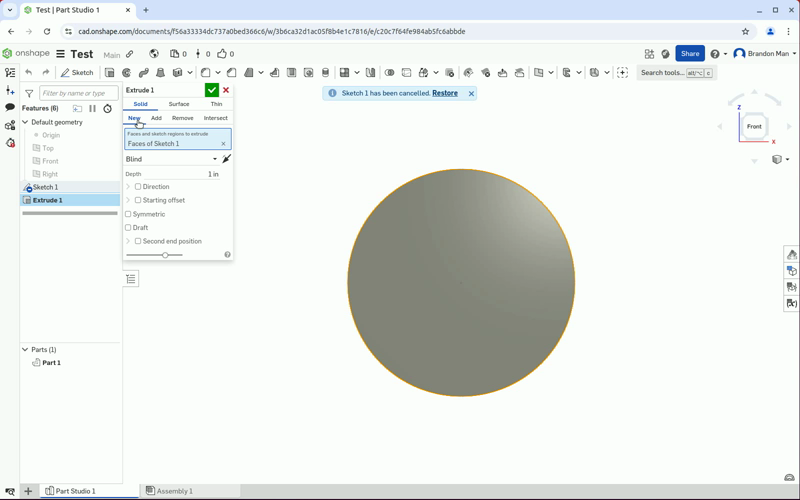
key(tab, 4)
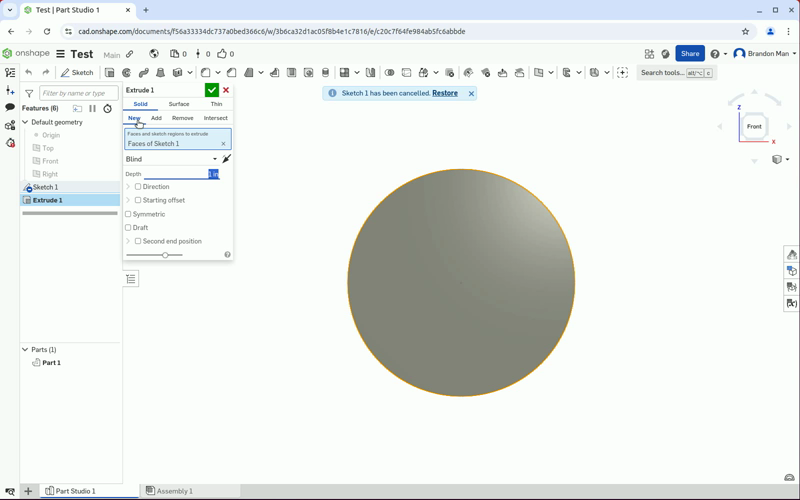
text(-2.648)
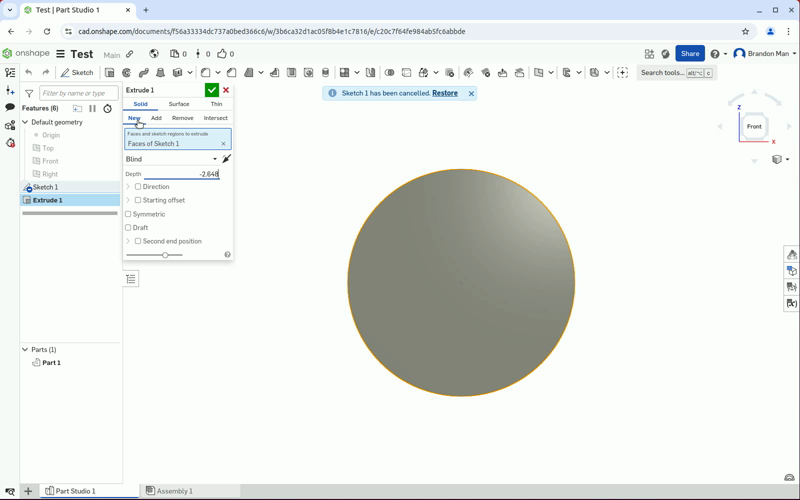
key(enter)
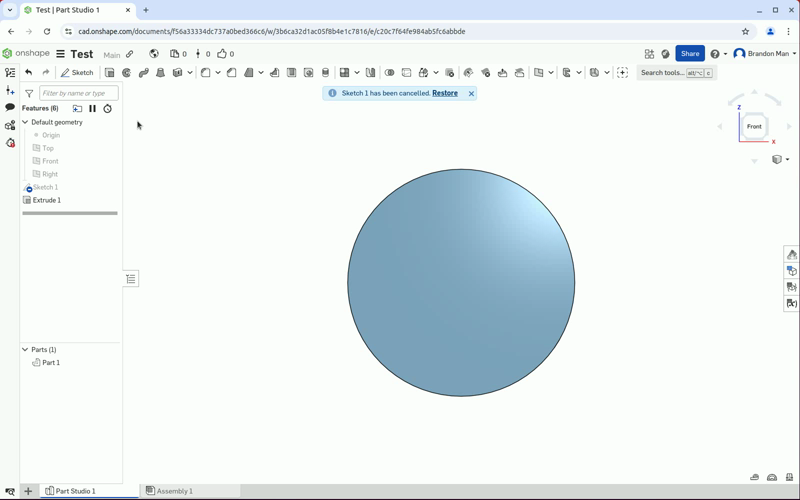
key(shift+h)
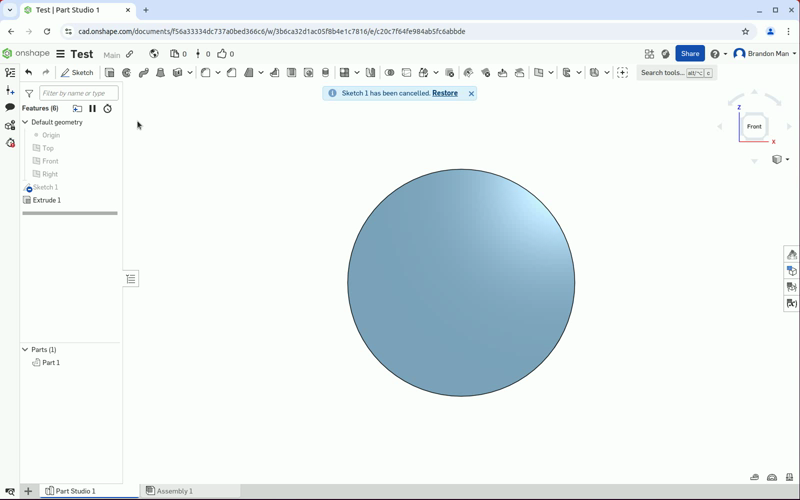
key(shift+h)
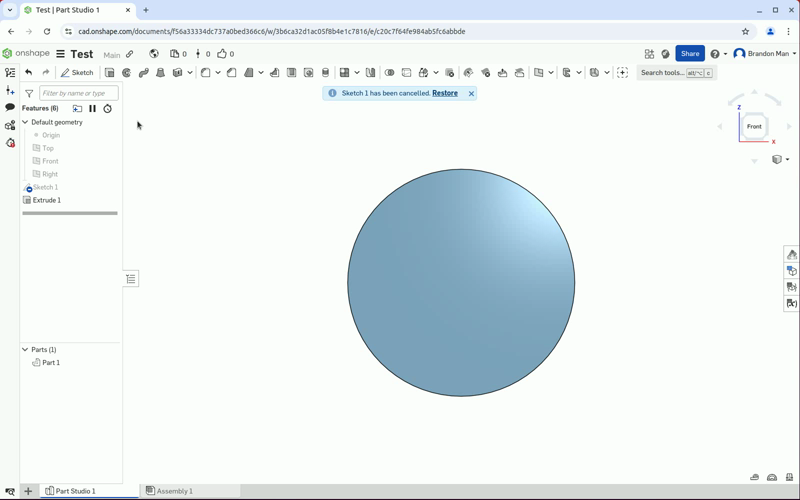
mouse_move(73, 189)
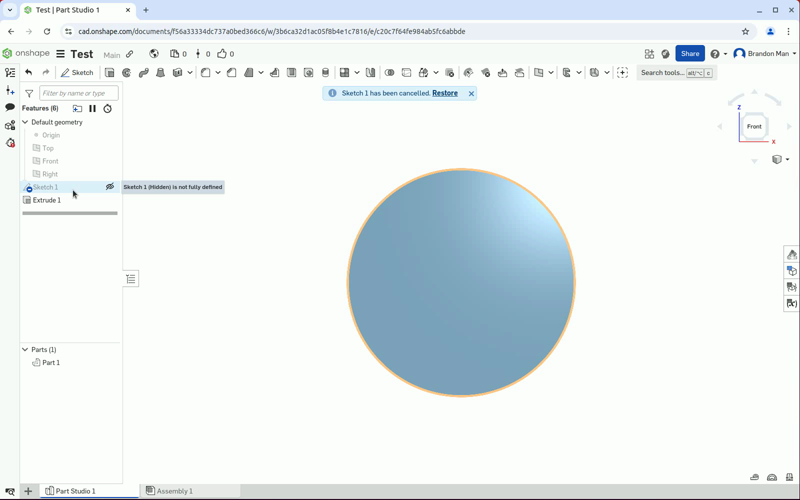
click(73, 189)
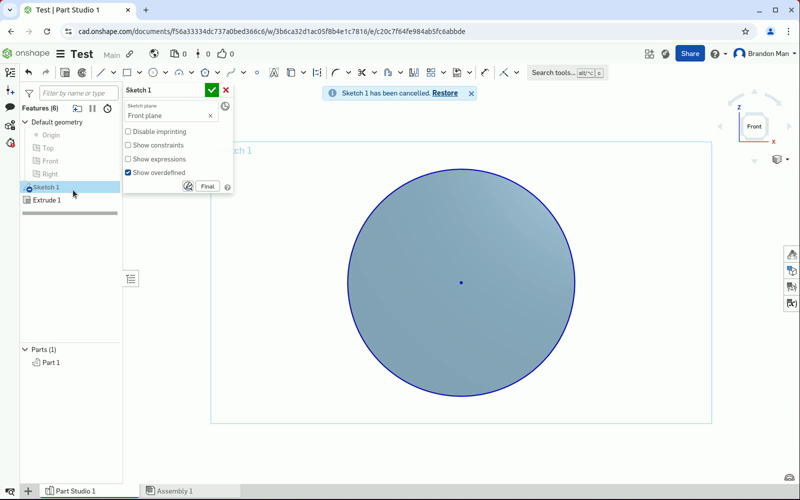
mouse_move(229, 92)
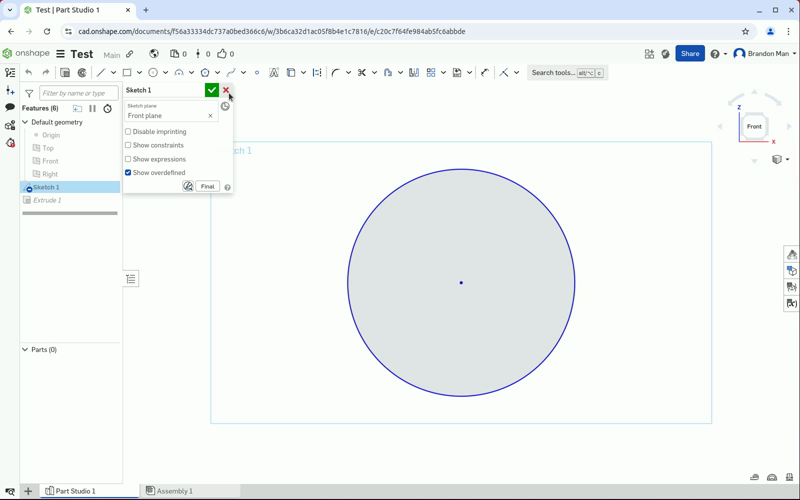
click(229, 92)
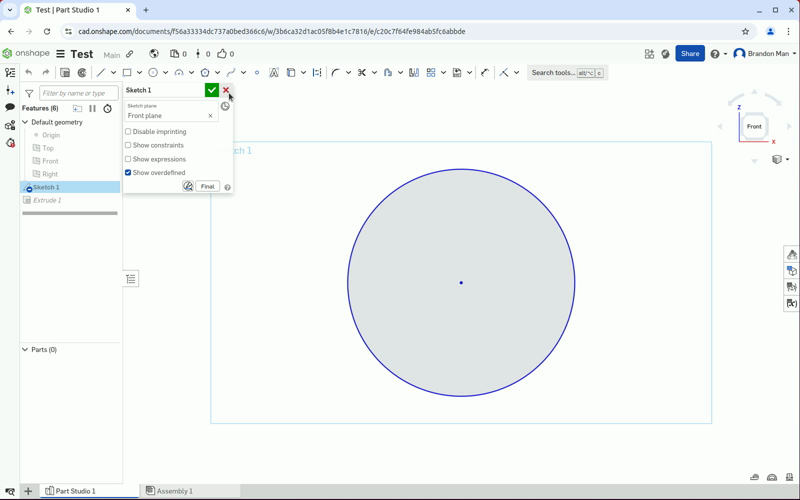
key(shift+s)
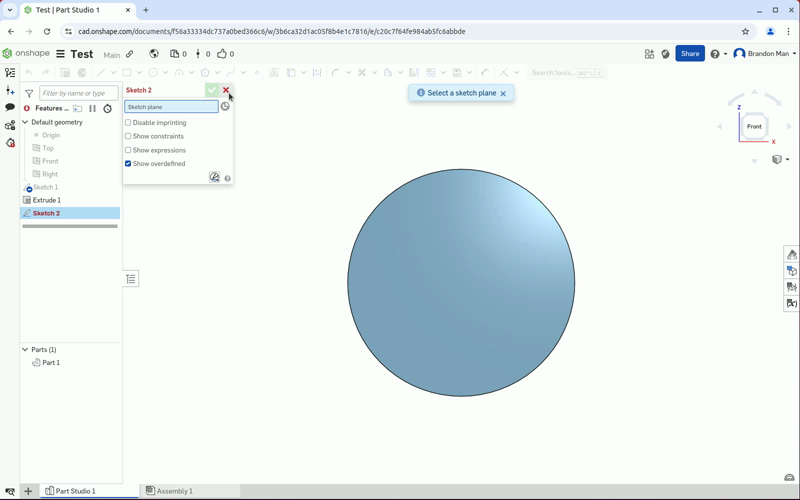
mouse_move(73, 163)
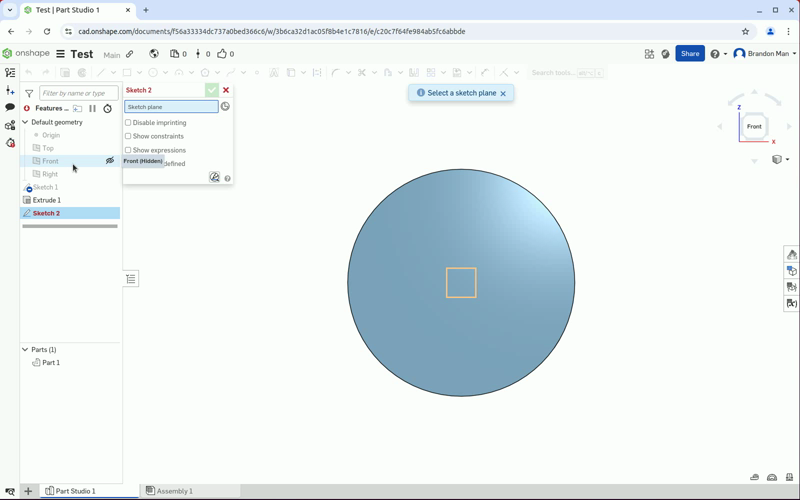
click(73, 163)
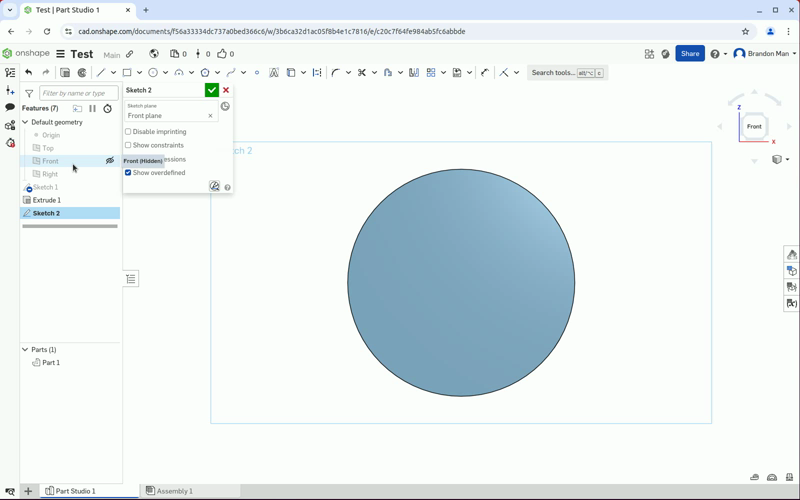
mouse_move(73, 352)
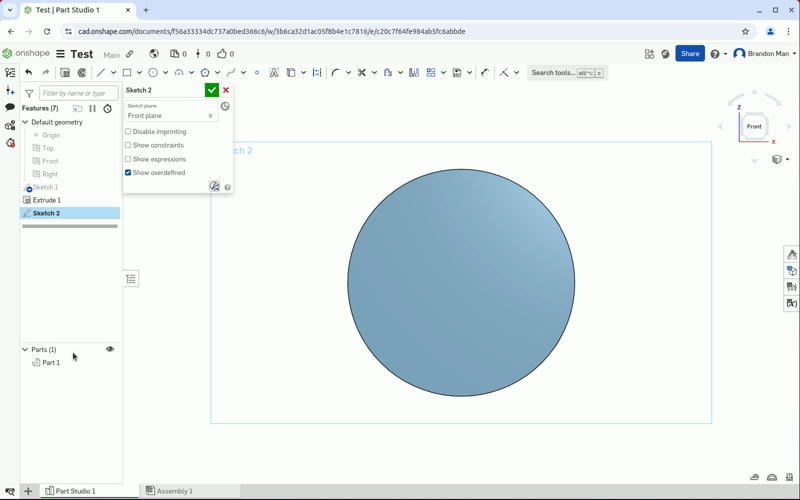
key(y)
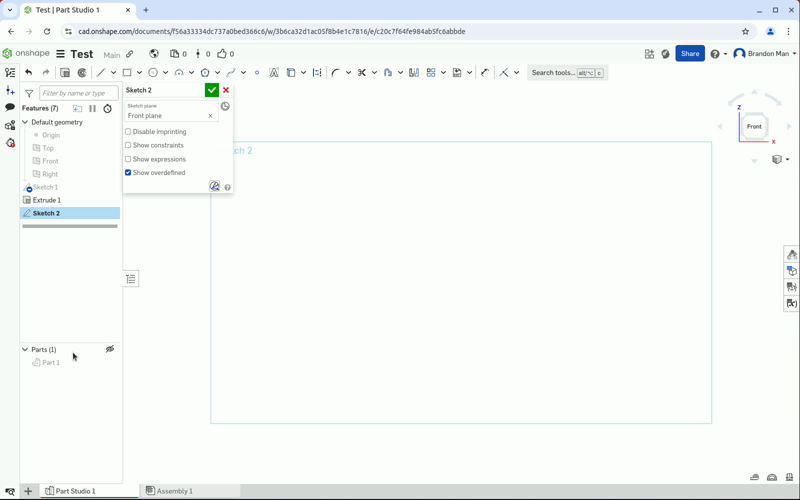
key(c)
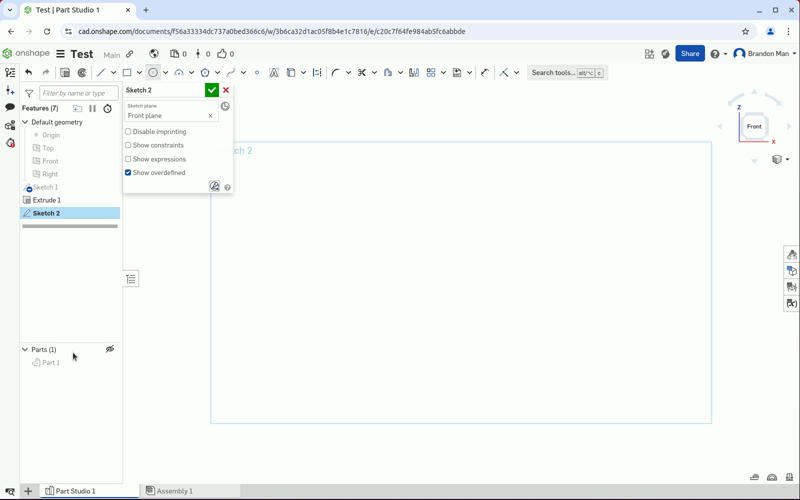
key_down(shift)
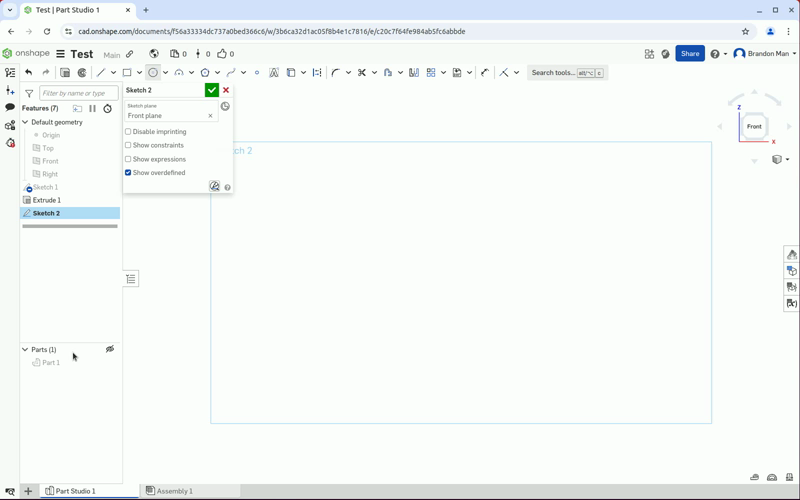
mouse_move(461, 237)
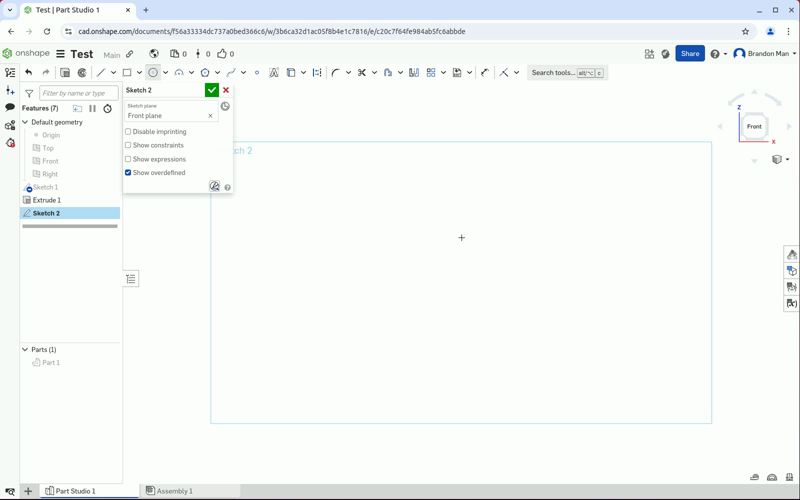
click(461, 237)
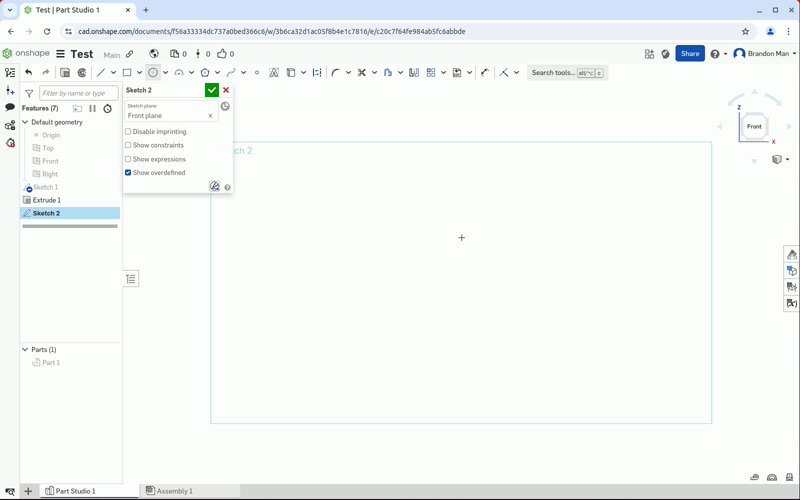
key_up(shift)
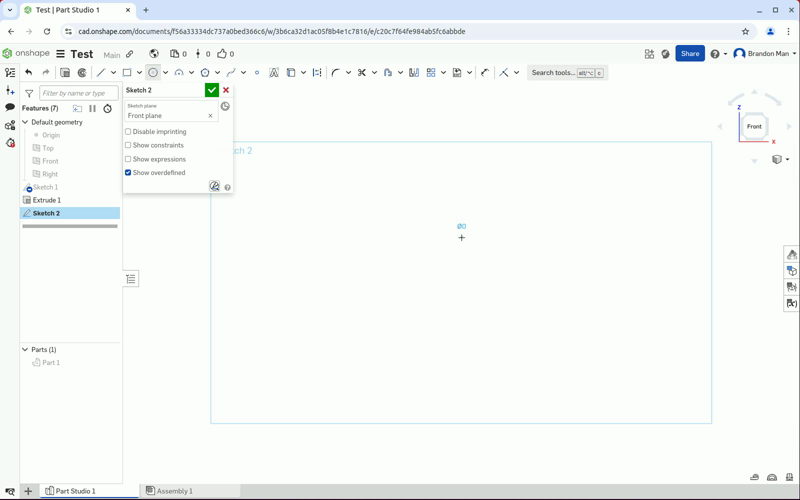
mouse_move(467, 237)
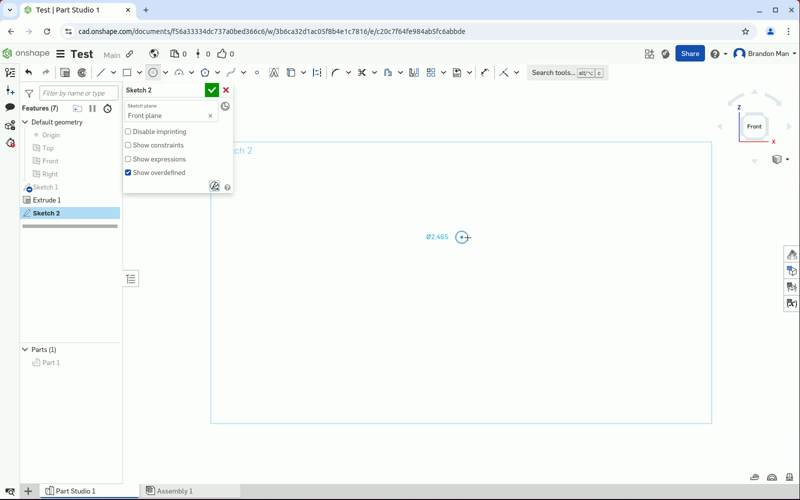
click(467, 237)
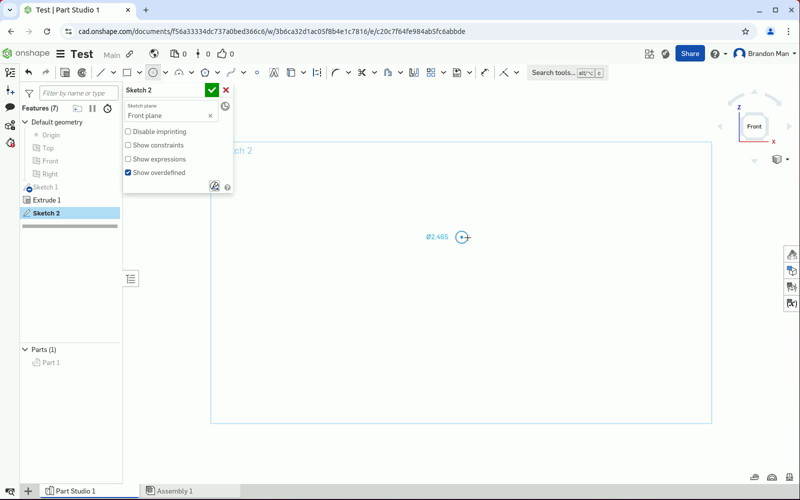
key(esc)
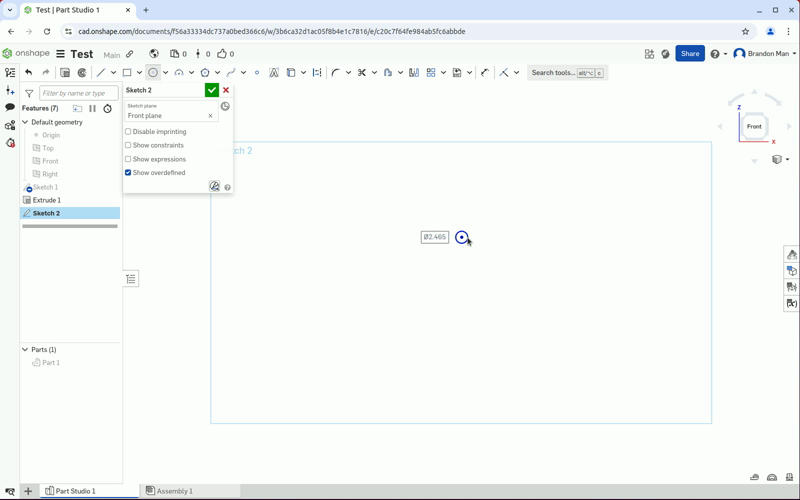
mouse_move(465, 232)
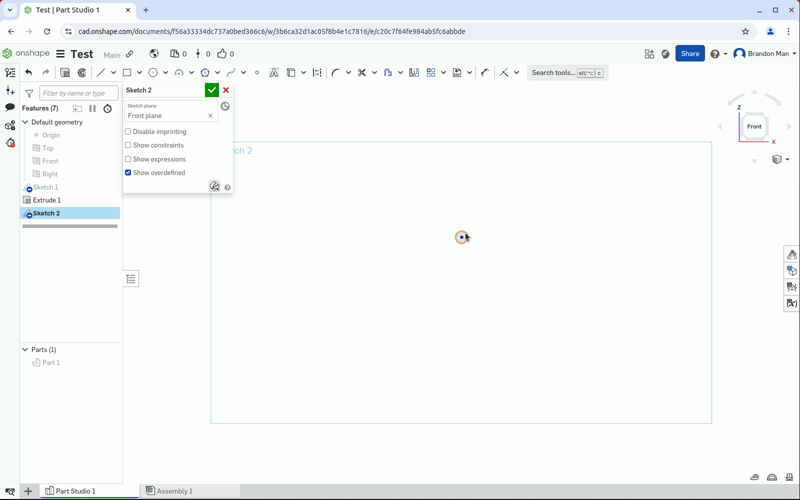
scroll(6)
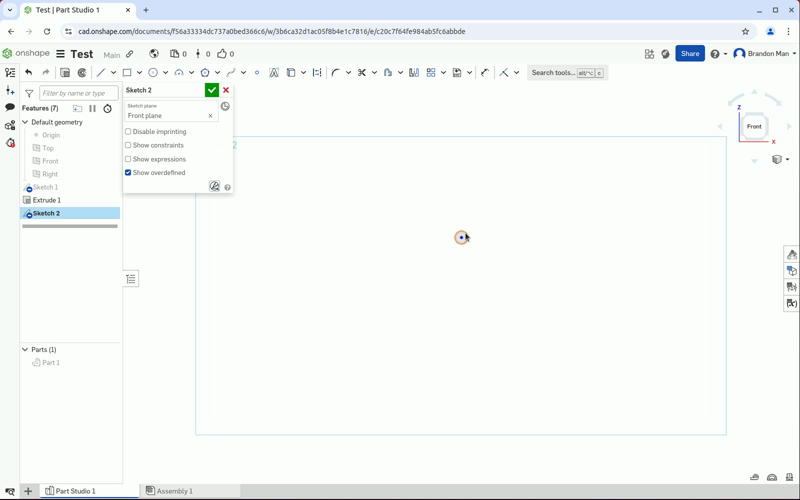
scroll(6)
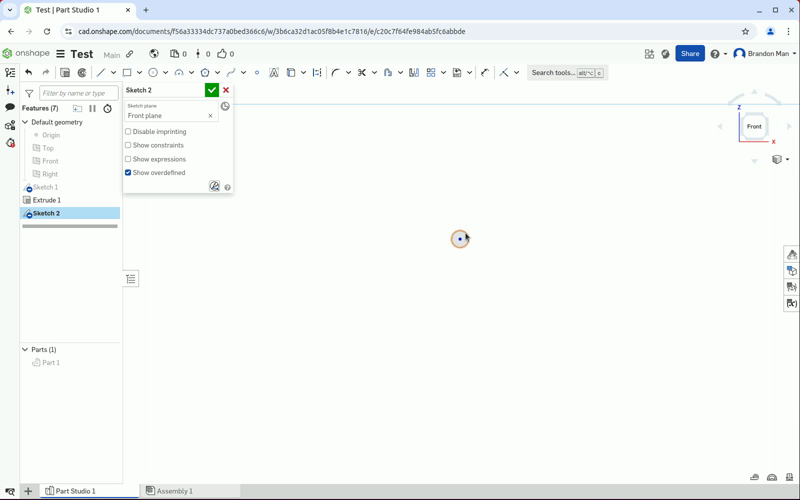
scroll(6)
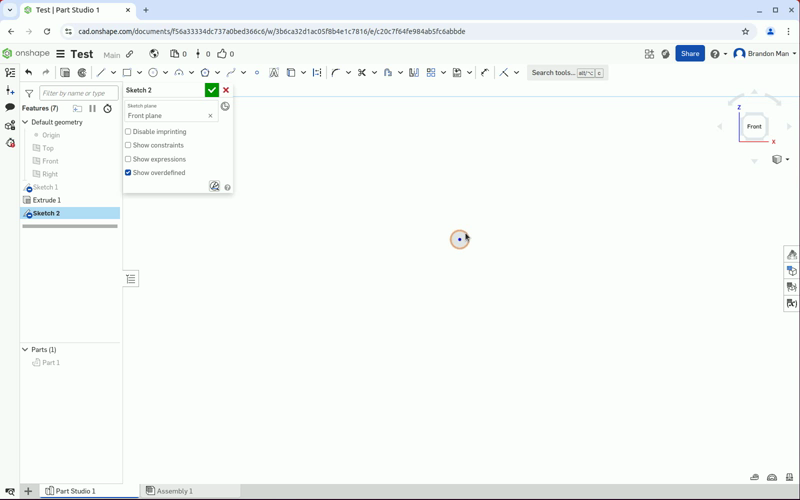
scroll(6)
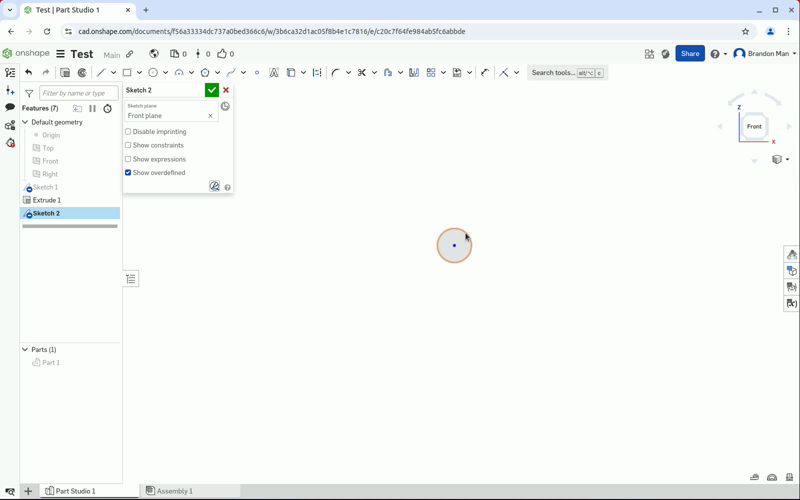
scroll(6)
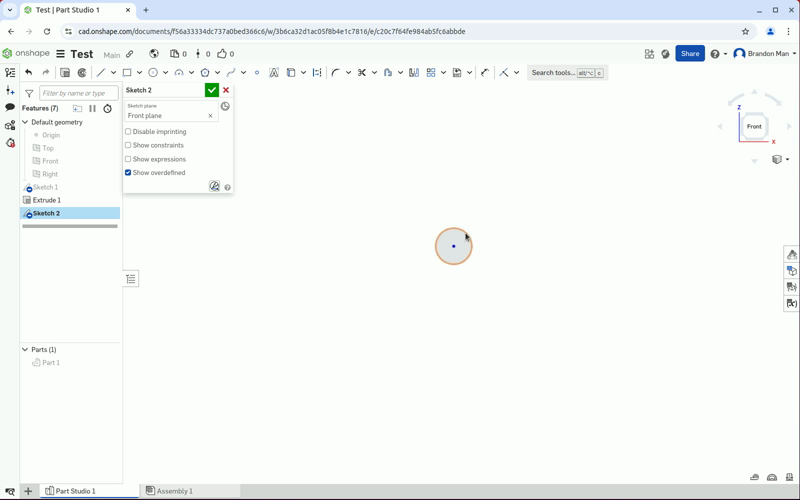
scroll(6)
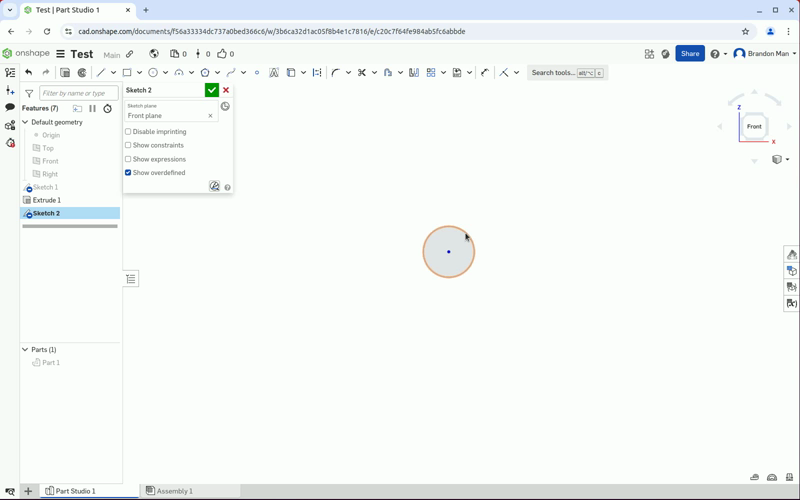
scroll(6)
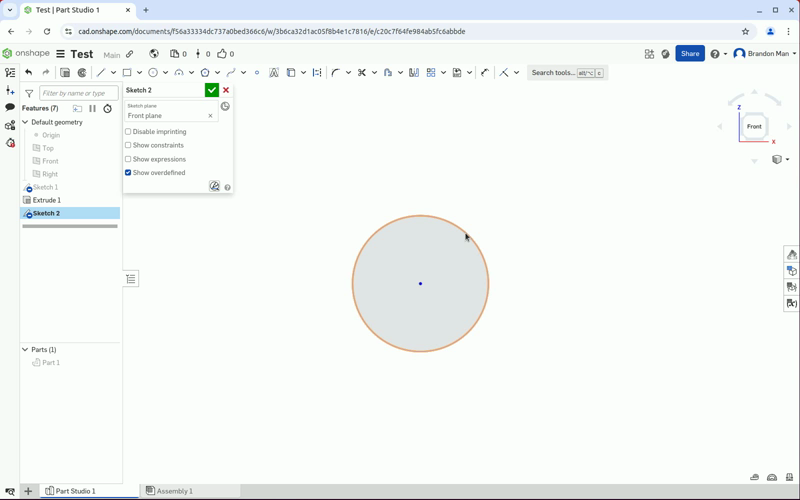
click(465, 232)
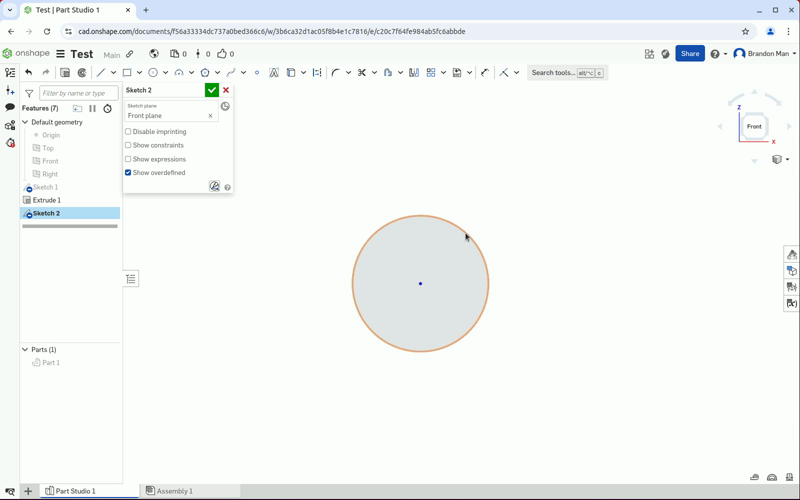
scroll(-6)
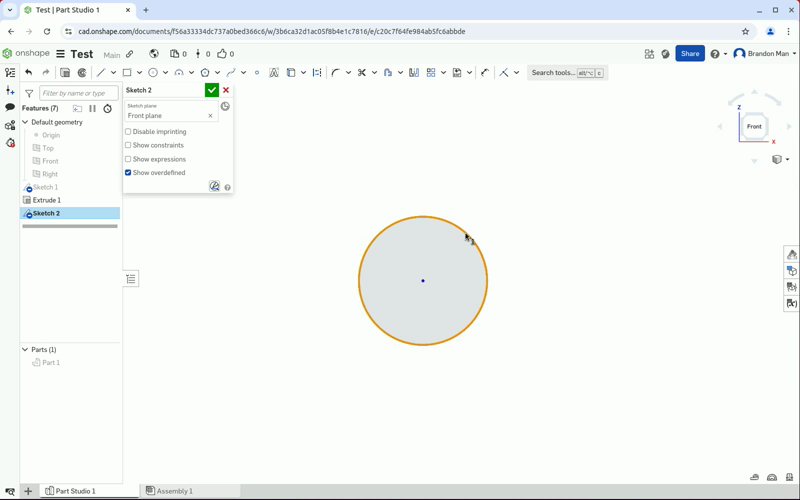
scroll(-6)
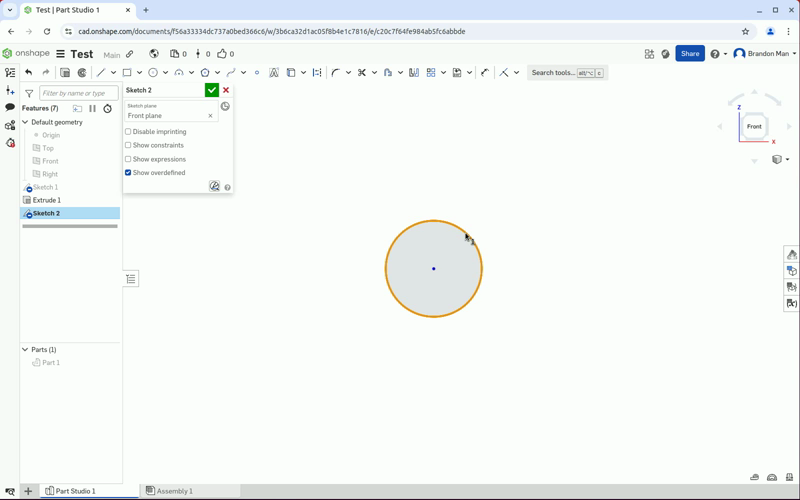
scroll(-6)
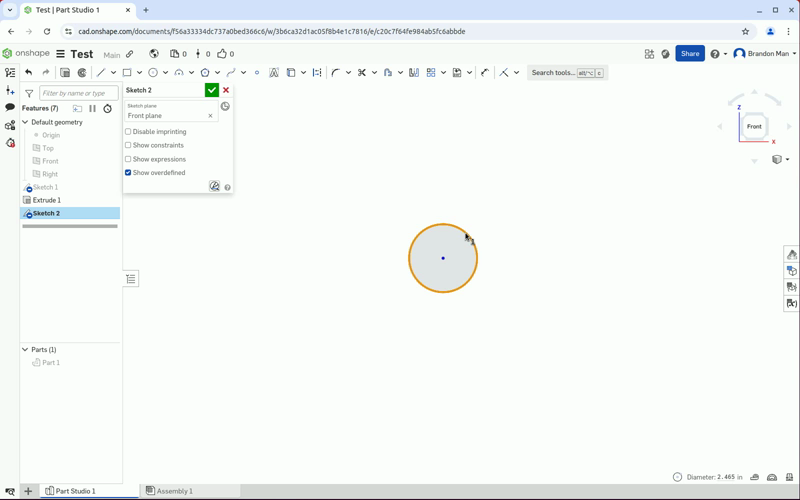
scroll(-6)
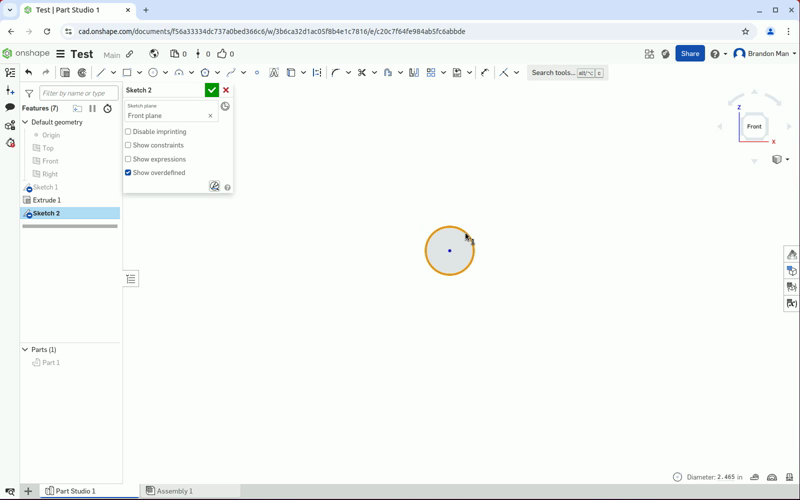
scroll(-6)
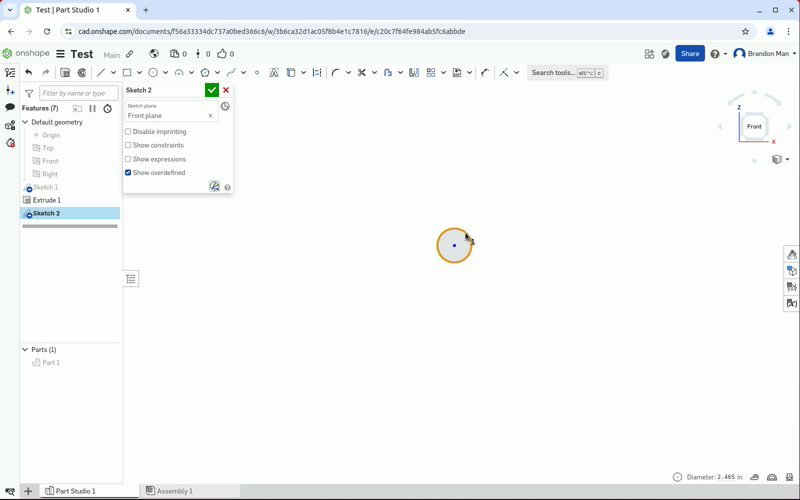
scroll(-6)
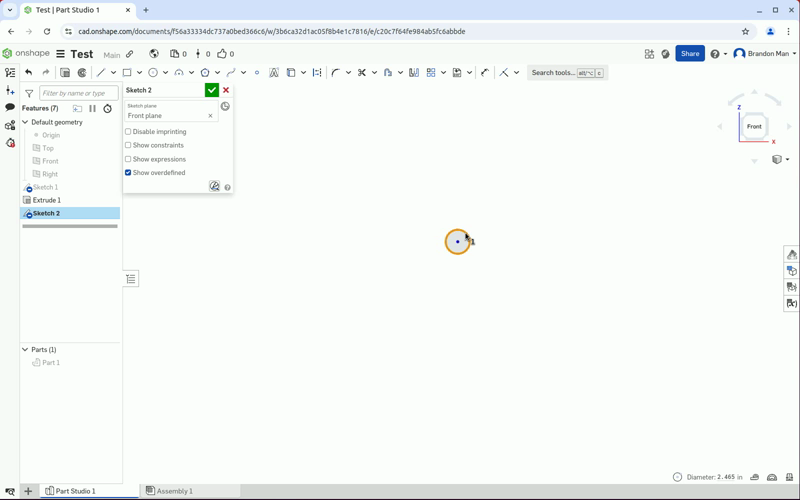
scroll(-6)
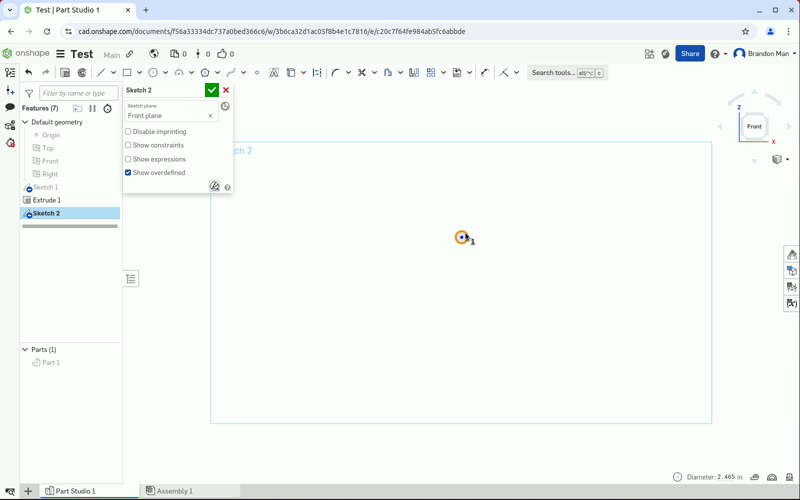
mouse_move(73, 352)
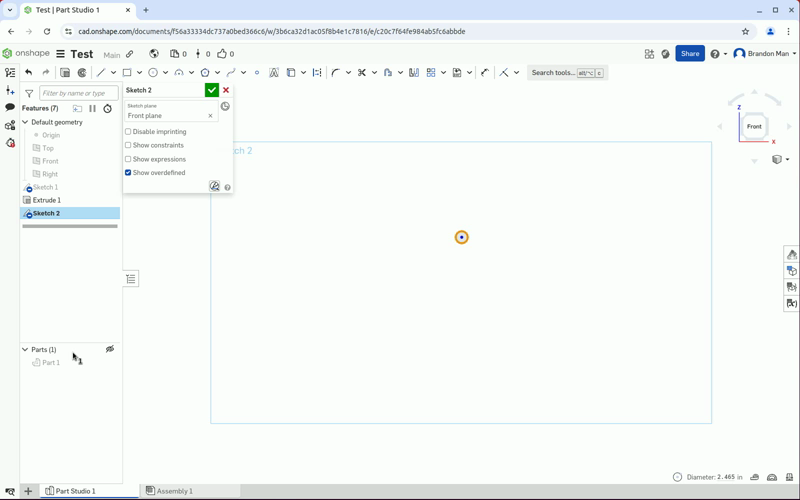
key(shift+y)
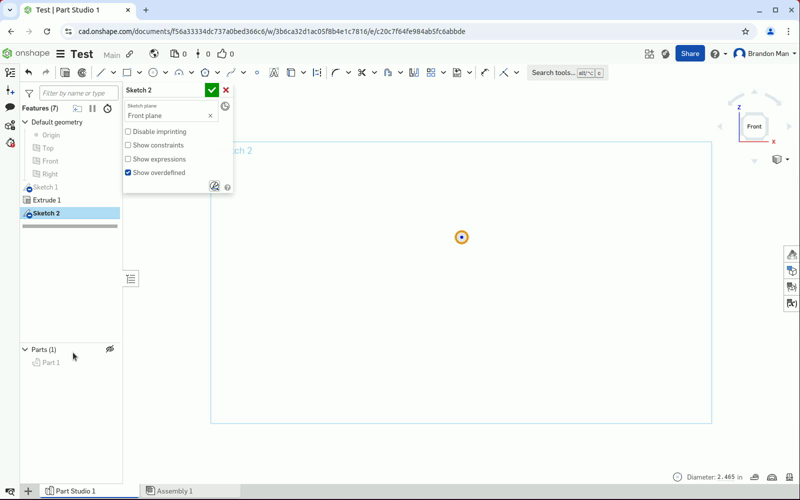
key(shift+e)
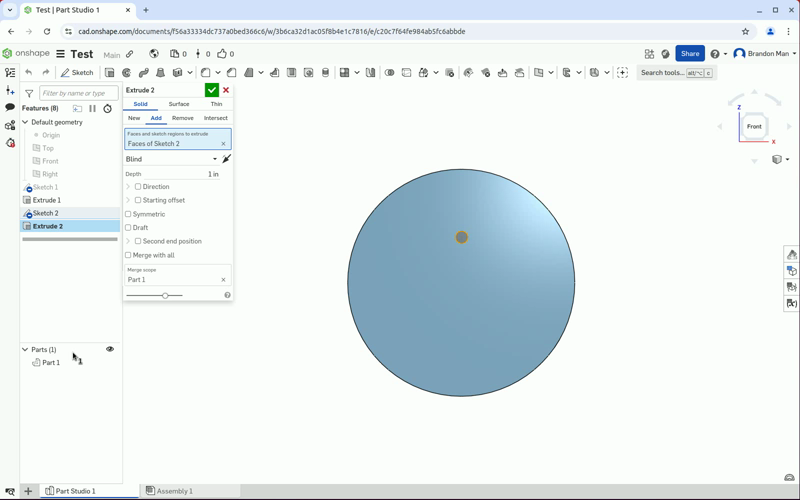
mouse_move(143, 106)
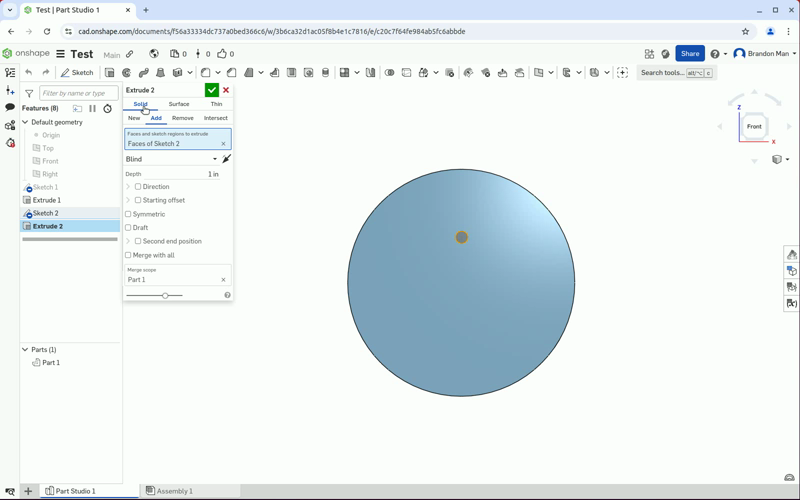
click(143, 106)
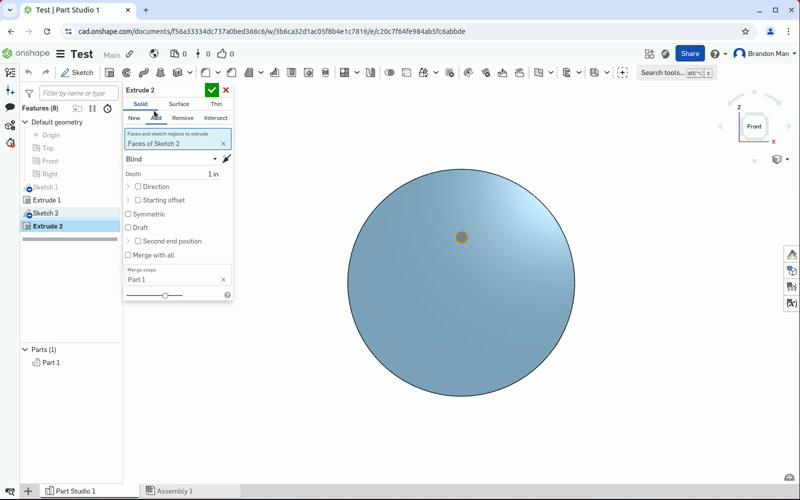
mouse_move(186, 120)
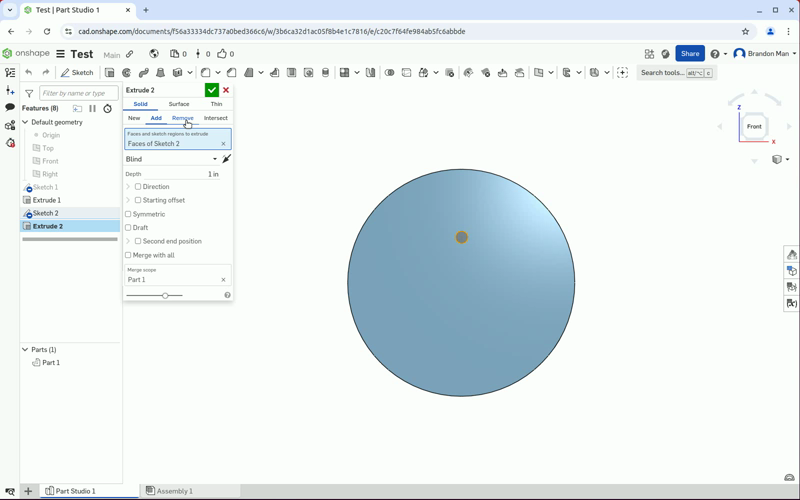
click(186, 120)
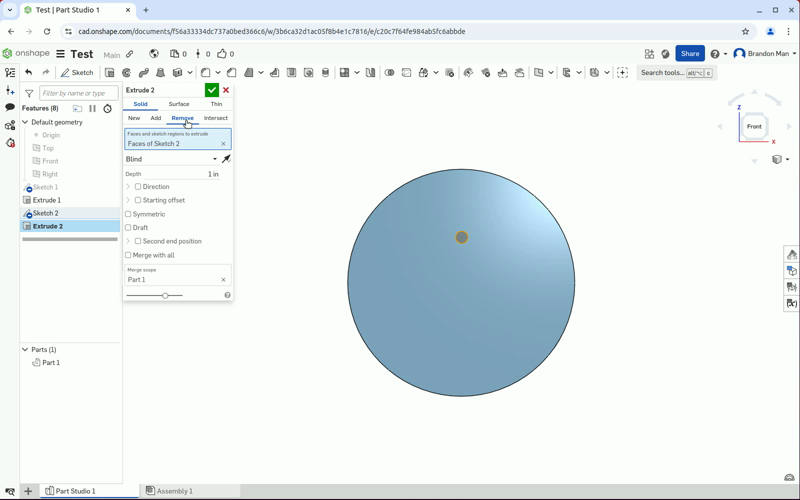
key(tab, 4)
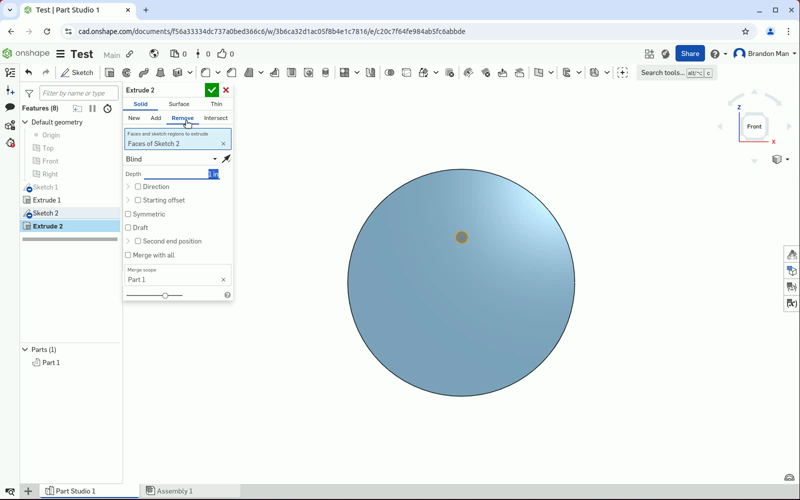
text(27.922)
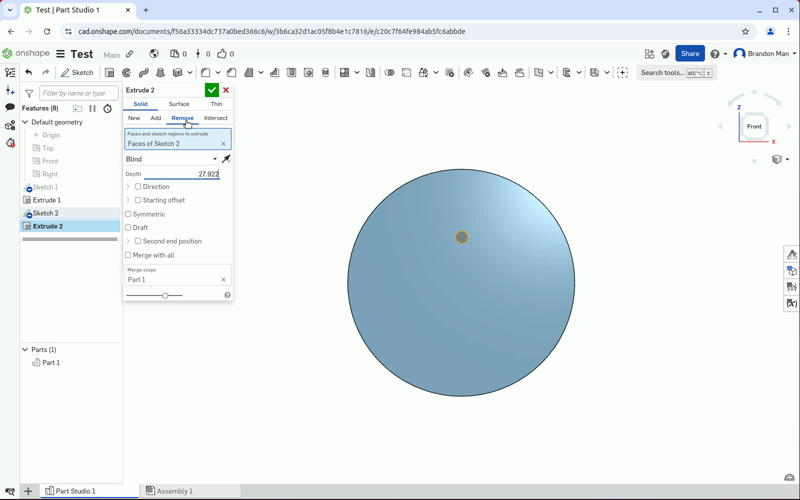
key(tab, 6)
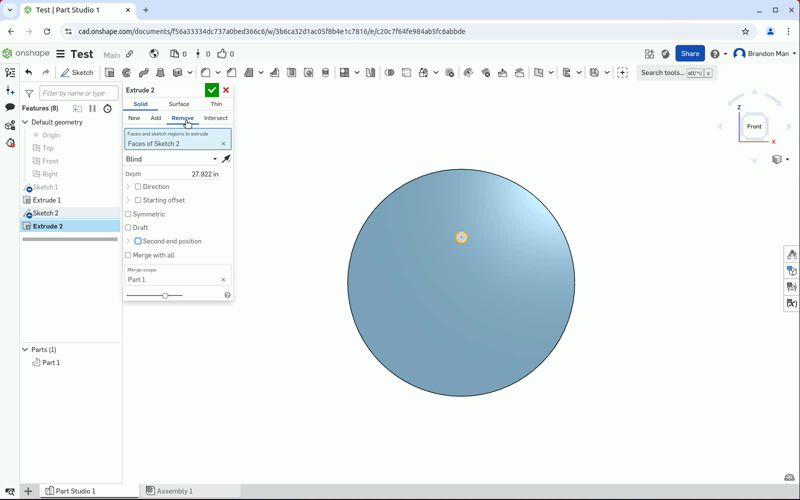
key(space)
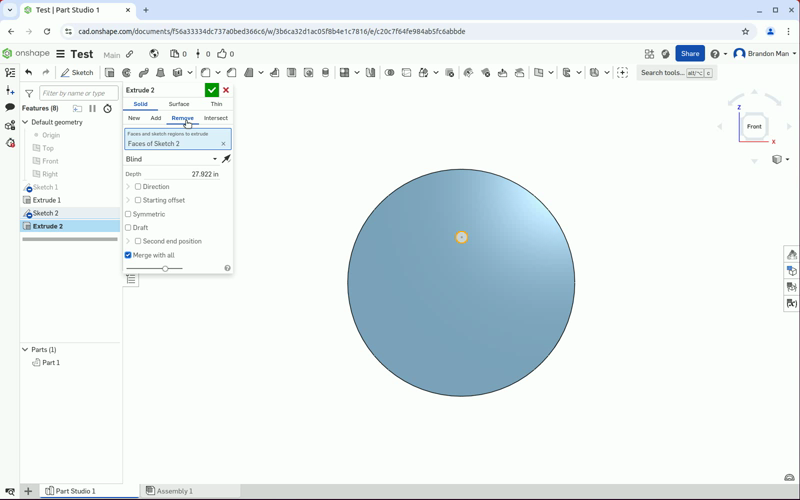
key(enter)
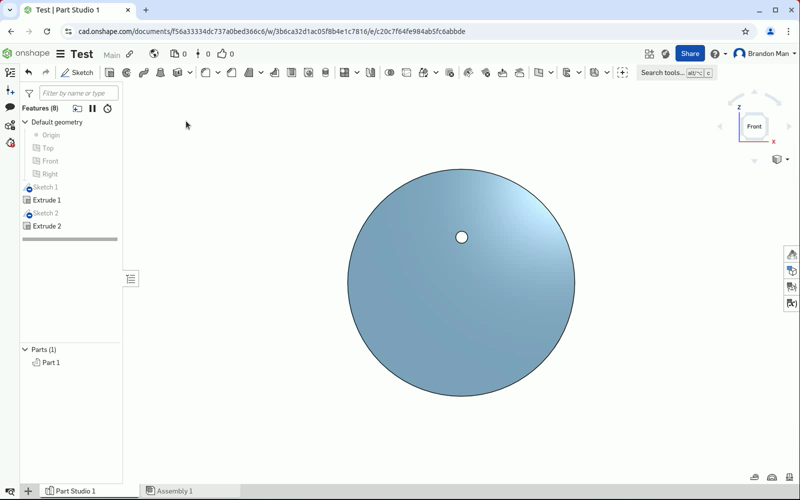
key(shift+h)
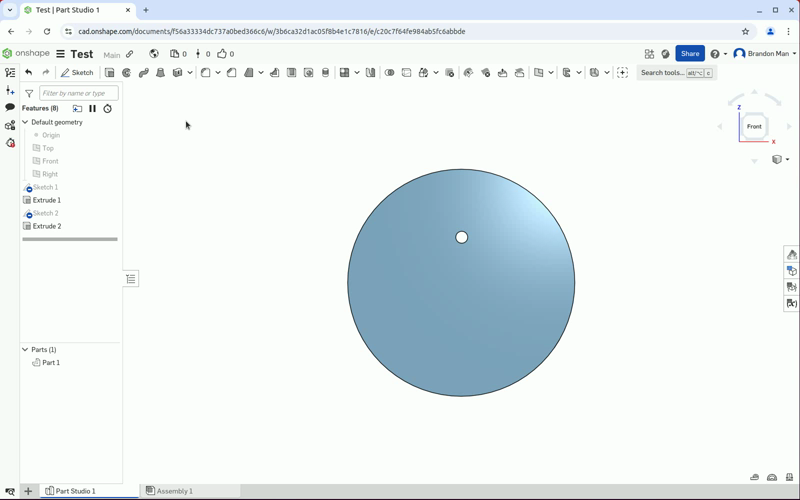
key(shift+h)
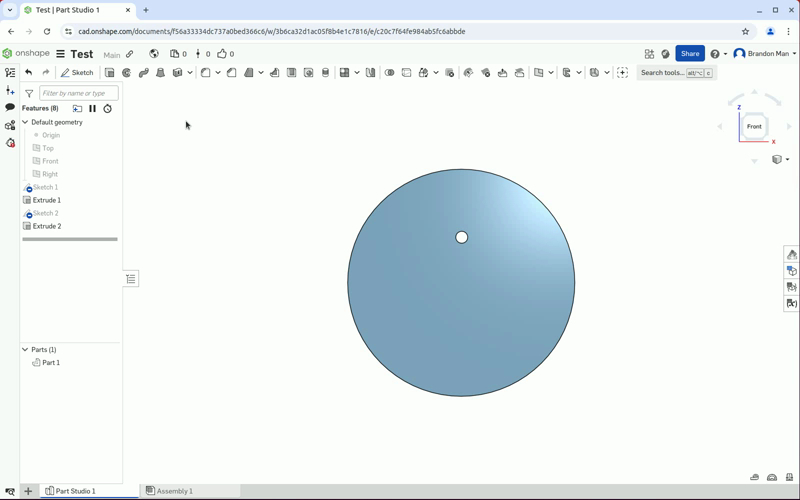
mouse_move(73, 189)
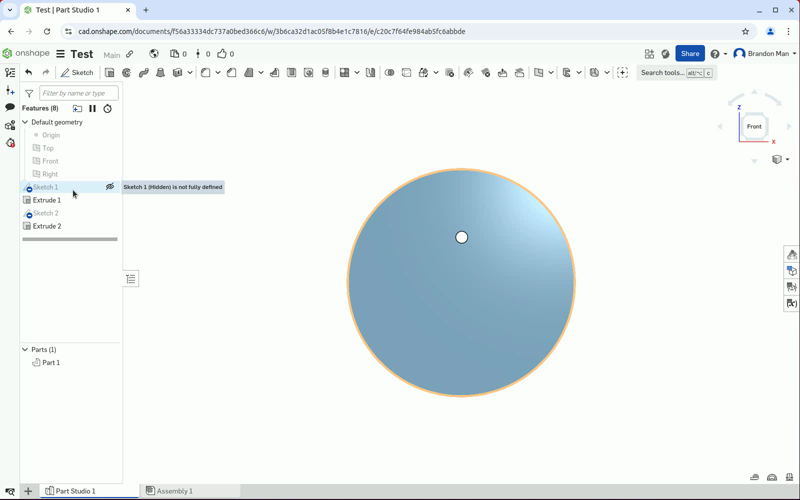
click(73, 189)
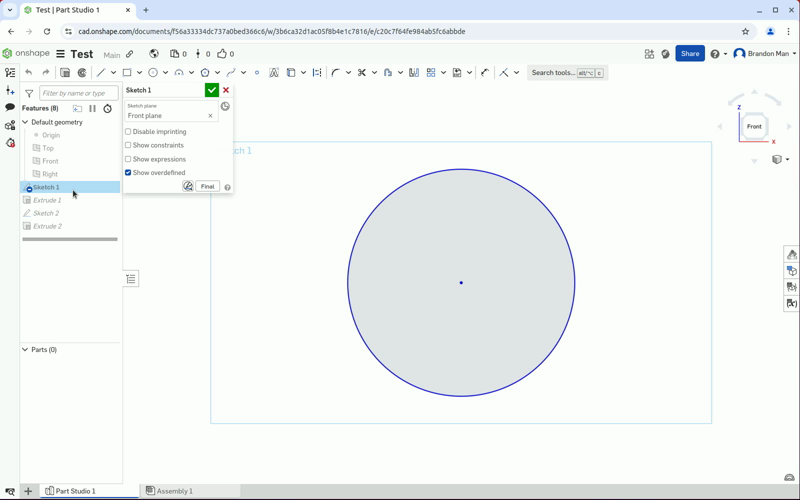
mouse_move(229, 92)
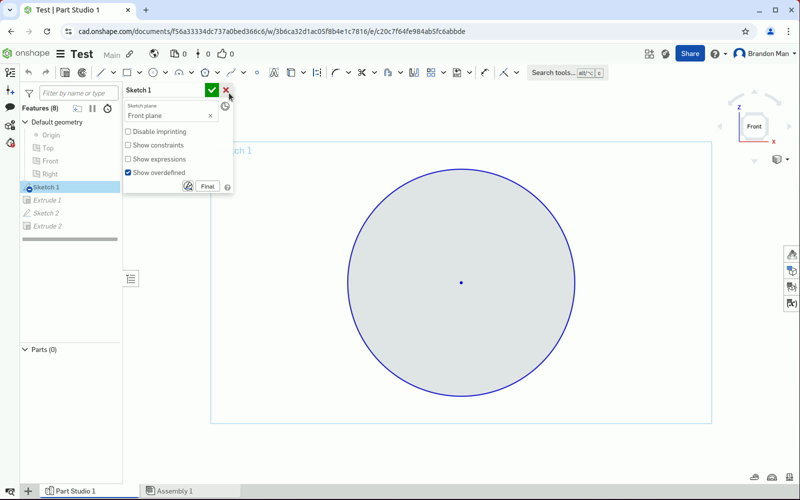
click(229, 92)
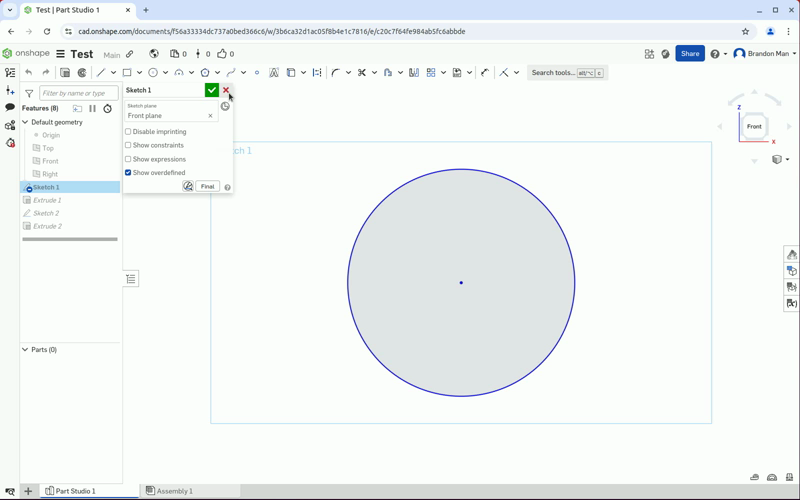
key(shift+s)
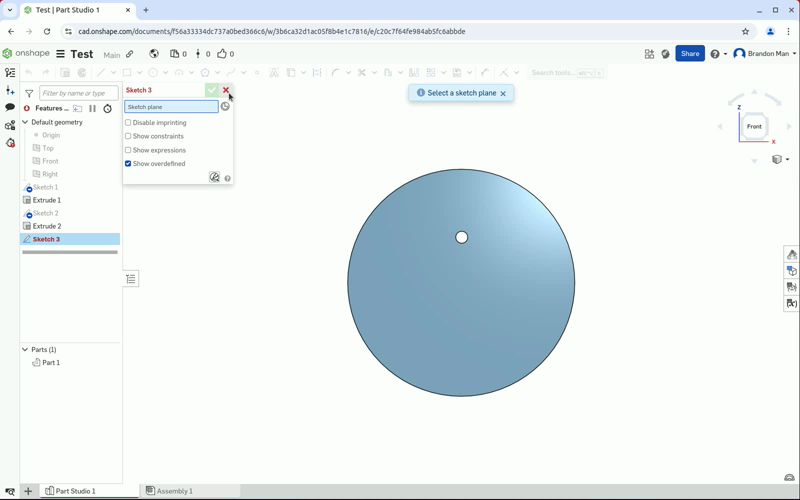
mouse_move(73, 163)
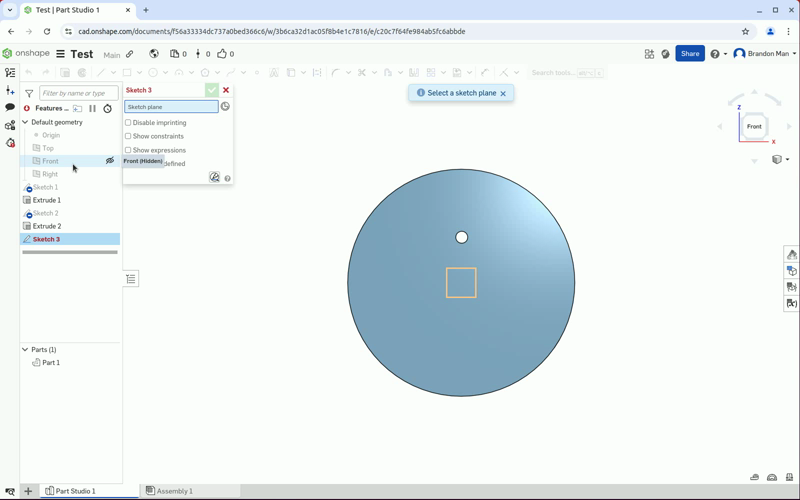
click(73, 163)
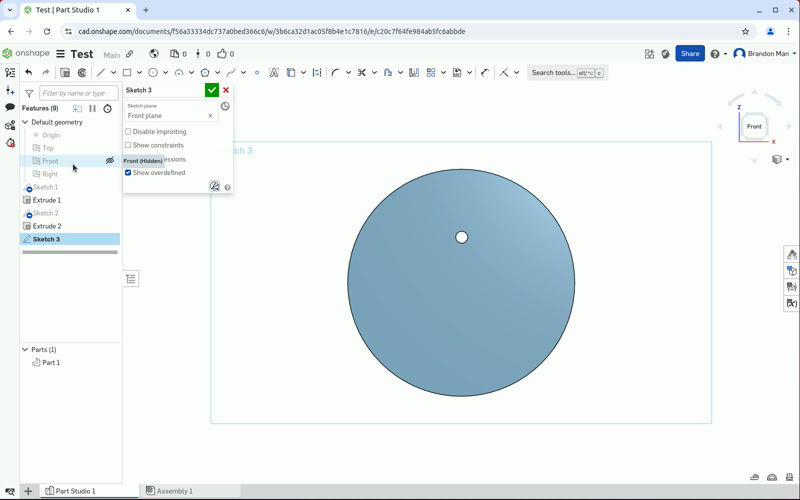
mouse_move(73, 352)
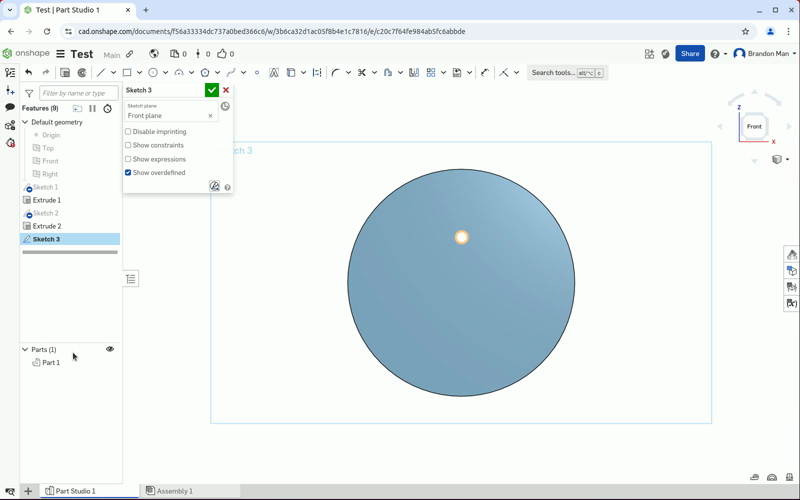
key(y)
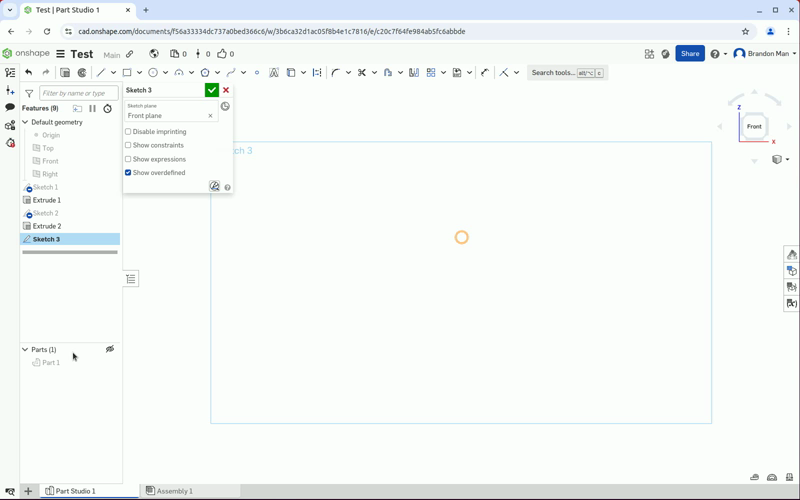
key(c)
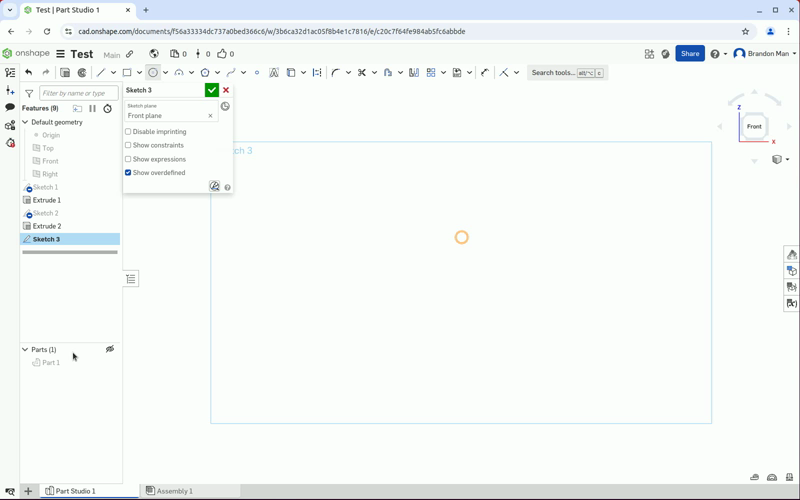
key_down(shift)
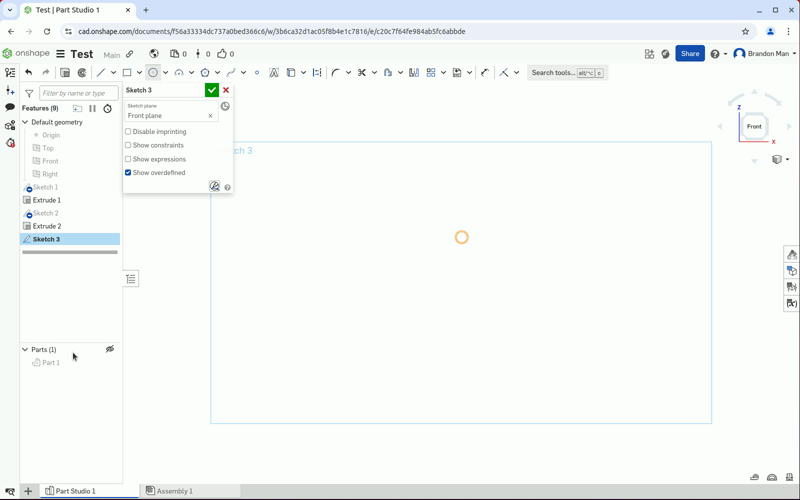
mouse_move(461, 326)
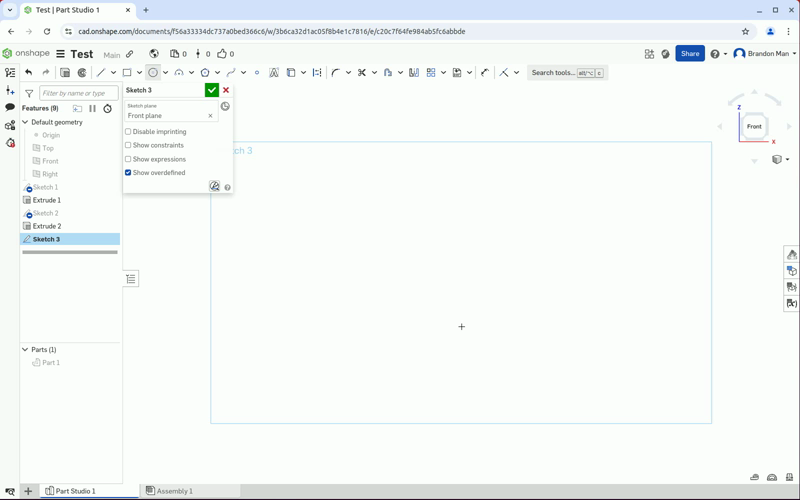
click(461, 326)
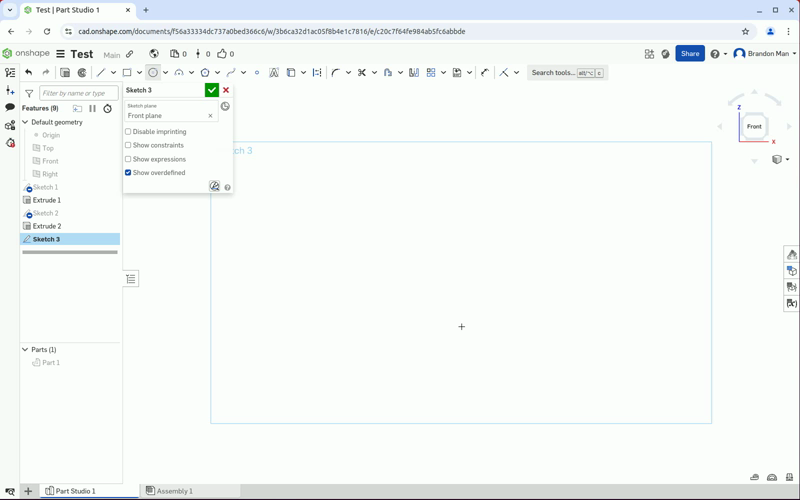
key_up(shift)
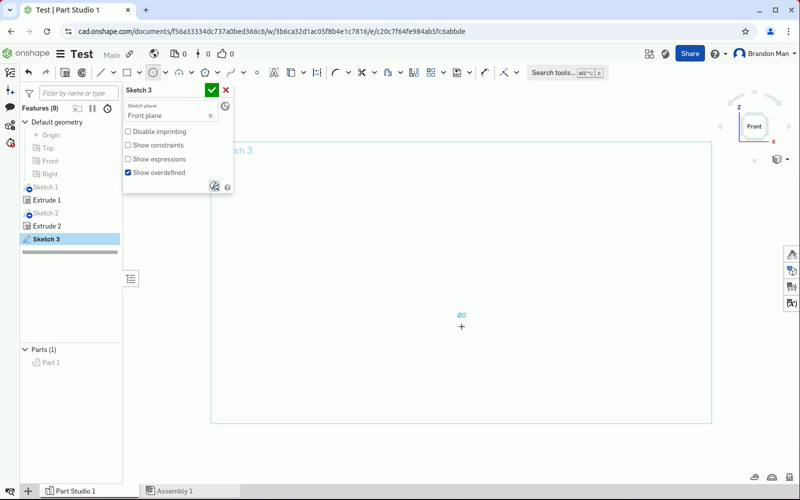
mouse_move(467, 326)
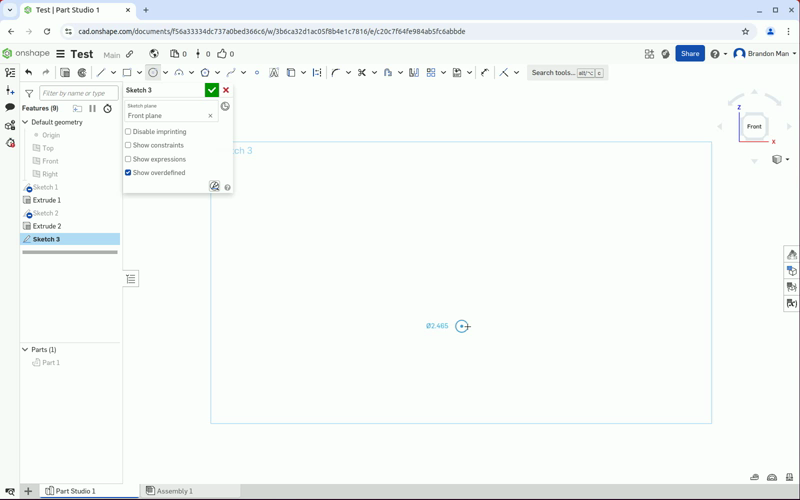
click(467, 326)
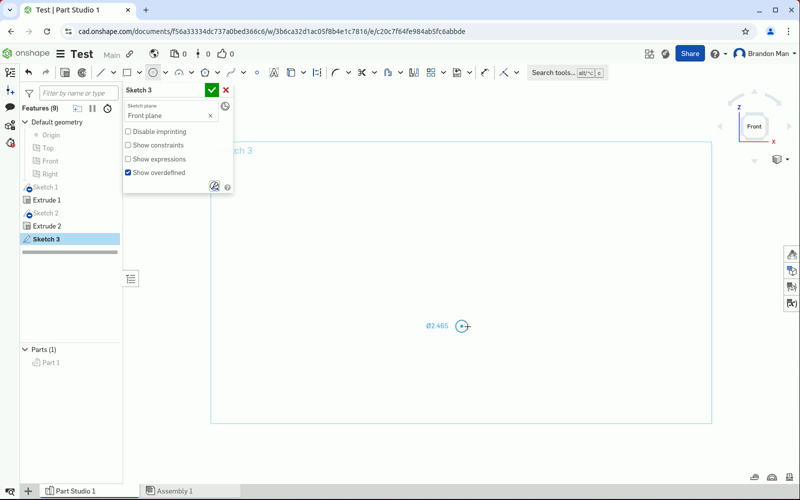
key(esc)
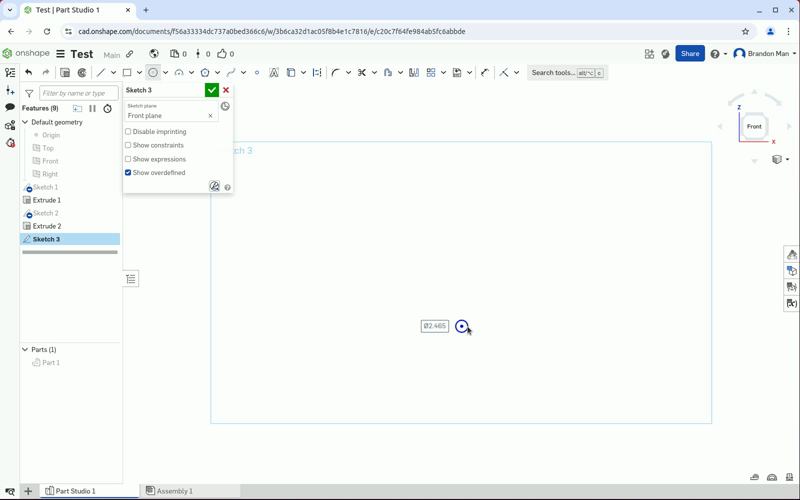
mouse_move(459, 321)
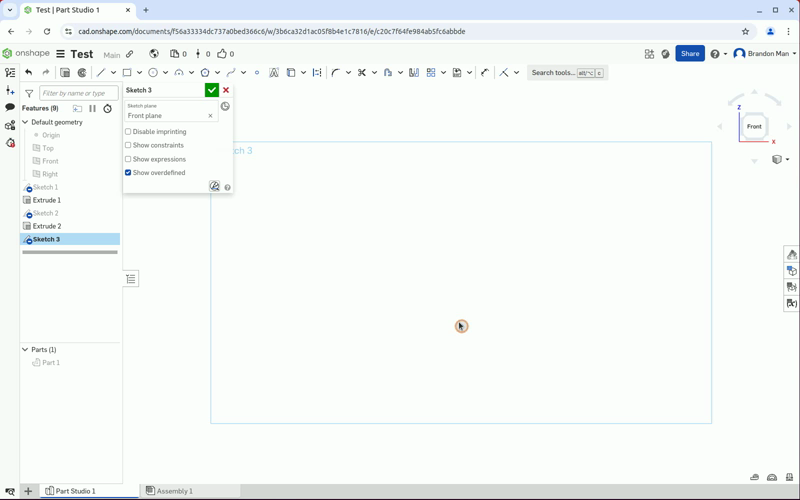
scroll(6)
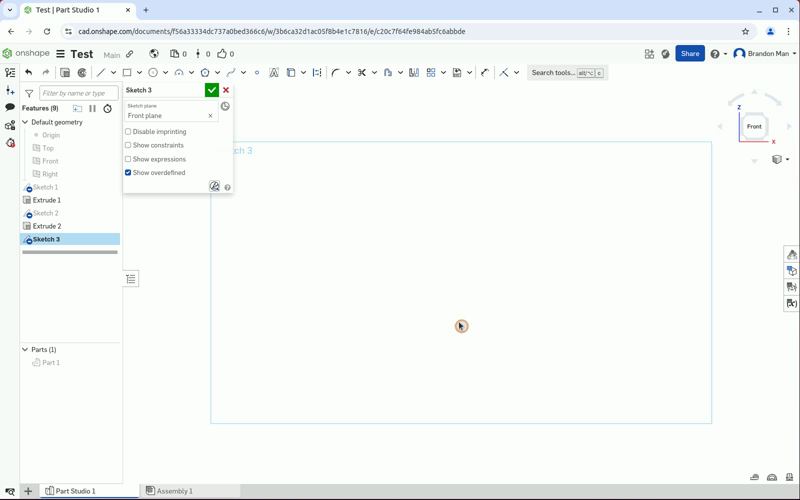
scroll(6)
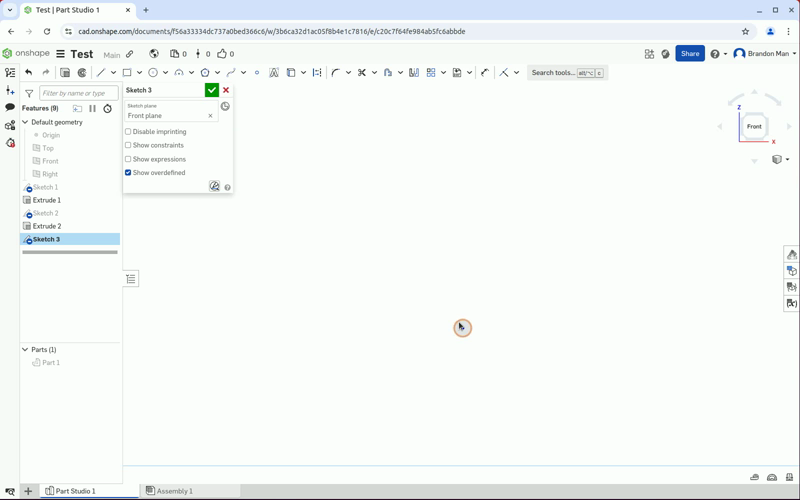
scroll(6)
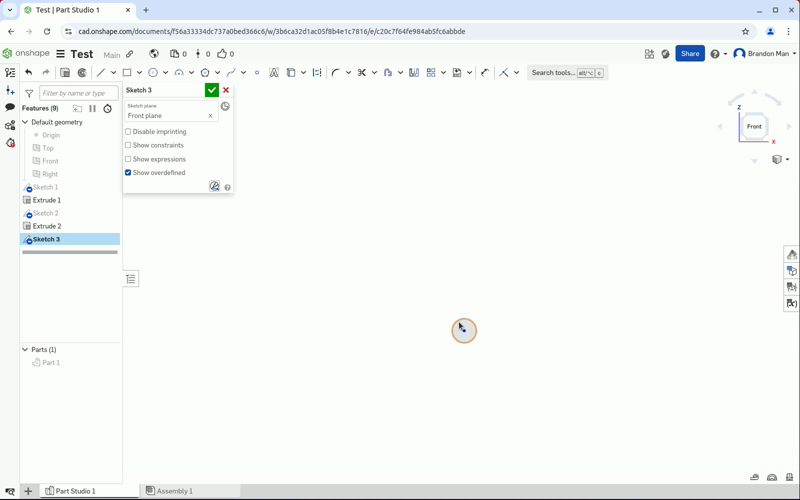
scroll(6)
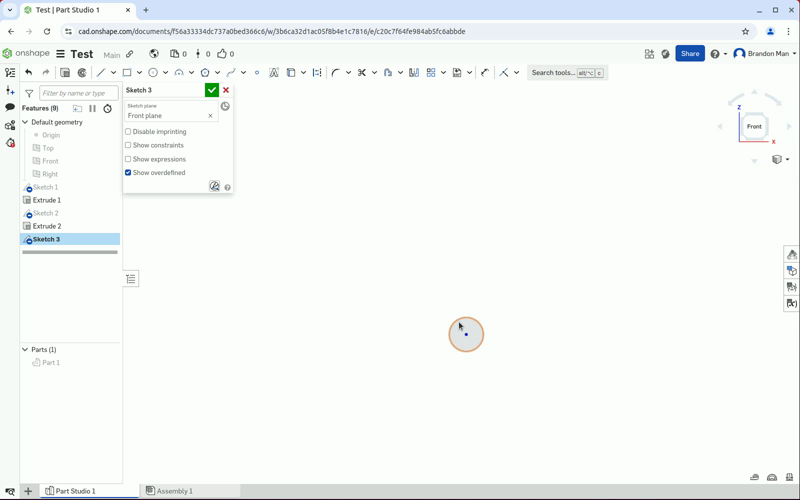
scroll(6)
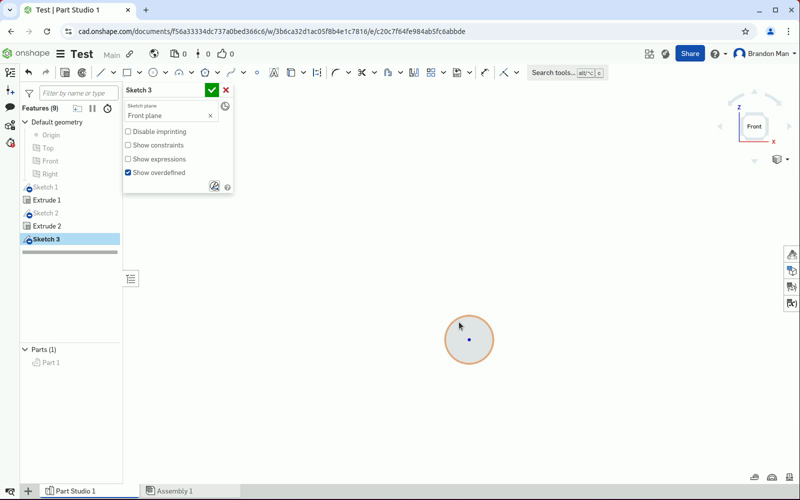
scroll(6)
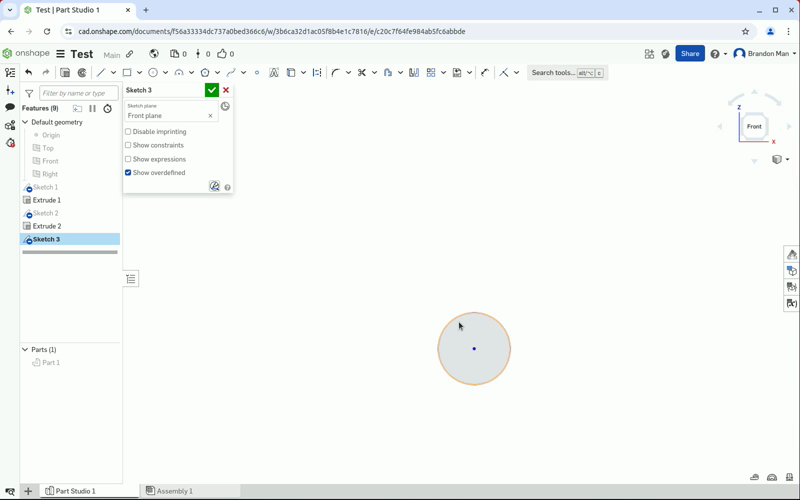
scroll(6)
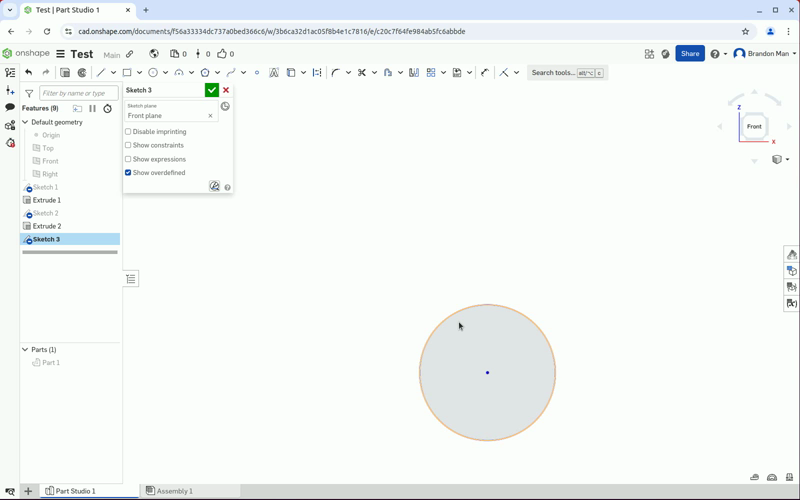
click(459, 321)
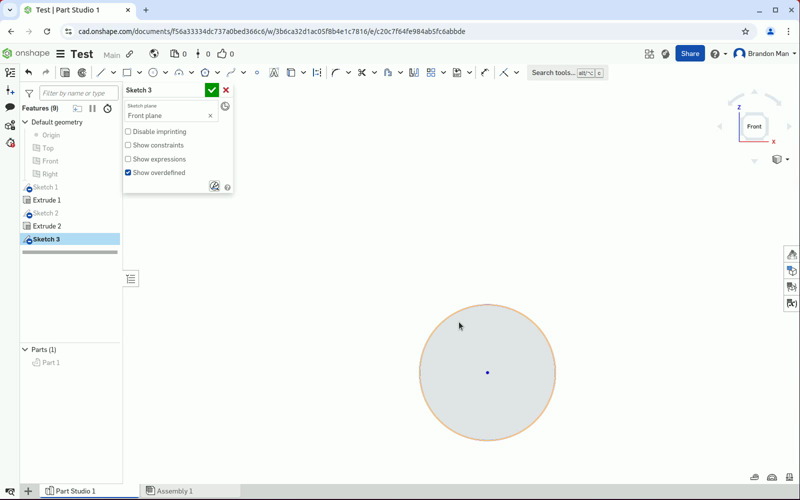
scroll(-6)
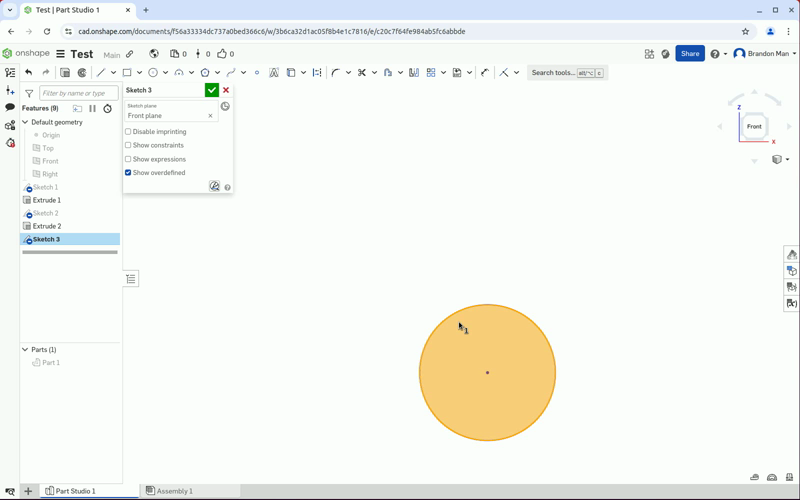
scroll(-6)
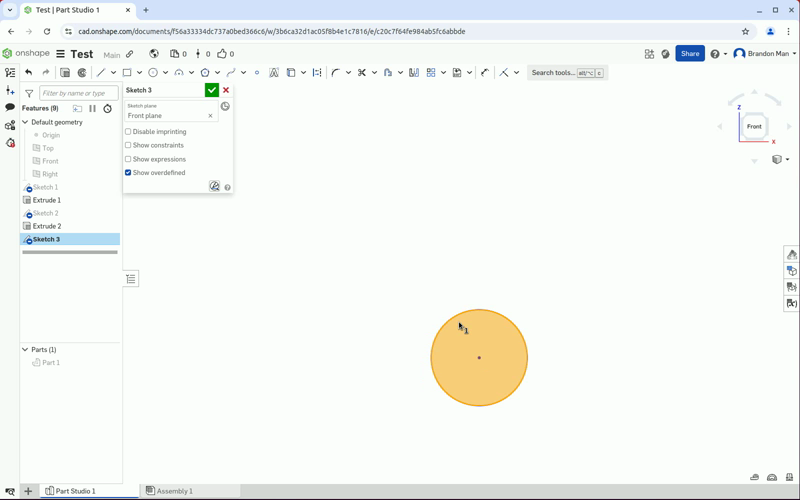
scroll(-6)
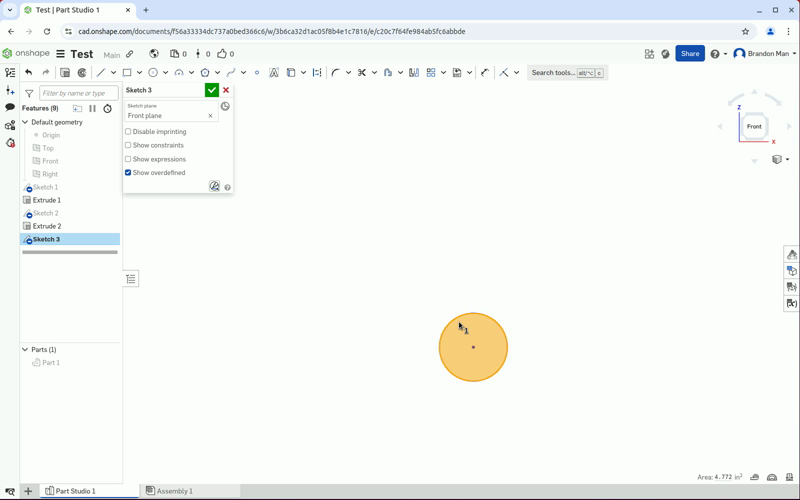
scroll(-6)
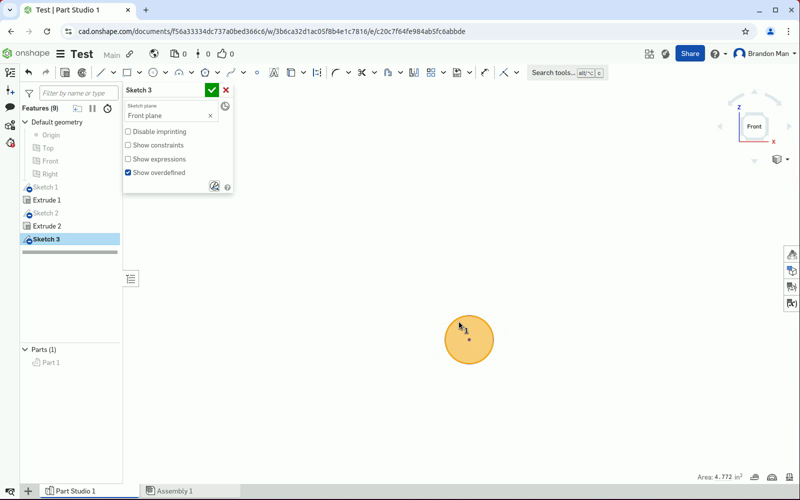
scroll(-6)
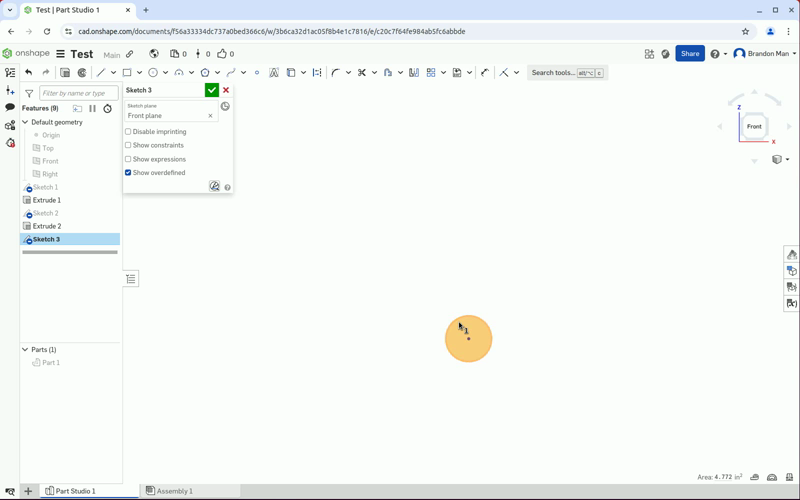
scroll(-6)
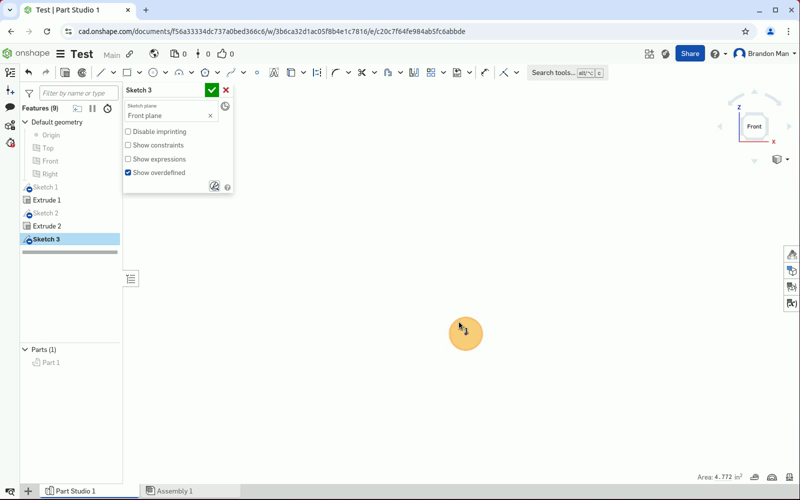
scroll(-6)
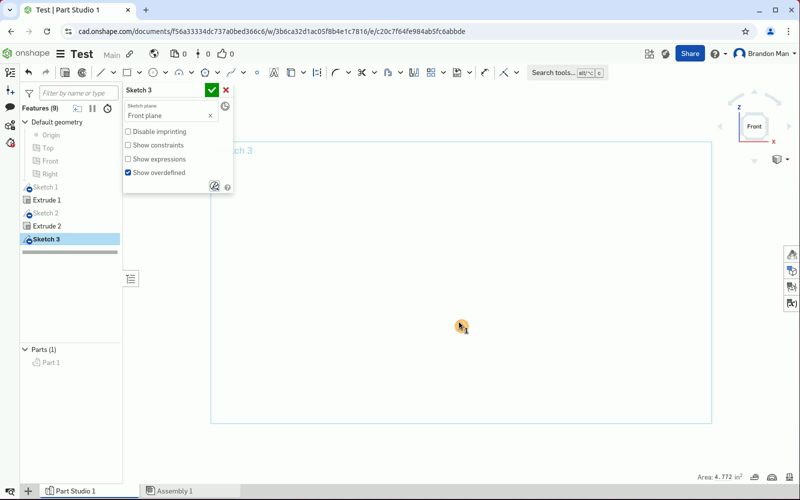
mouse_move(73, 352)
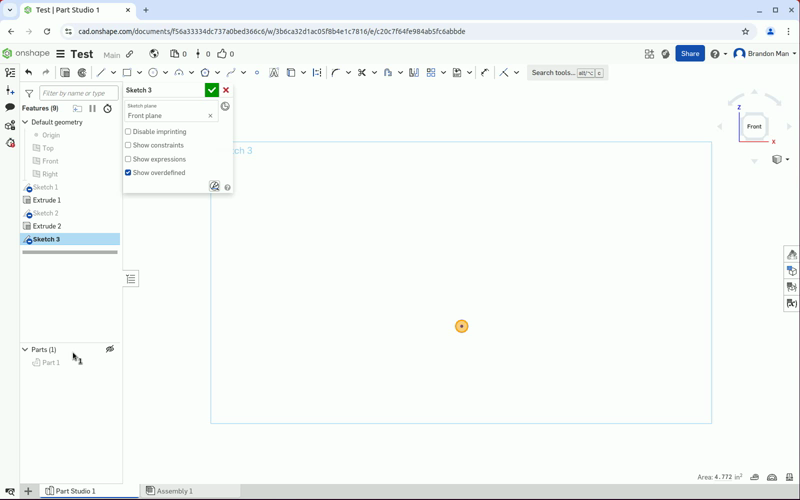
key(shift+y)
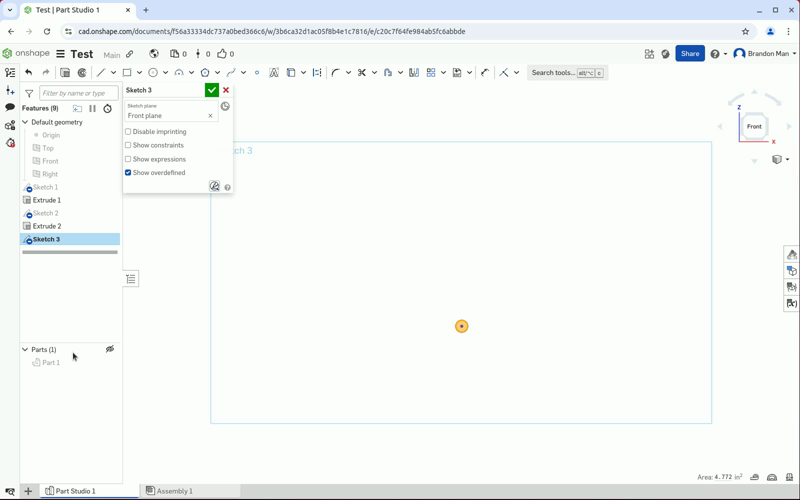
key(shift+e)
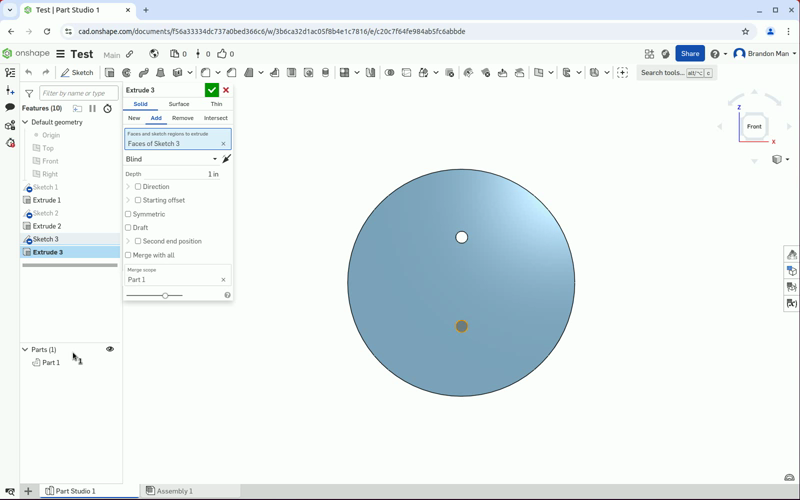
mouse_move(143, 106)
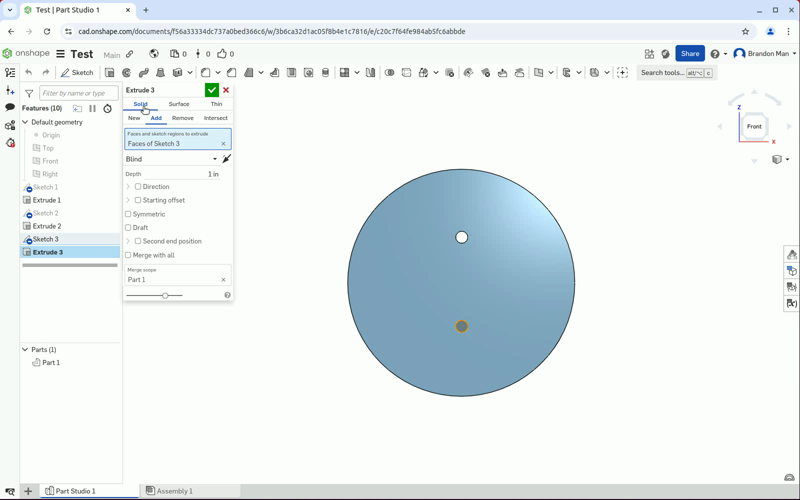
click(143, 106)
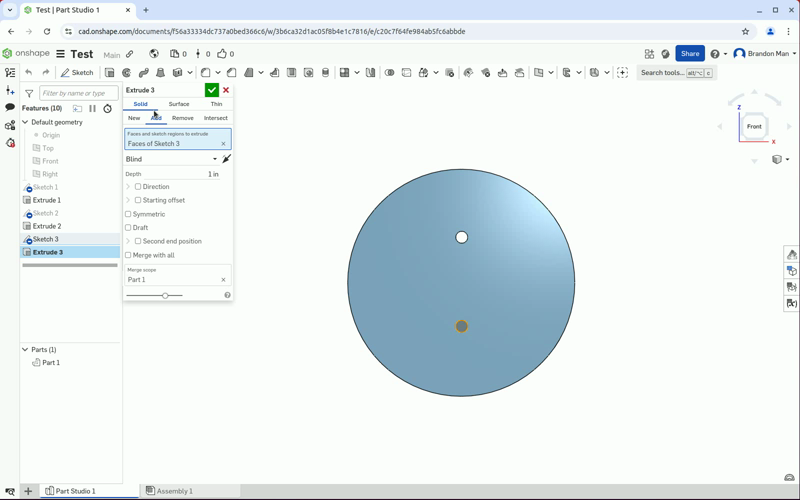
mouse_move(186, 120)
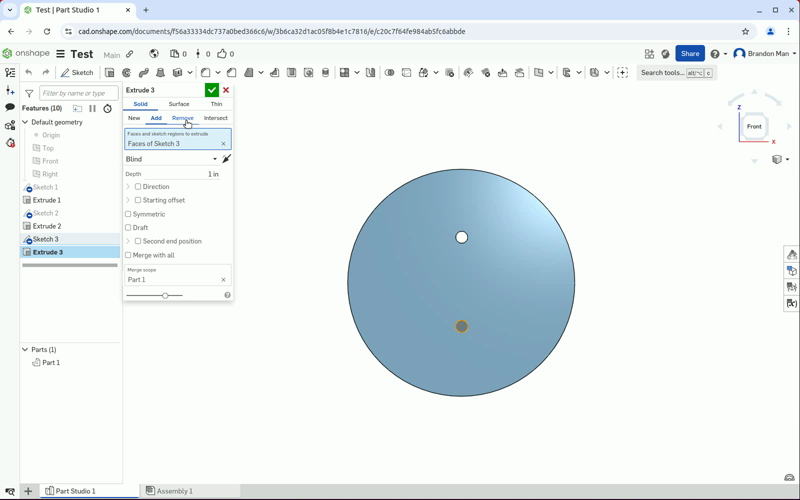
click(186, 120)
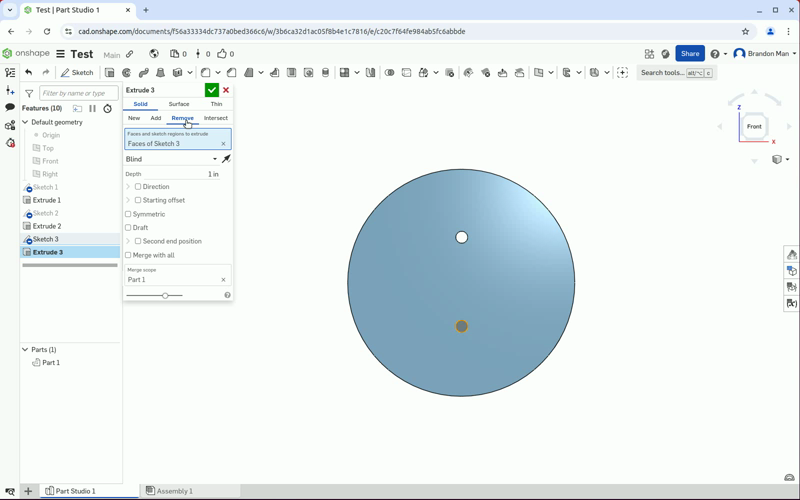
key(tab, 4)
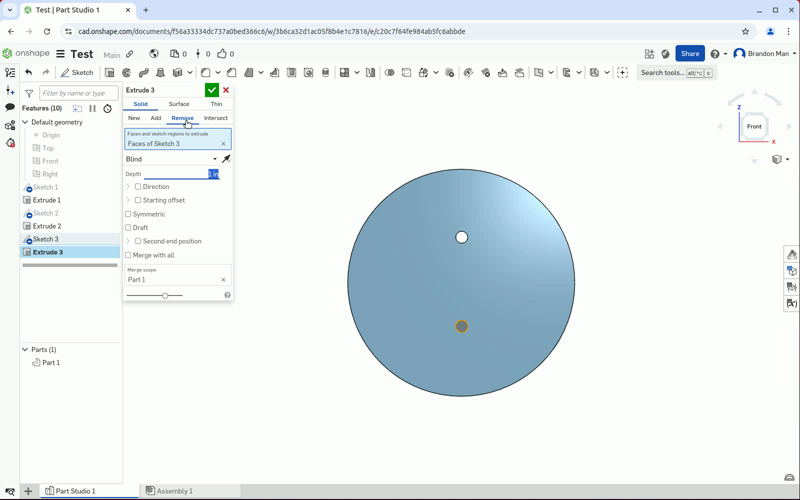
text(27.922)
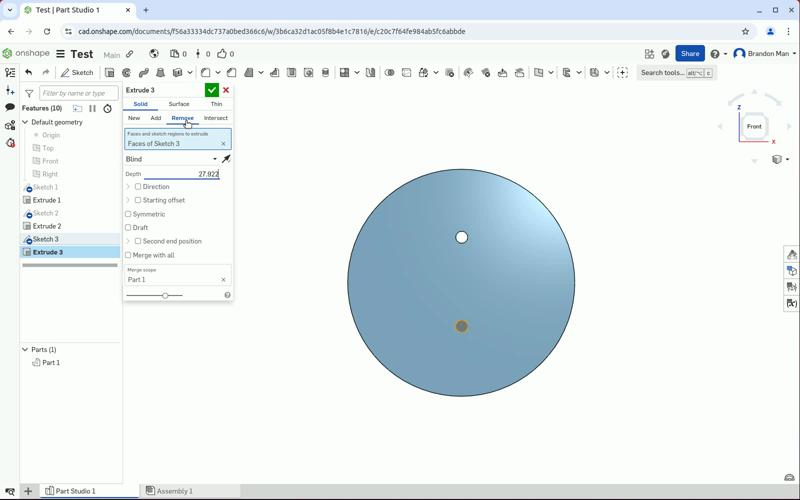
key(tab, 6)
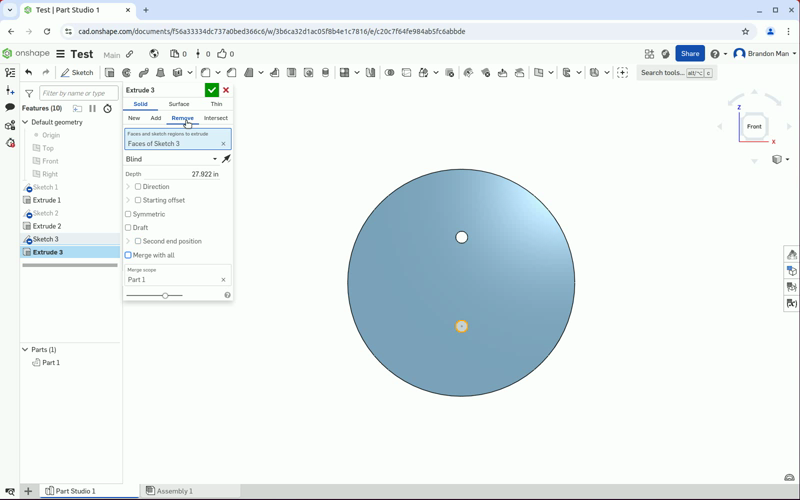
key(space)
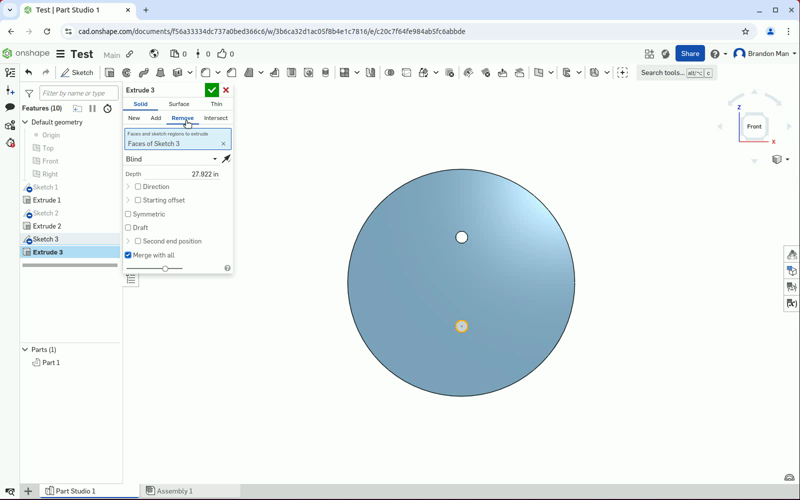
key(enter)
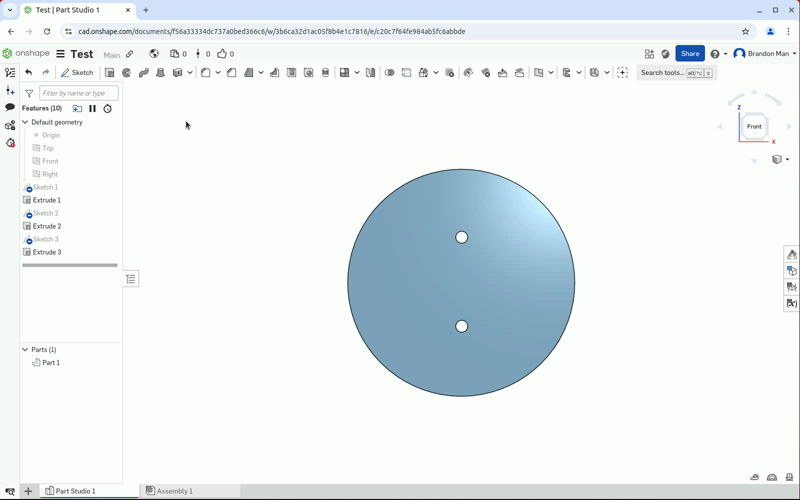
key(shift+h)
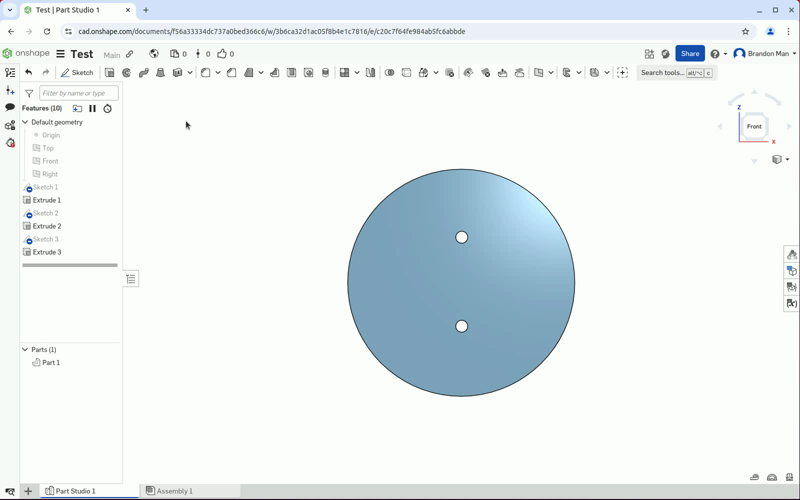
key(shift+h)
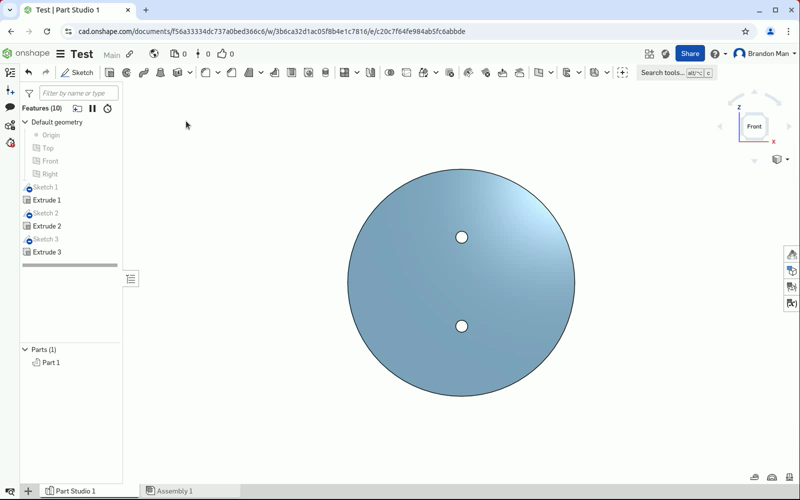
mouse_move(73, 189)
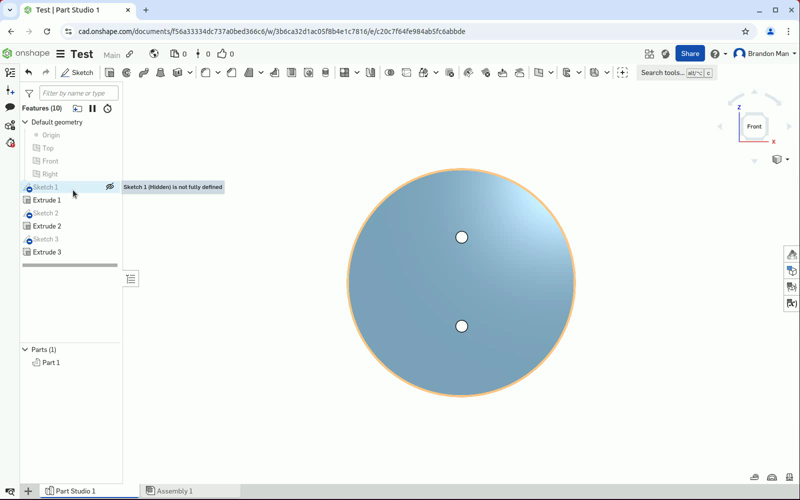
click(73, 189)
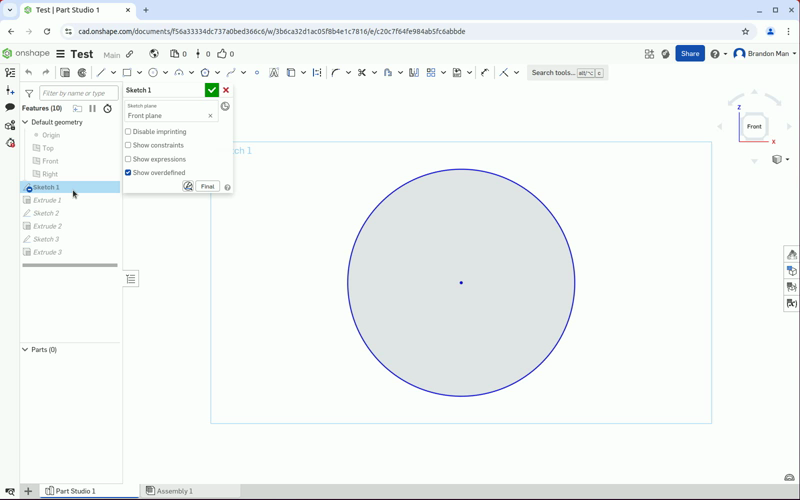
mouse_move(229, 92)
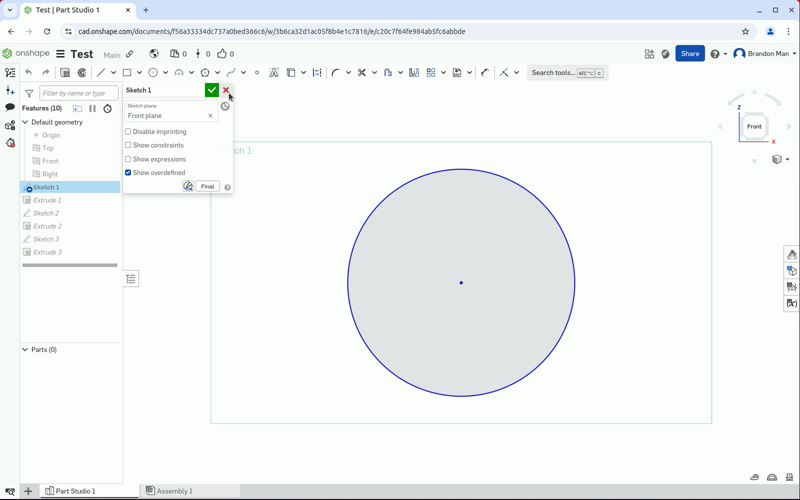
click(229, 92)
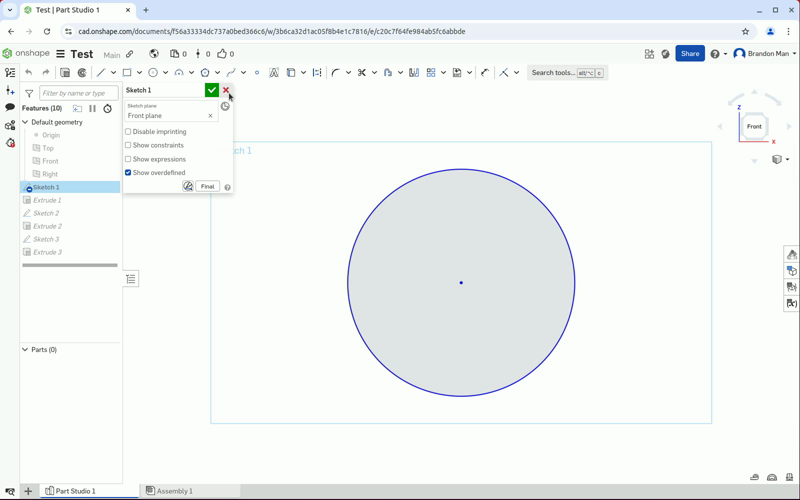
key(shift+s)
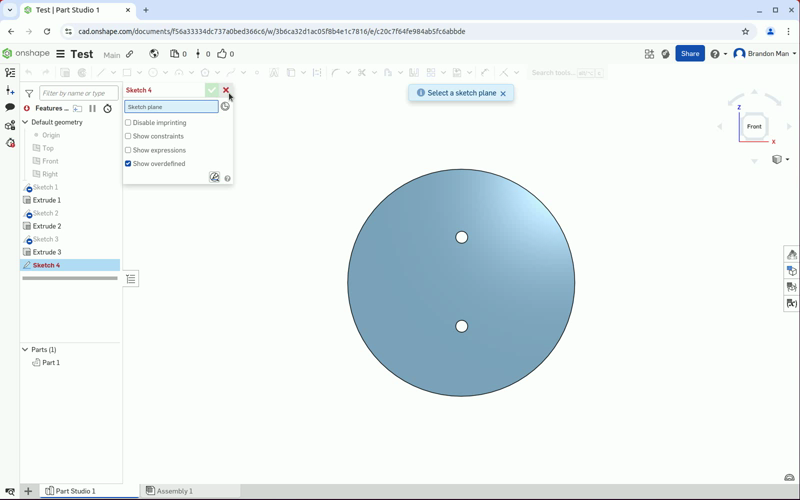
mouse_move(73, 163)
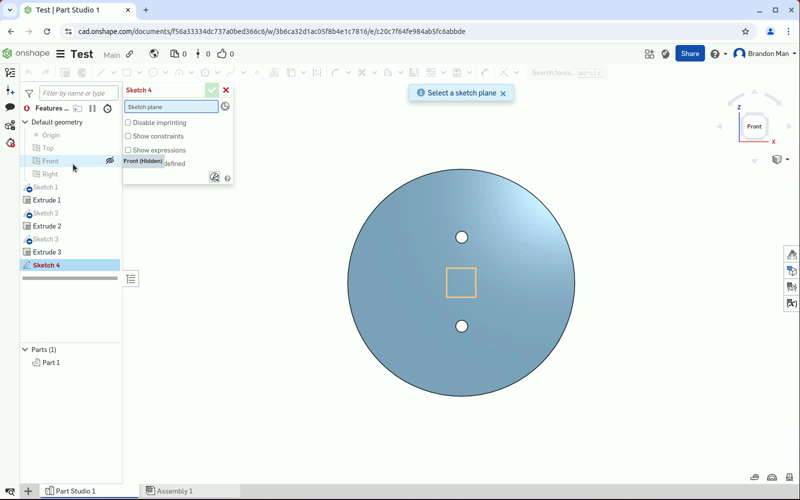
click(73, 163)
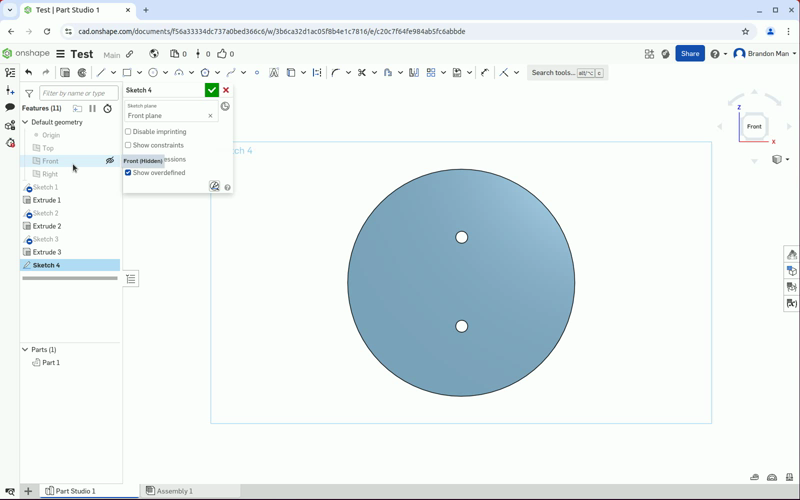
mouse_move(73, 352)
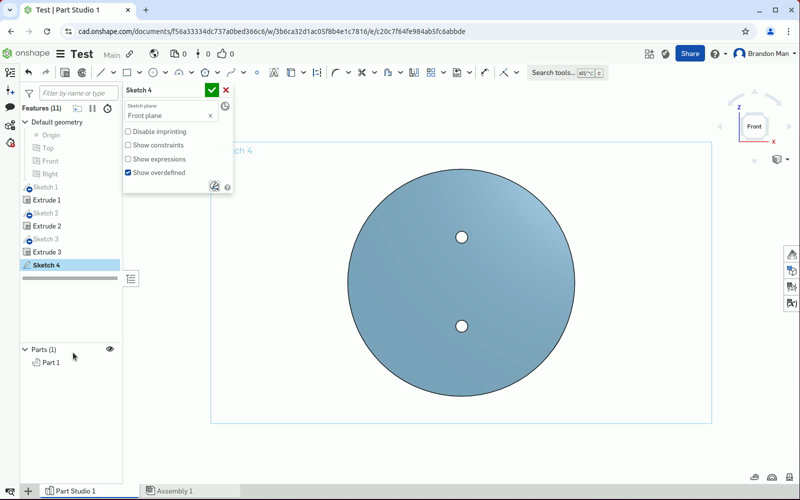
key(y)
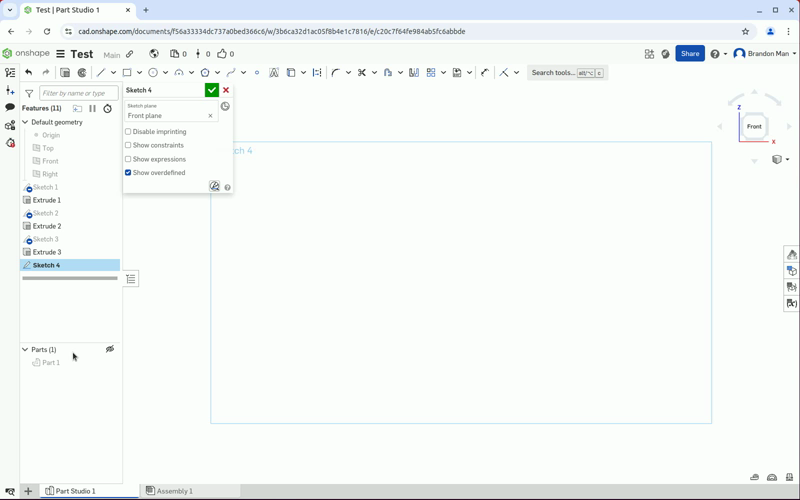
key(c)
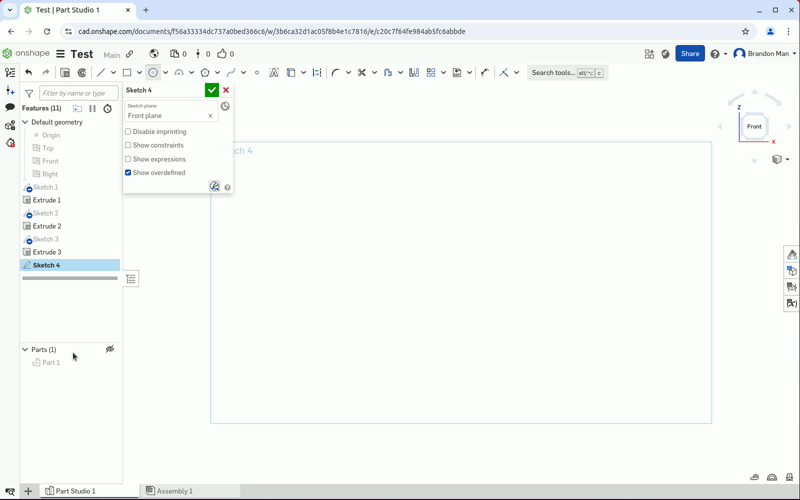
key_down(shift)
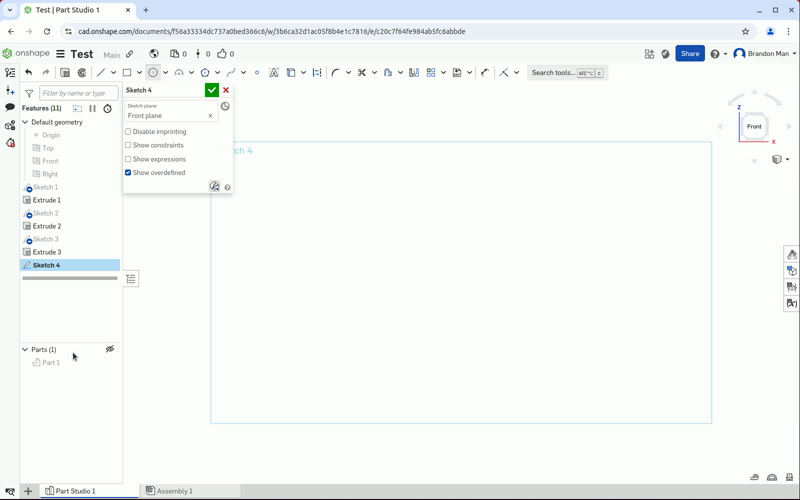
mouse_move(460, 282)
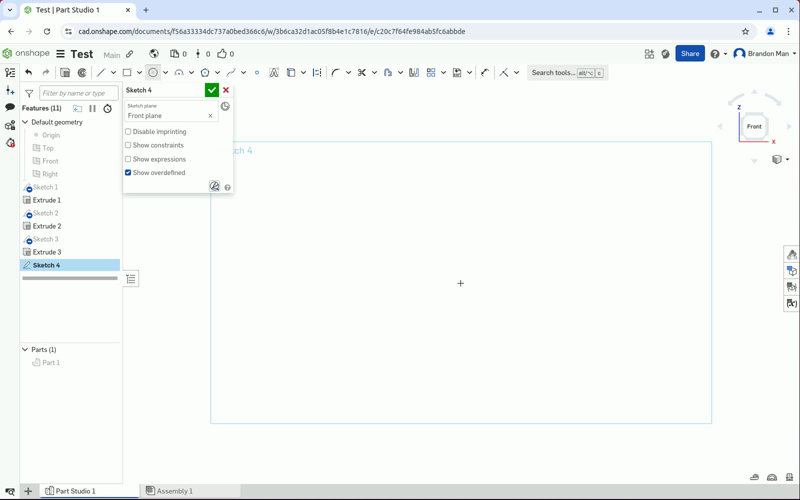
click(460, 282)
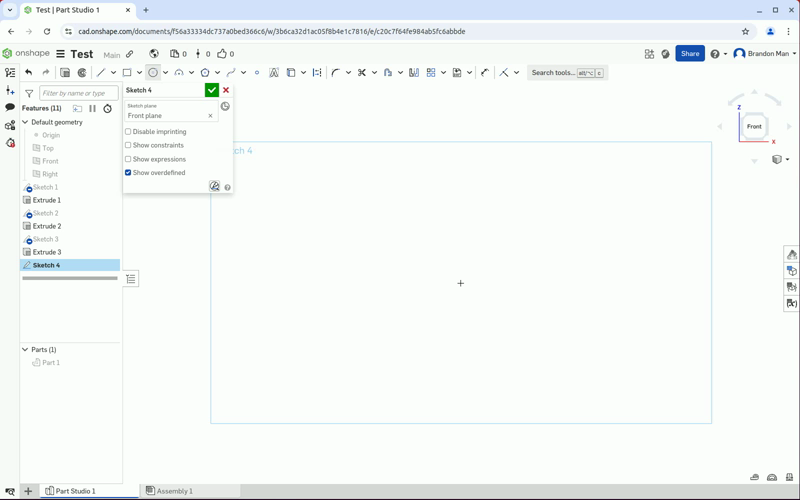
key_up(shift)
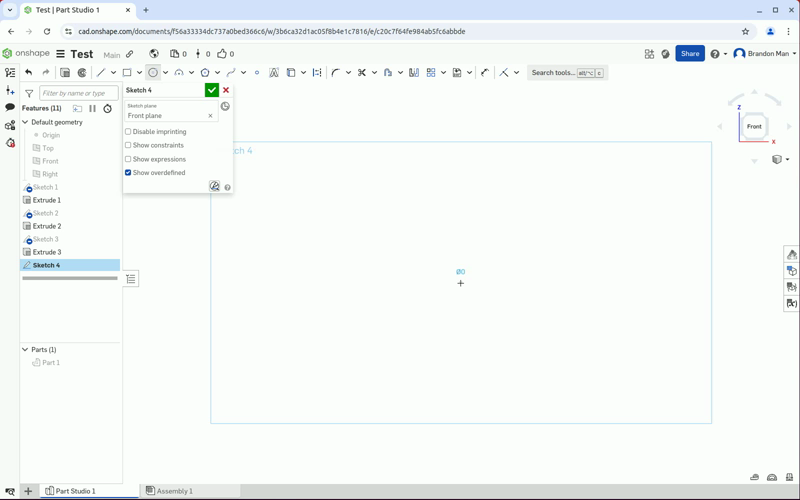
mouse_move(465, 282)
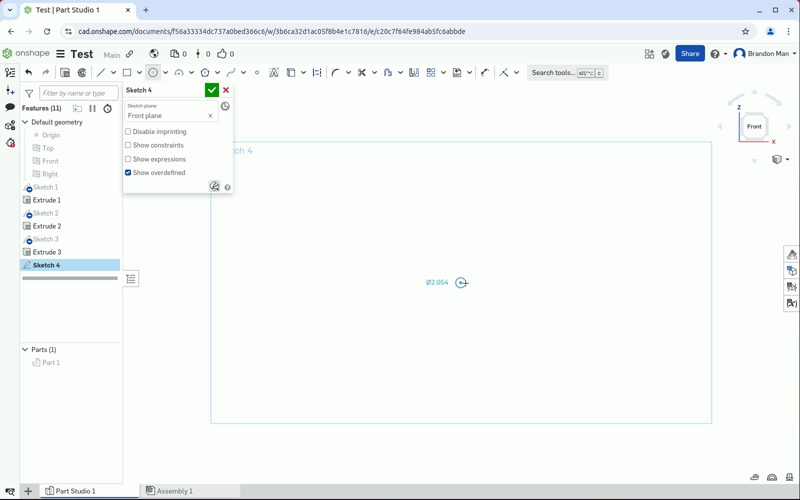
click(465, 282)
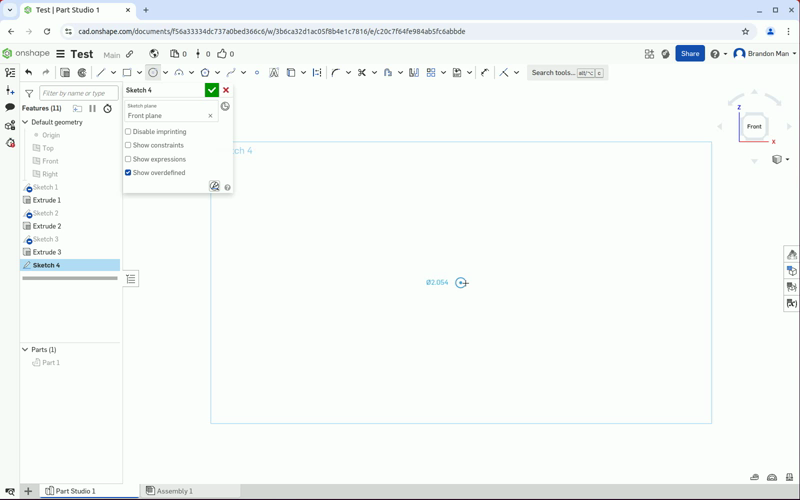
key(esc)
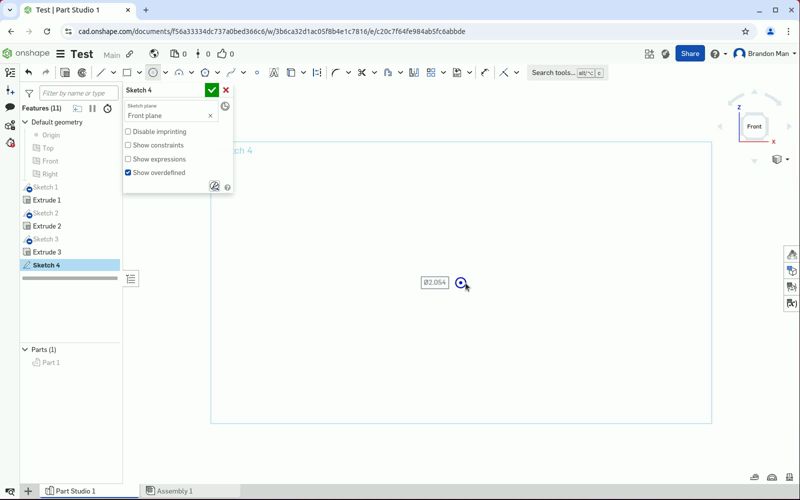
mouse_move(459, 281)
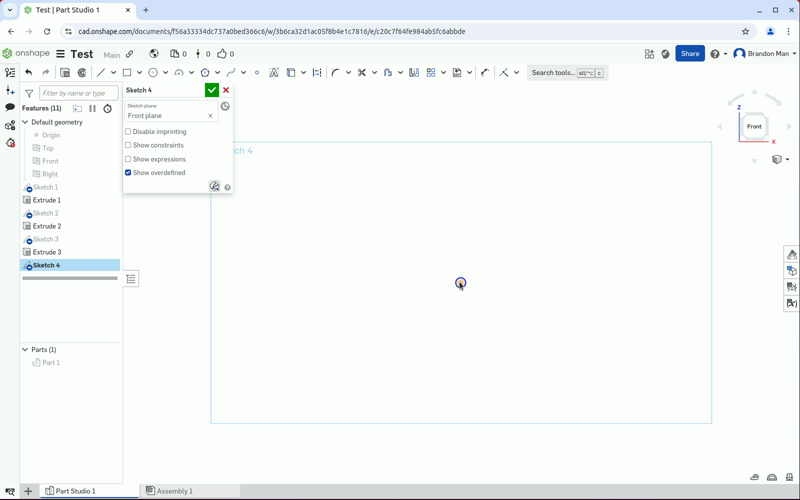
scroll(6)
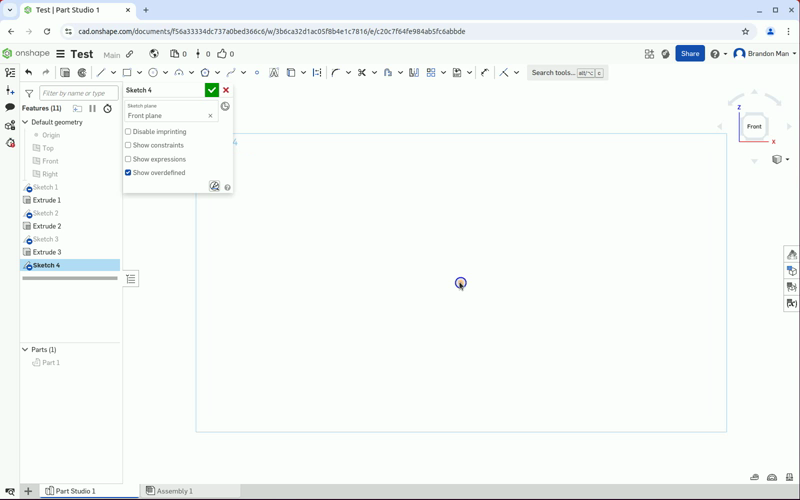
scroll(6)
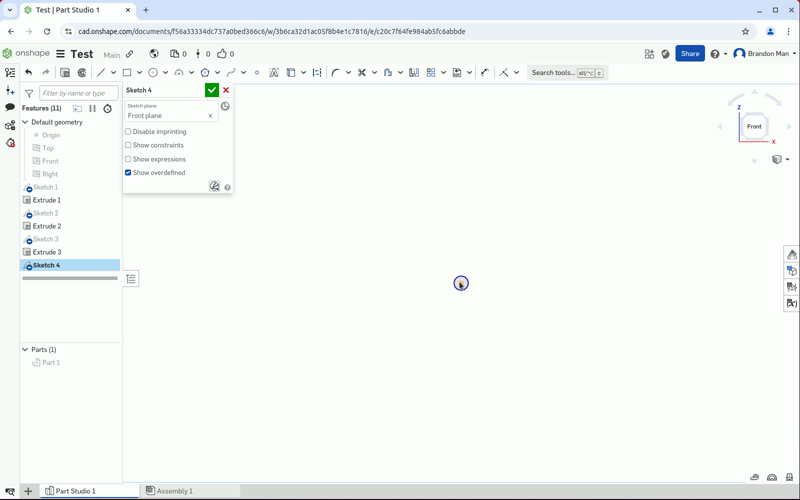
scroll(6)
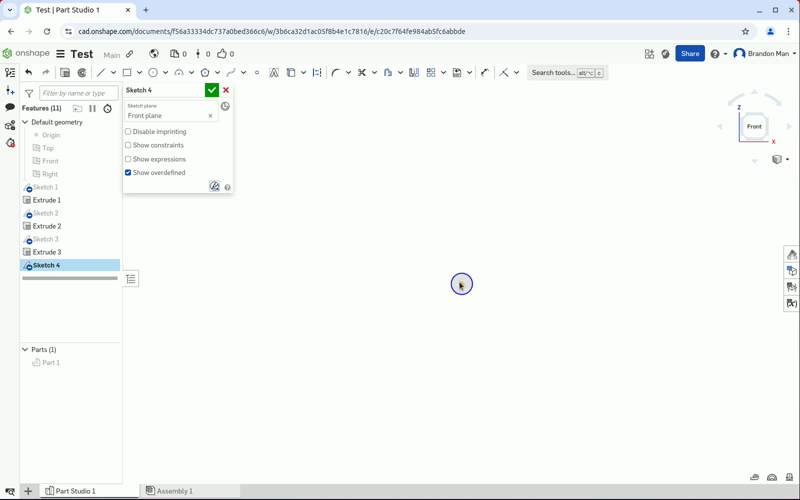
scroll(6)
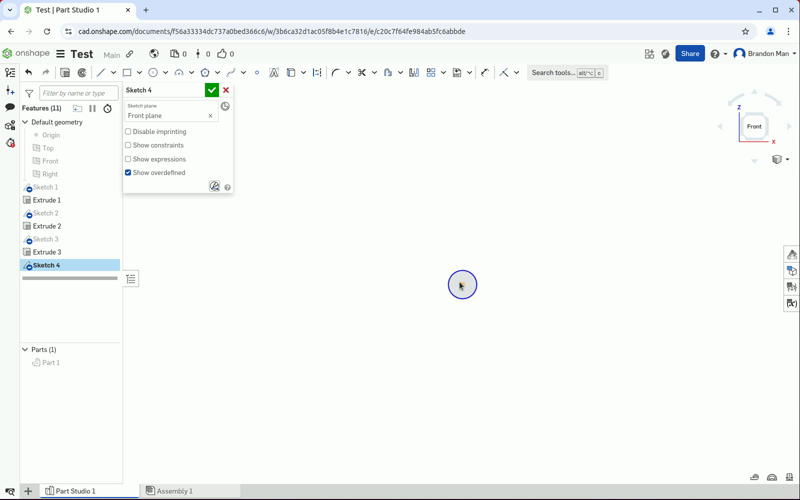
scroll(6)
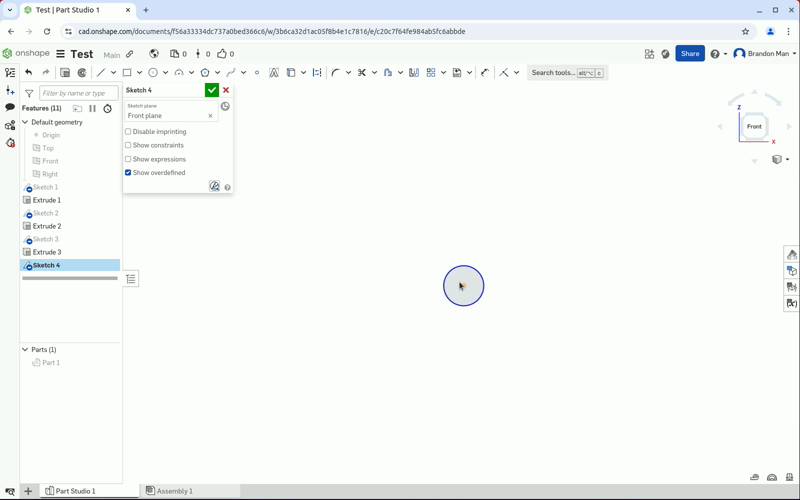
scroll(6)
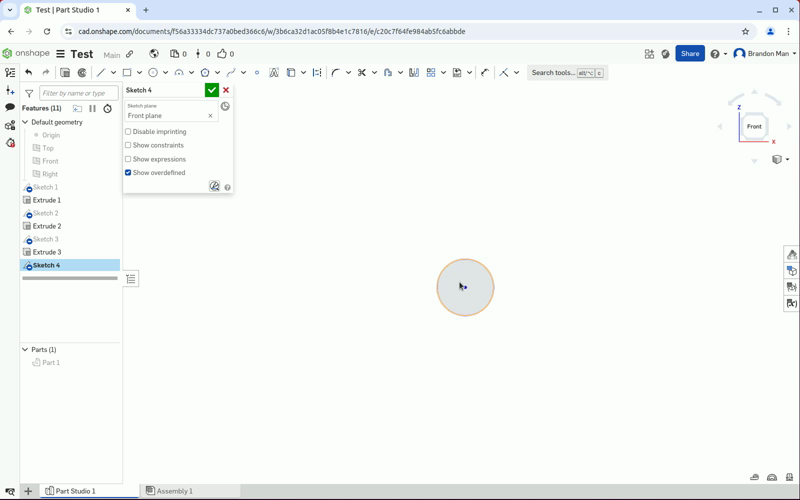
scroll(6)
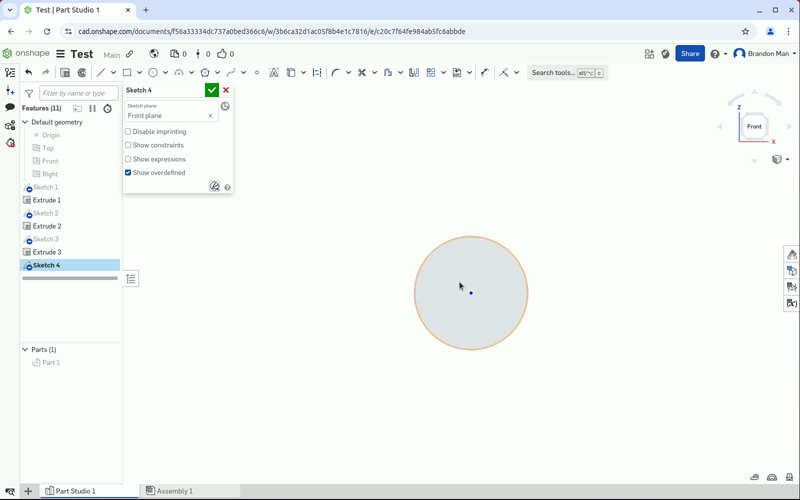
click(459, 281)
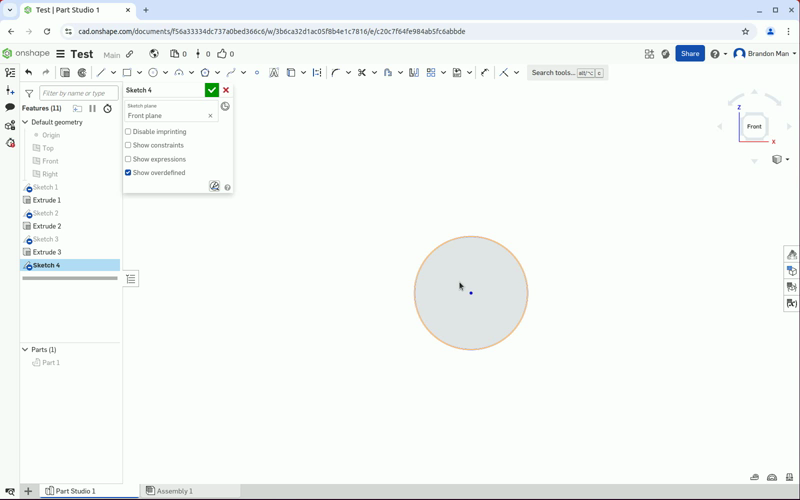
scroll(-6)
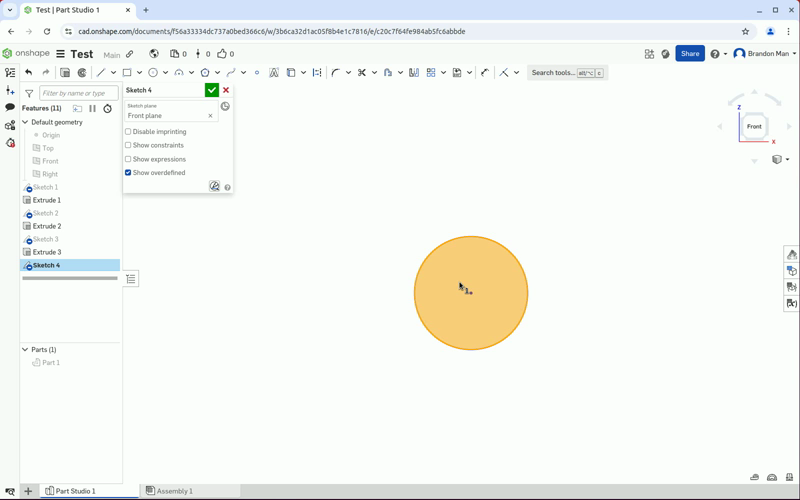
scroll(-6)
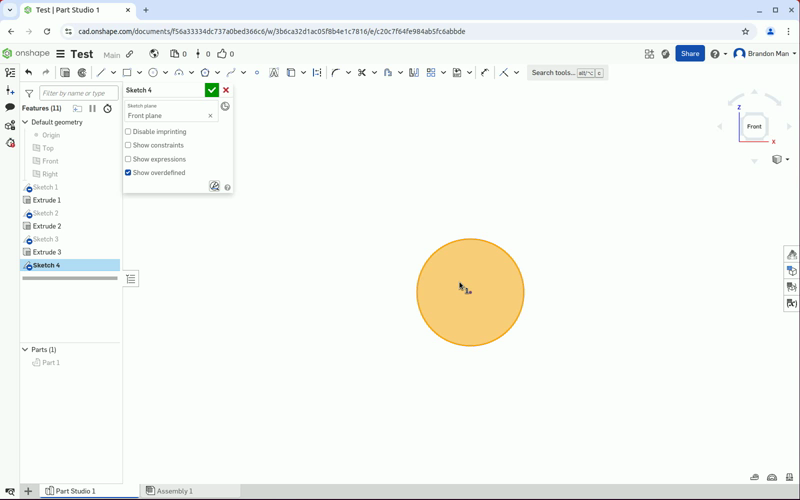
scroll(-6)
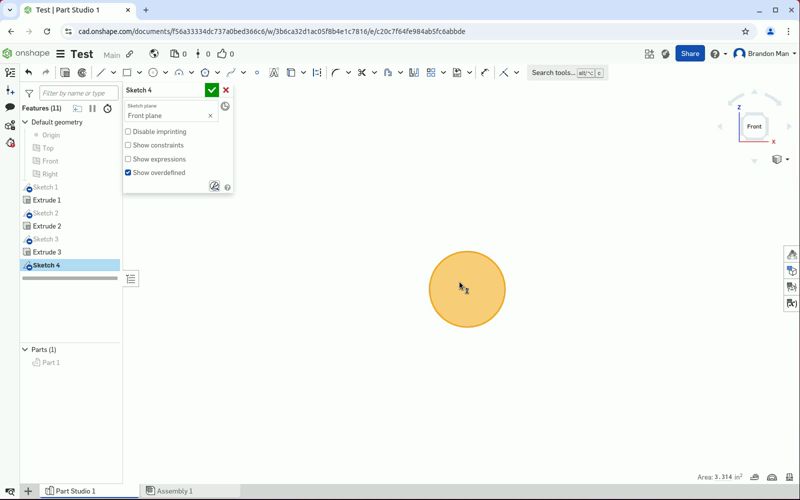
scroll(-6)
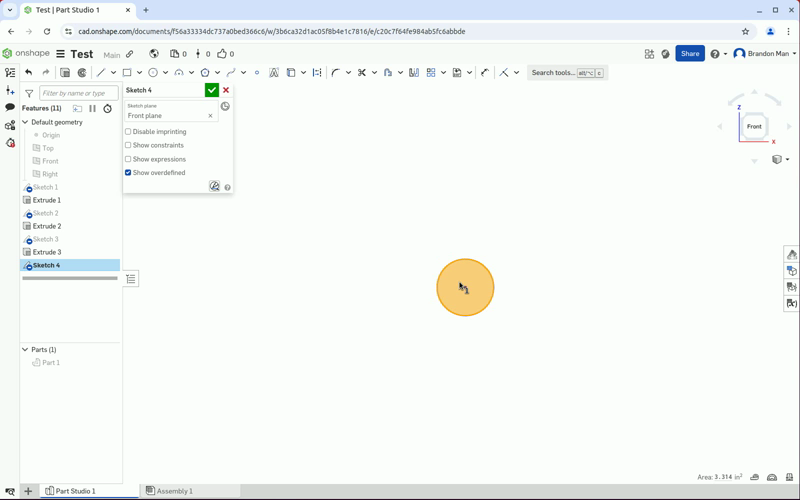
scroll(-6)
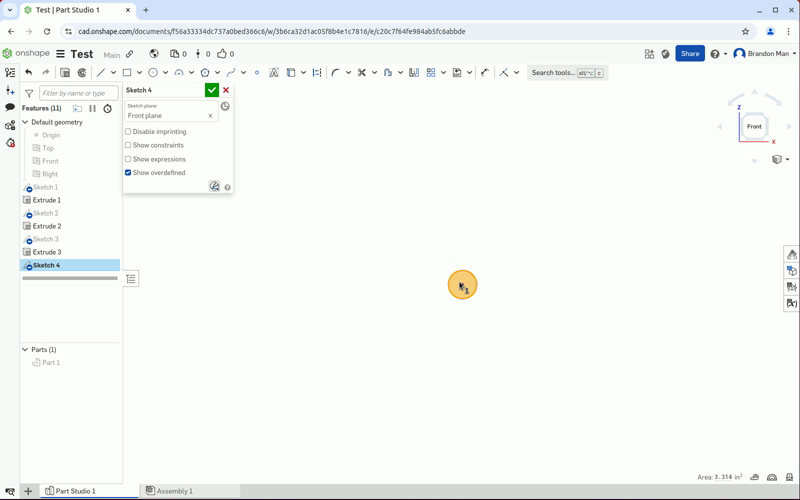
scroll(-6)
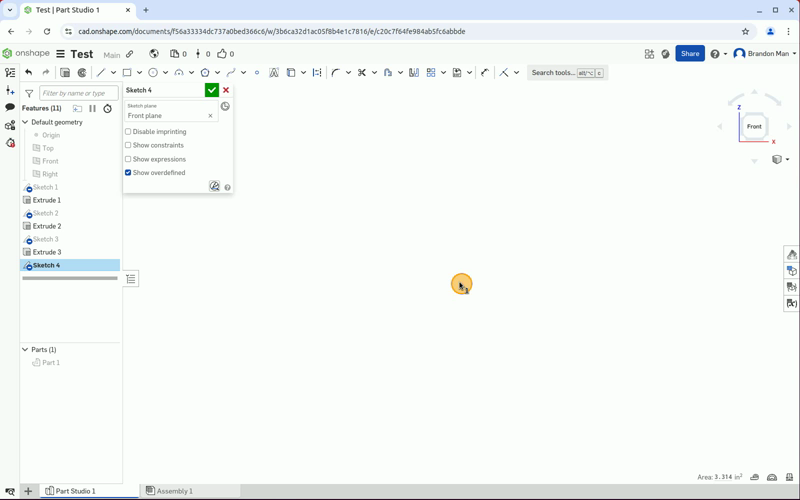
scroll(-6)
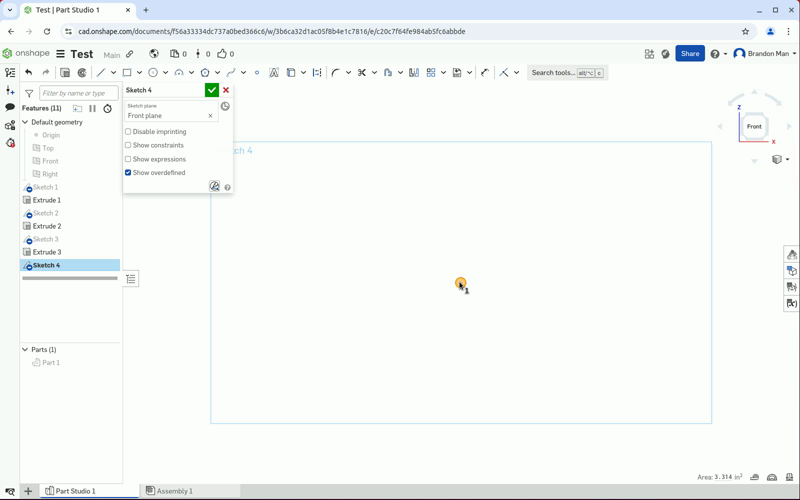
mouse_move(73, 352)
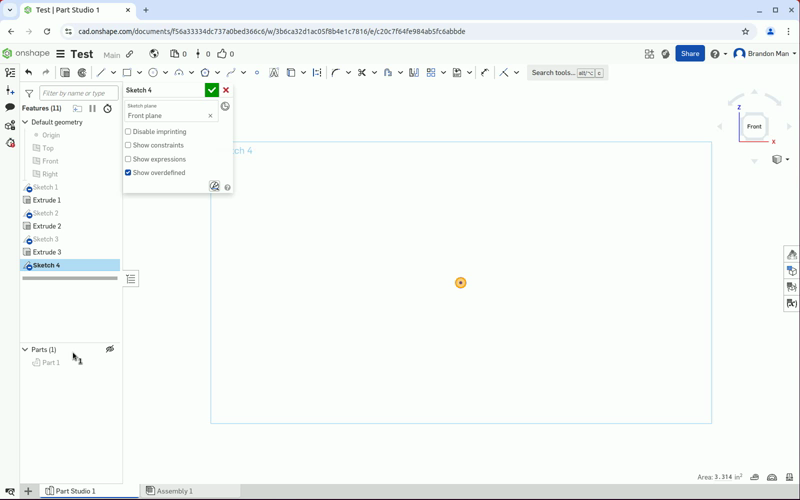
key(shift+y)
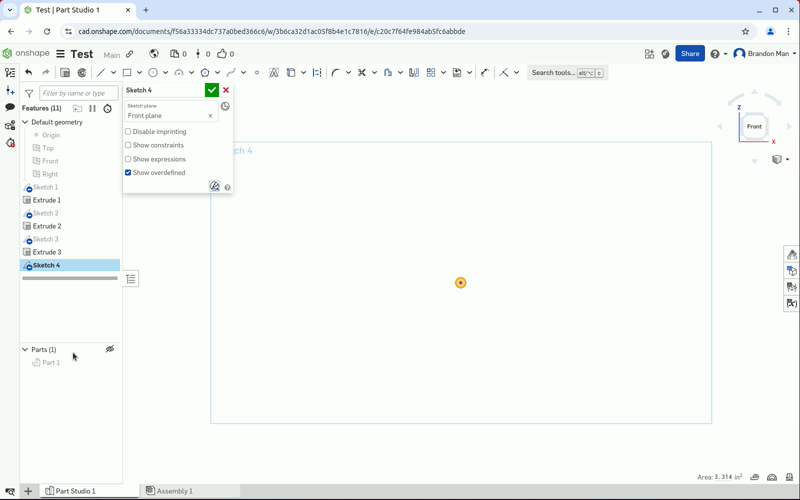
key(shift+e)
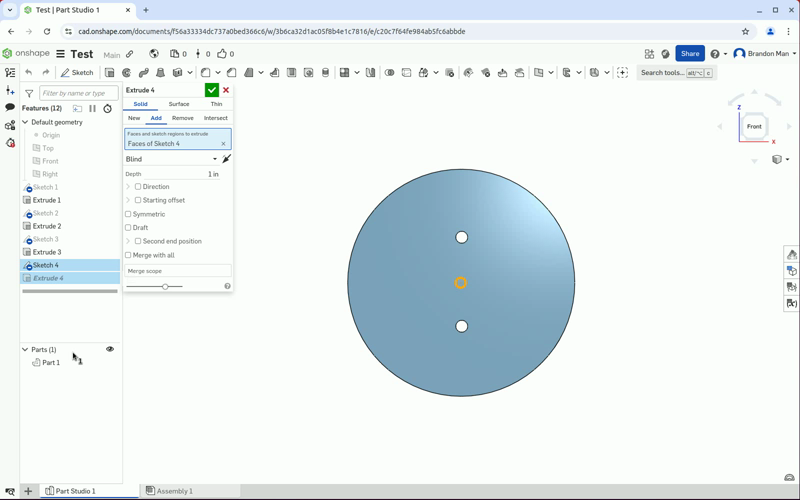
mouse_move(143, 106)
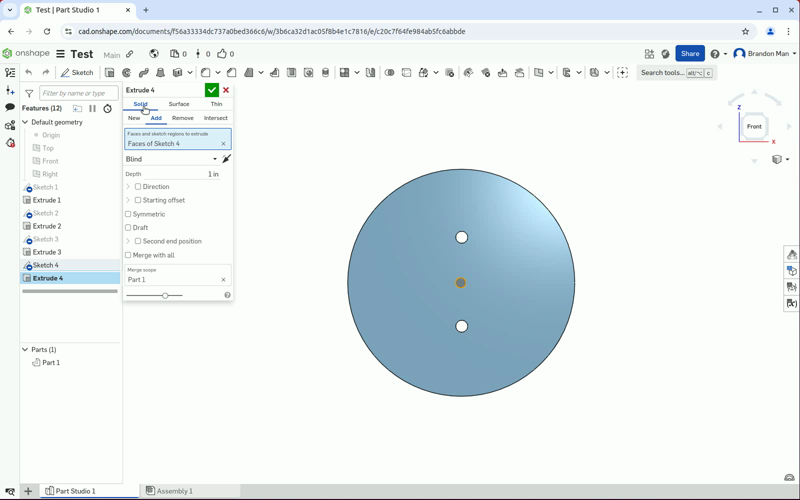
click(143, 106)
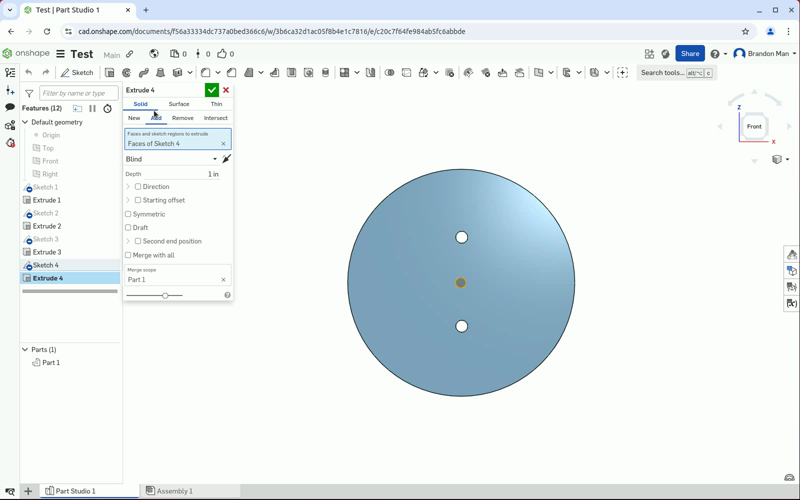
mouse_move(186, 120)
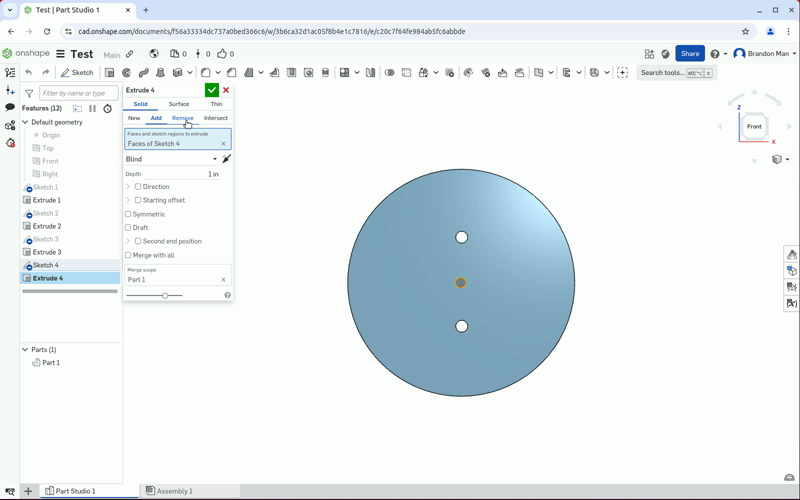
click(186, 120)
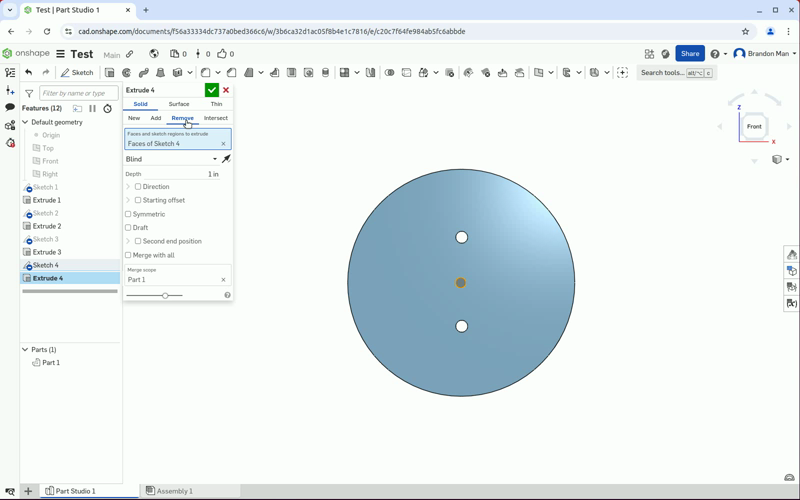
key(tab, 4)
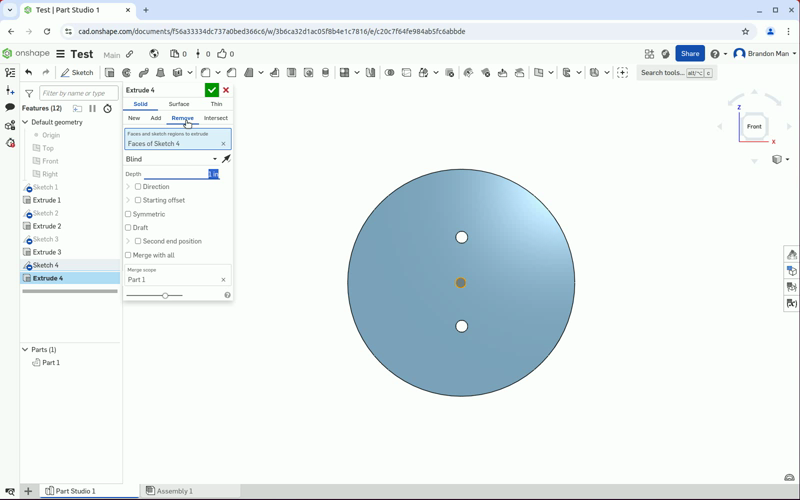
text(27.922)
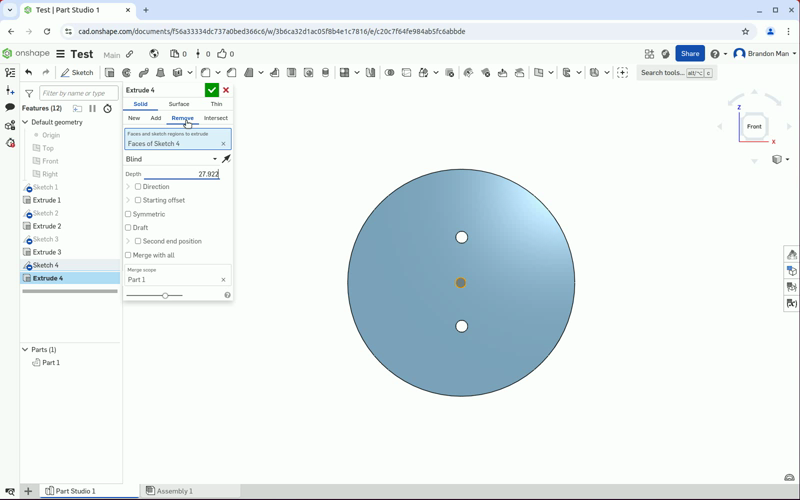
key(tab, 6)
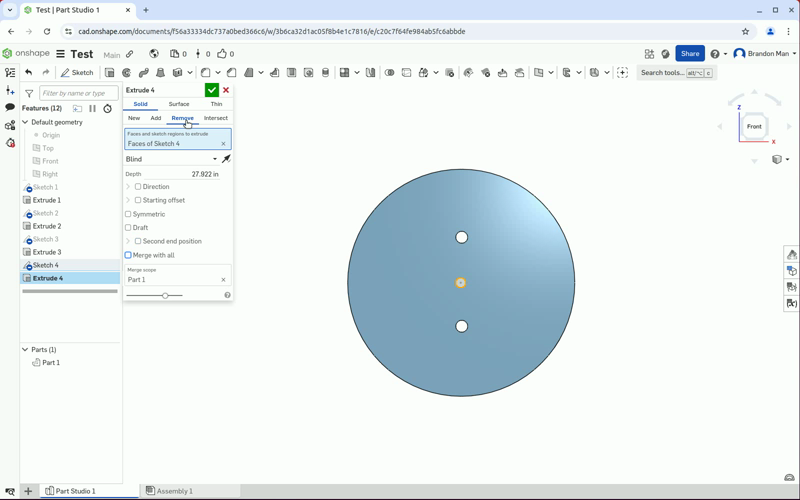
key(space)
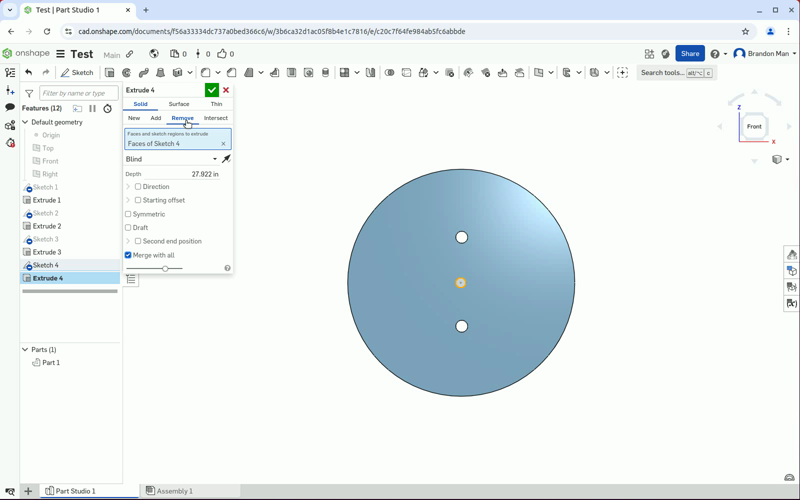
key(enter)
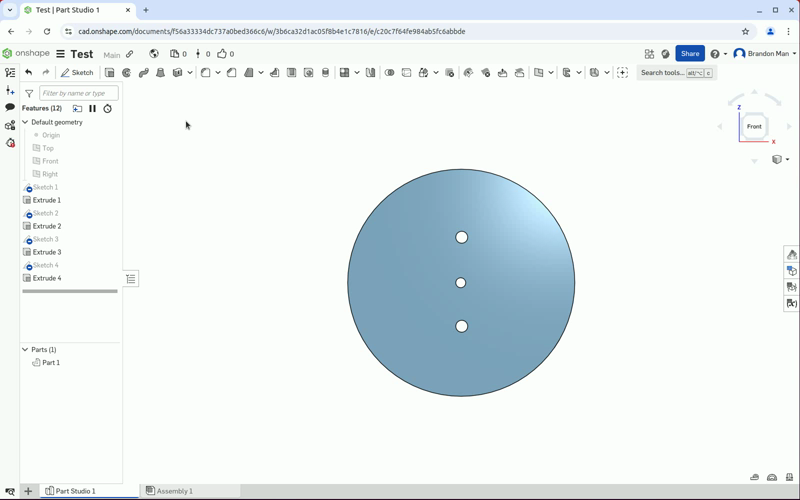
key(shift+h)
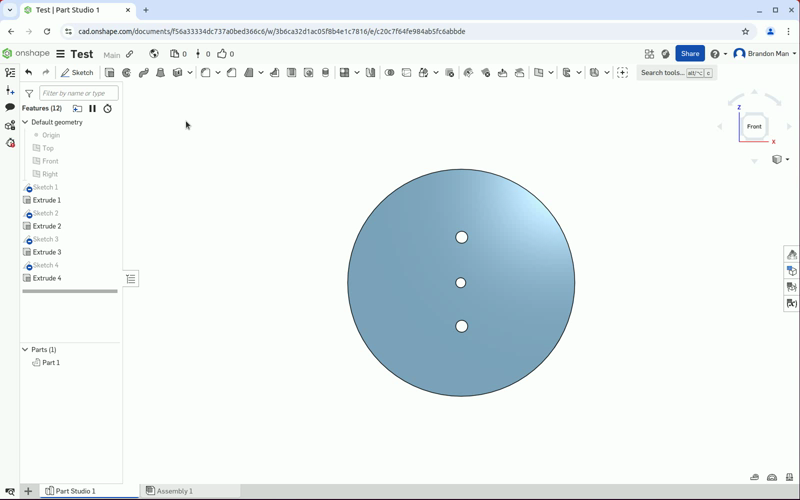
key(shift+h)
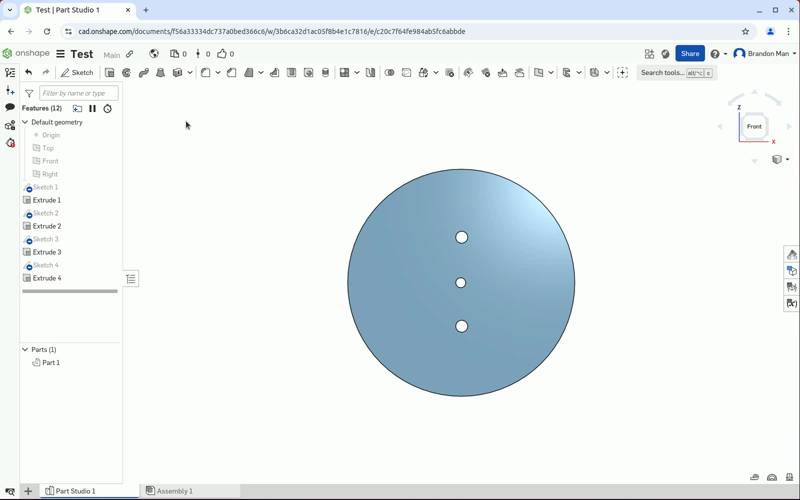
mouse_move(73, 189)
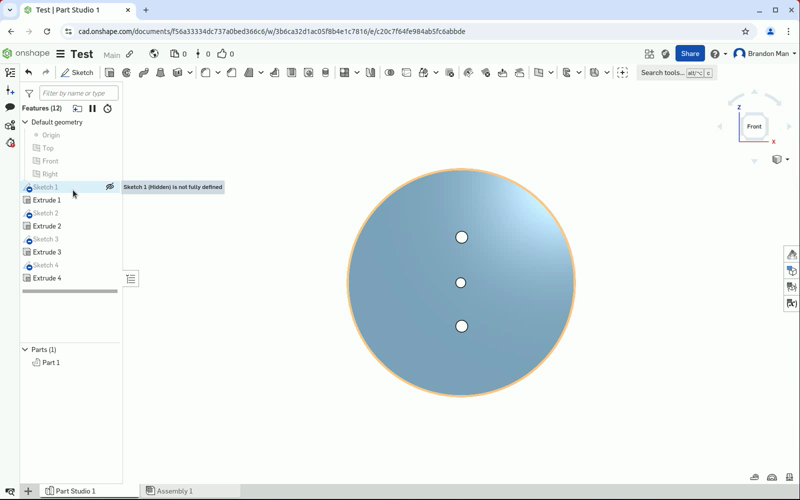
click(73, 189)
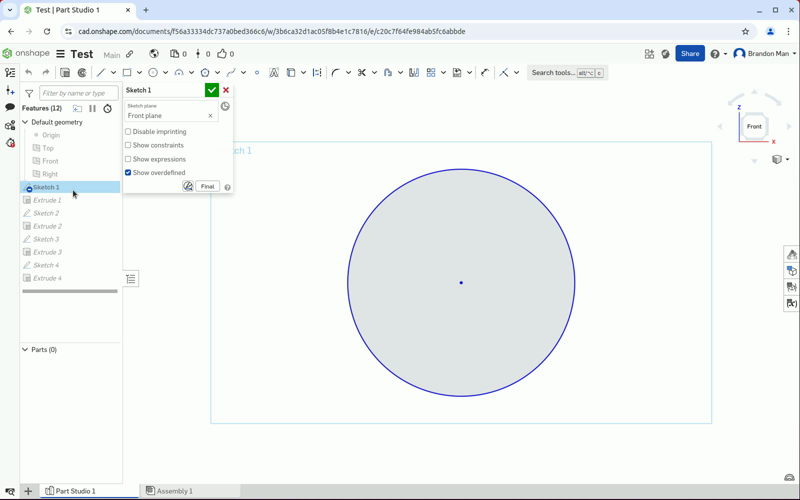
mouse_move(229, 92)
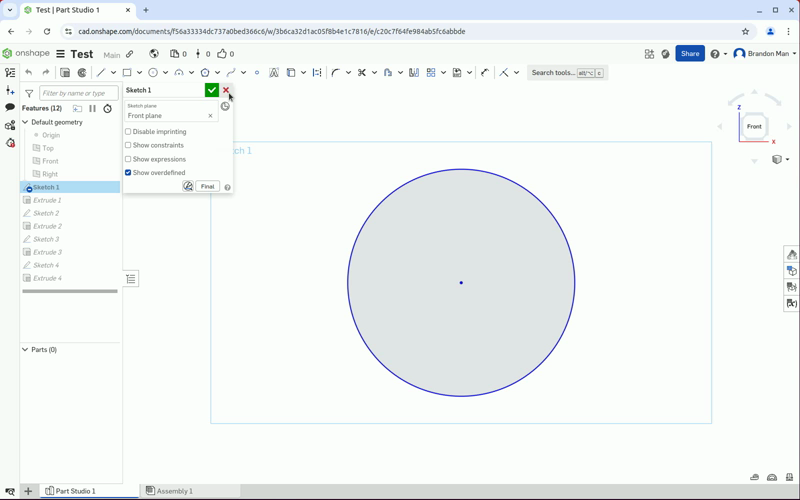
click(229, 92)
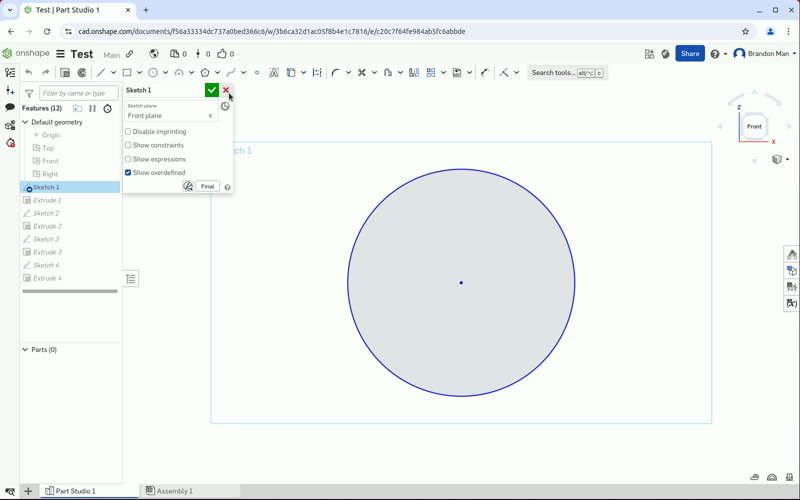
key(shift+s)
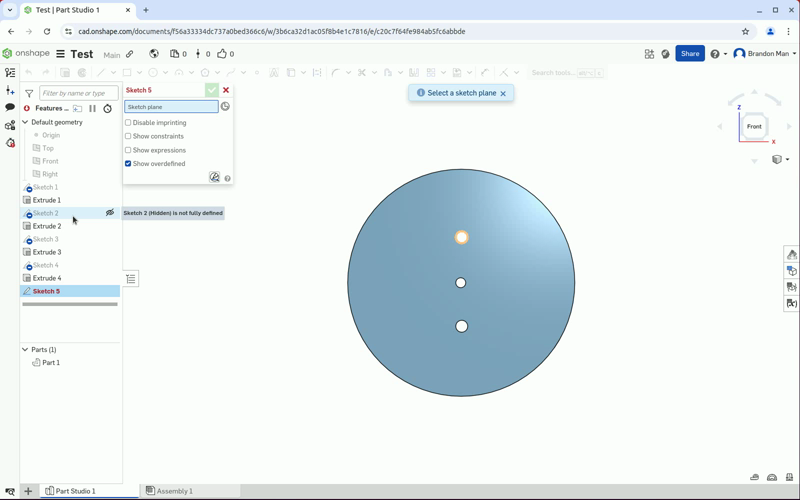
scroll(3)
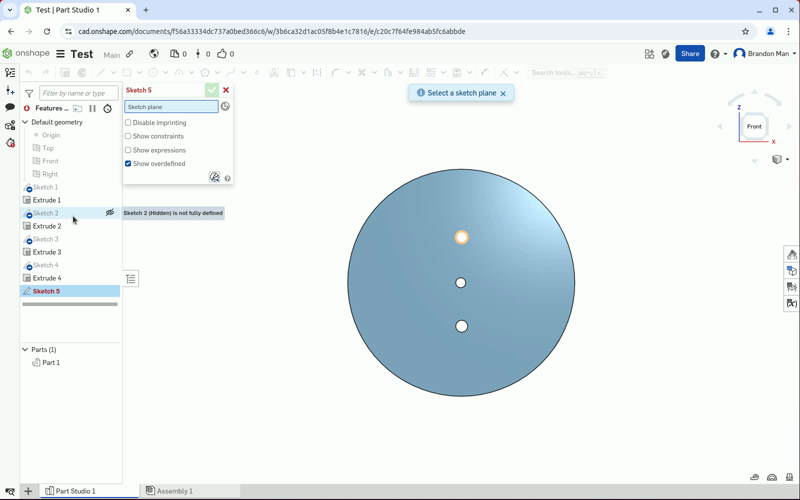
mouse_move(73, 163)
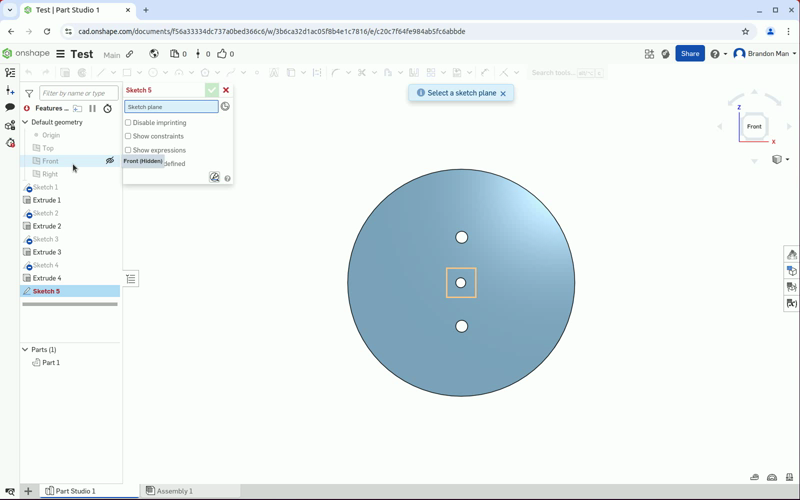
click(73, 163)
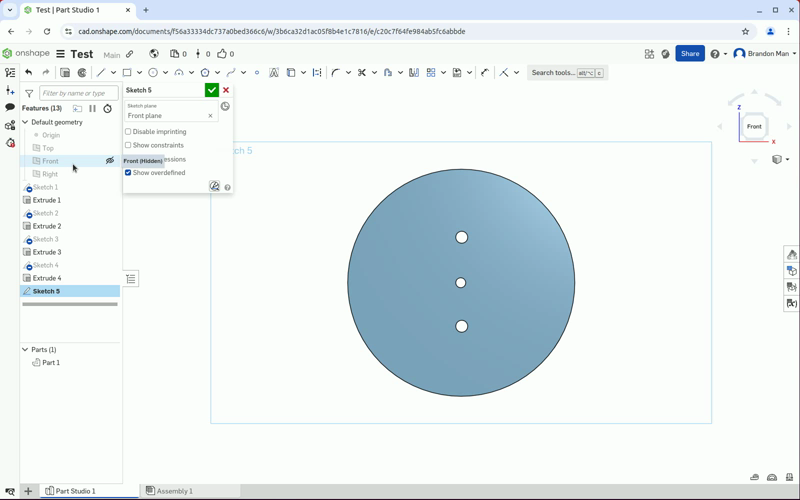
mouse_move(73, 352)
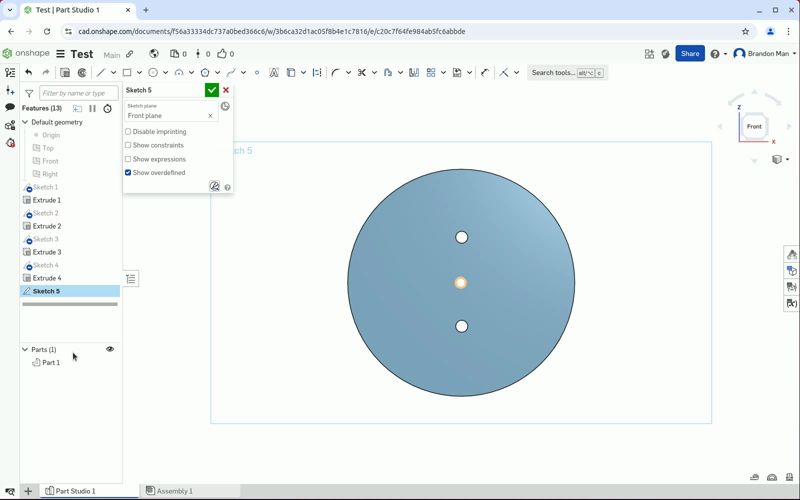
key(y)
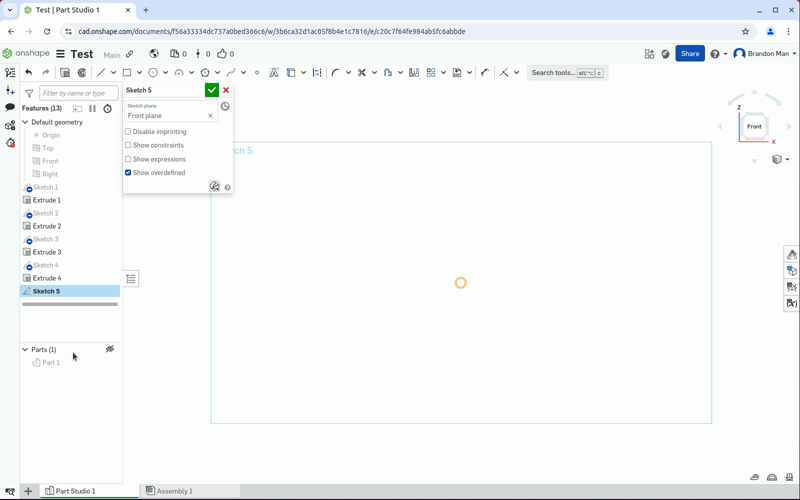
key(l)
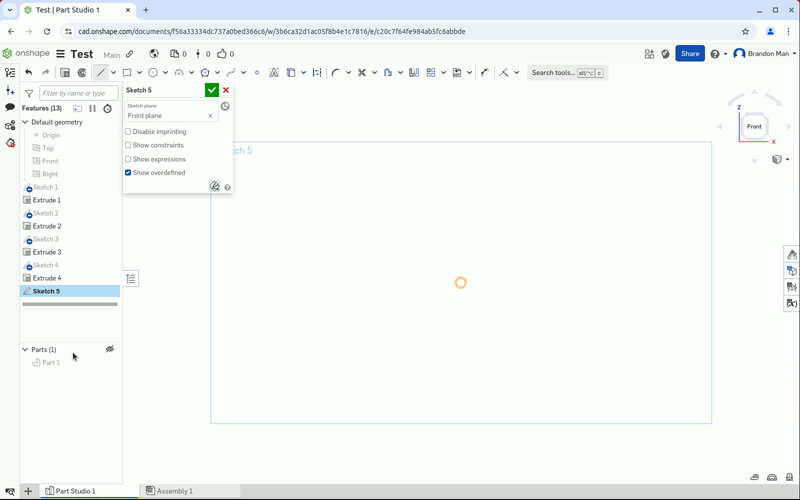
key_down(shift)
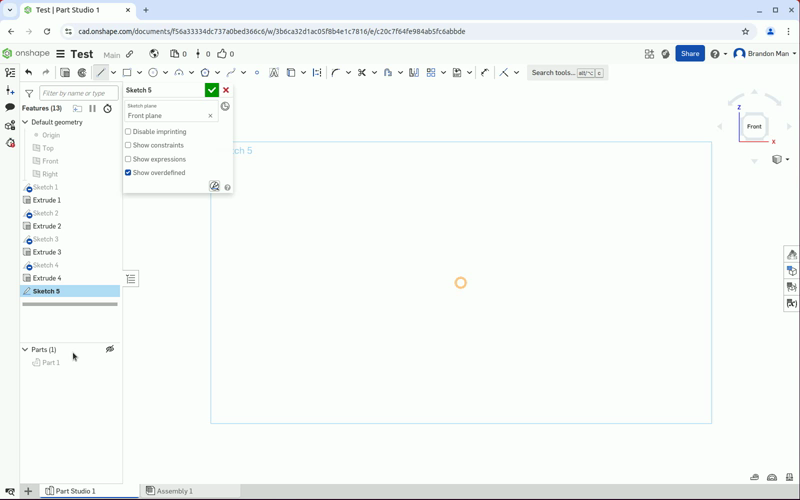
mouse_move(398, 327)
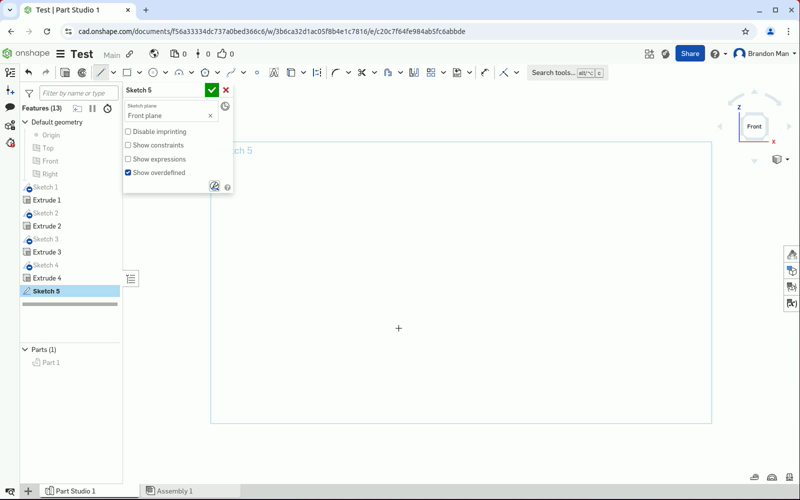
click(398, 327)
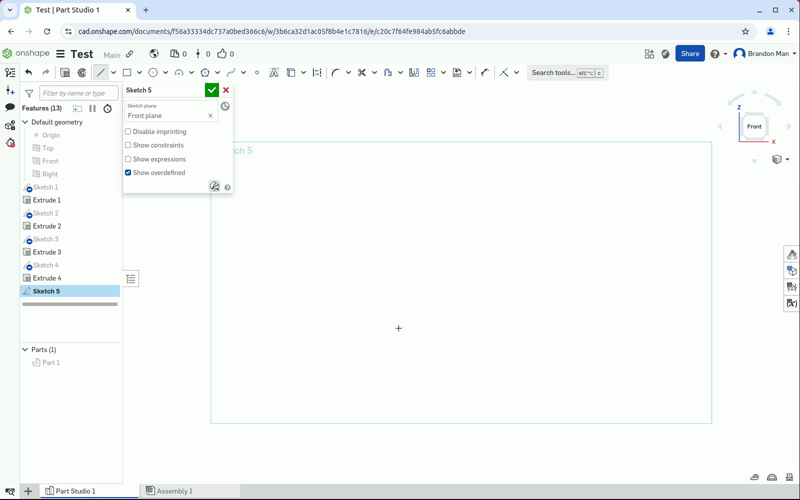
key_up(shift)
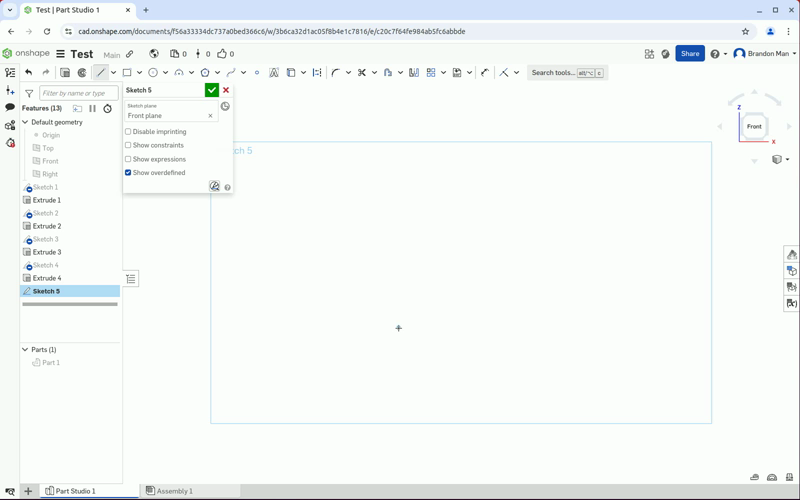
key_down(shift)
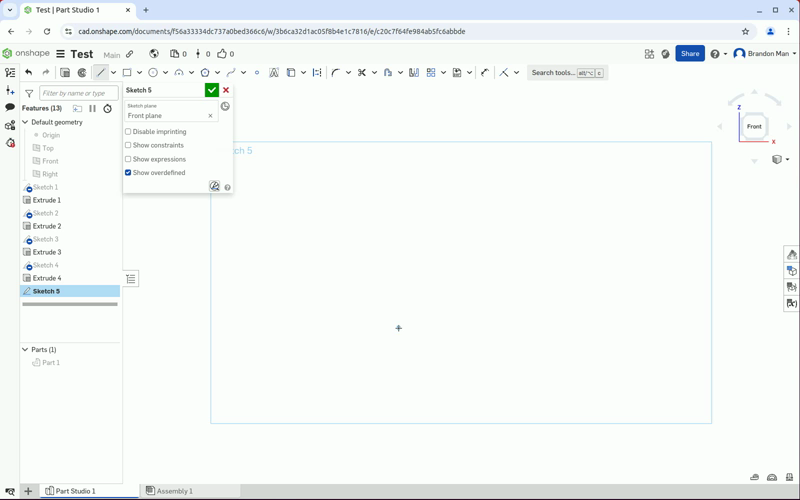
mouse_move(428, 327)
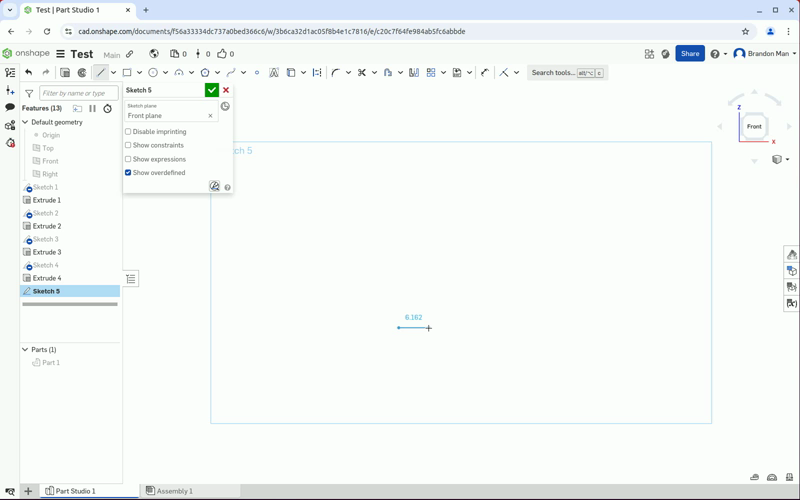
mouse_move(408, 327)
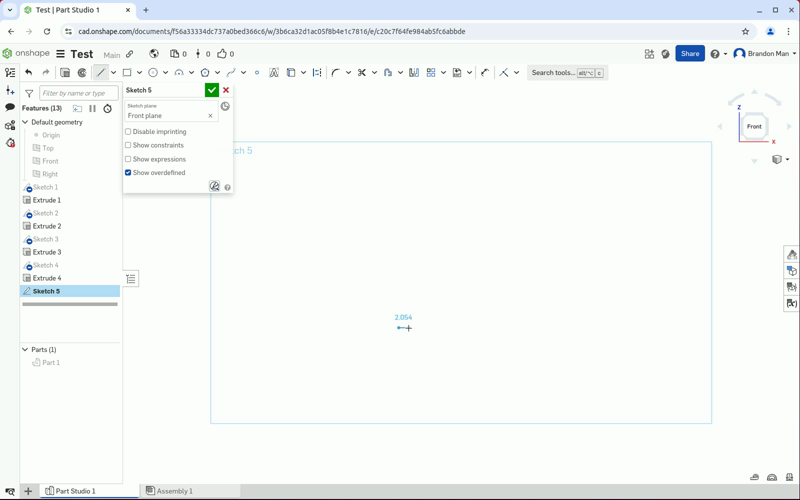
click(408, 327)
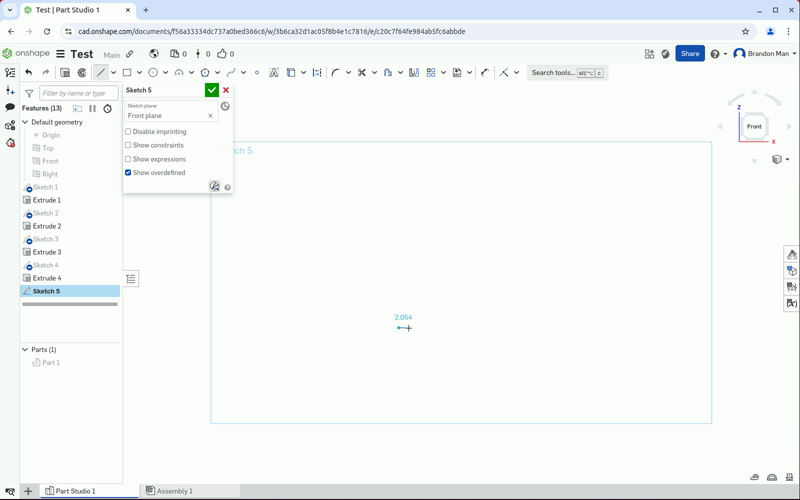
key_up(shift)
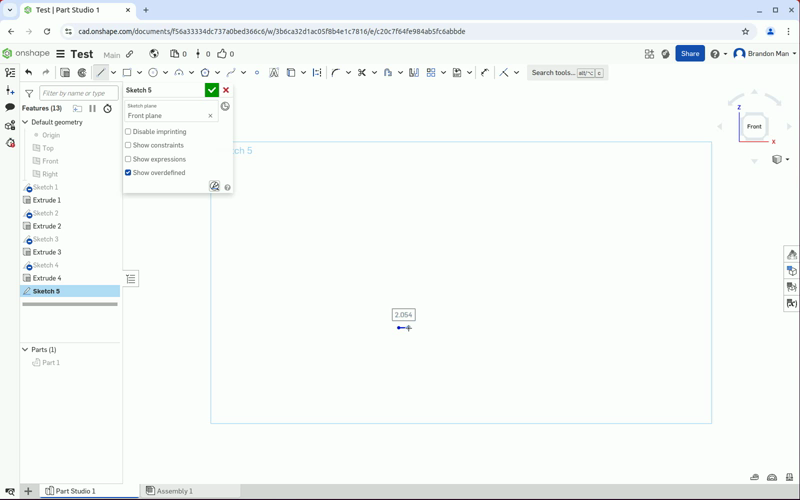
key_down(shift)
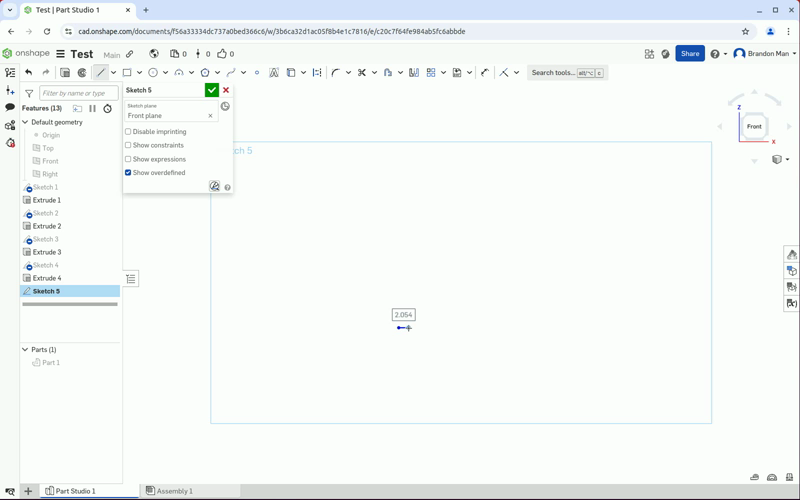
mouse_move(408, 238)
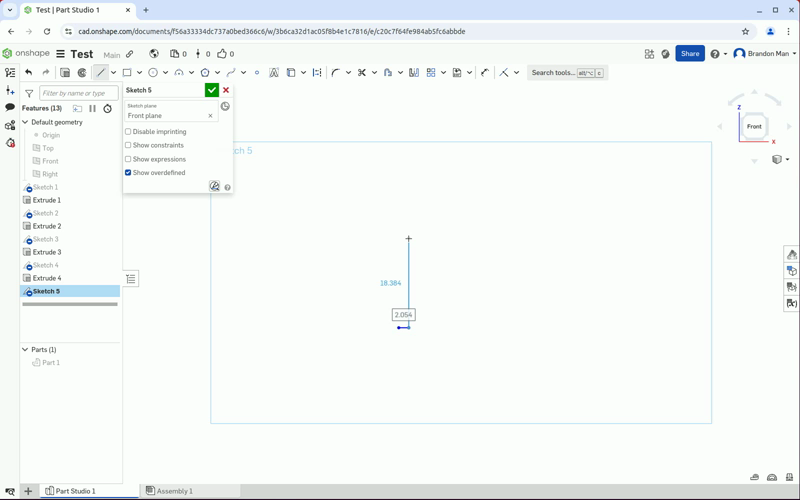
click(408, 238)
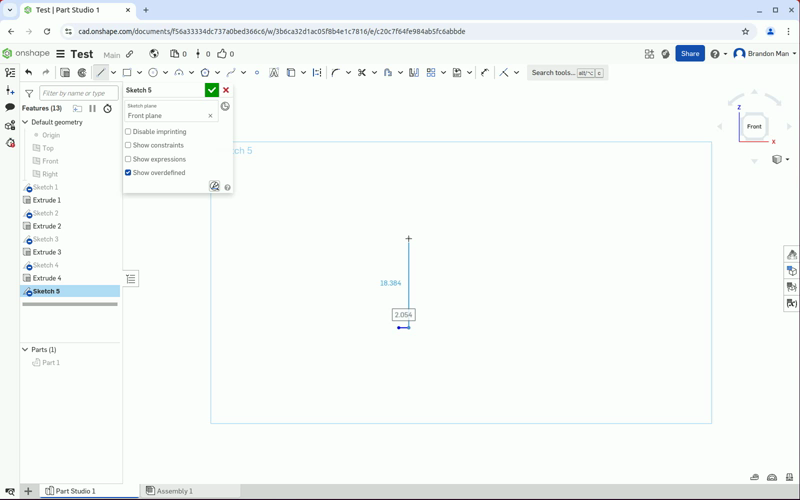
key_up(shift)
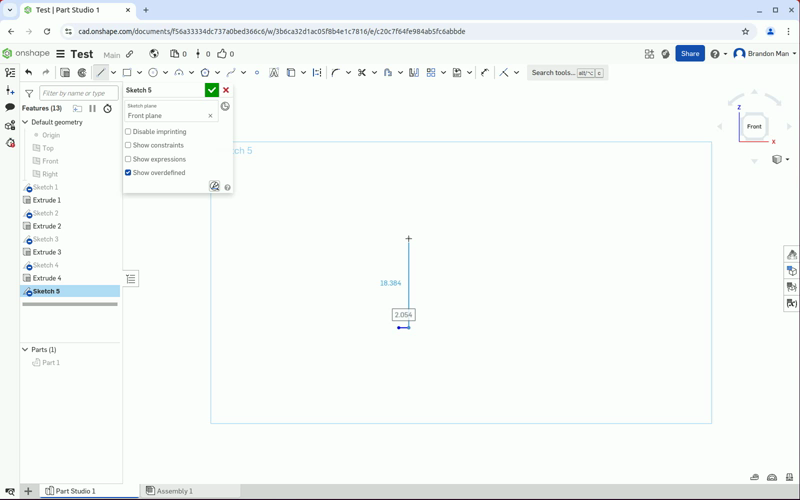
key_down(shift)
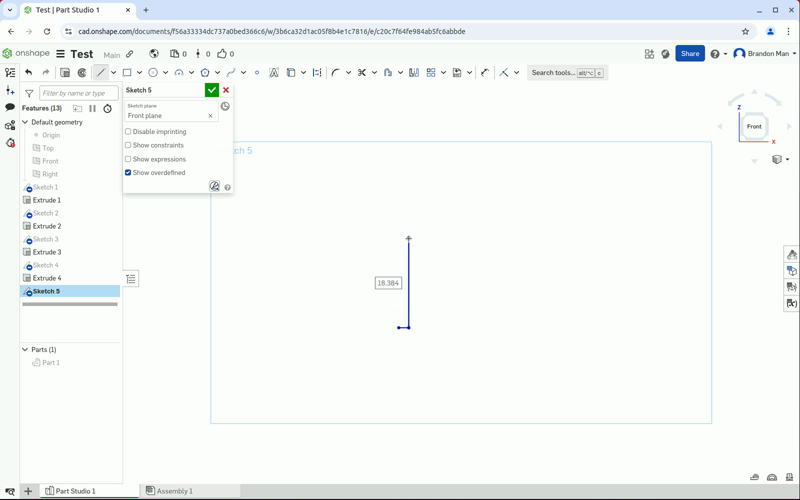
mouse_move(438, 238)
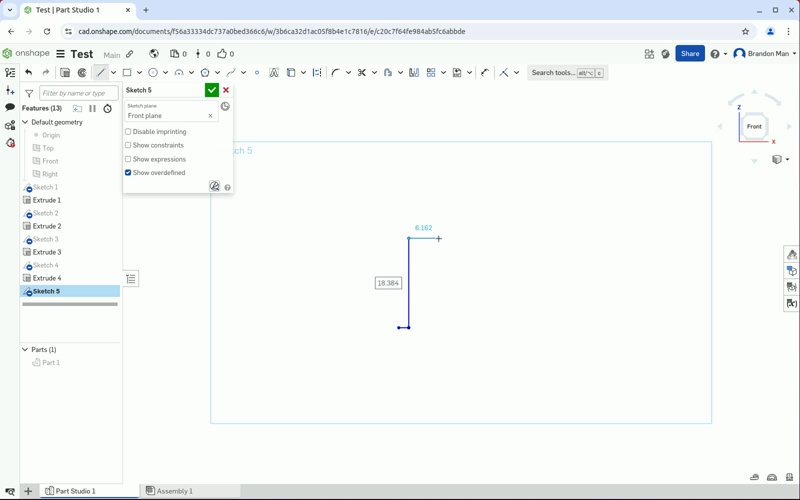
mouse_move(398, 238)
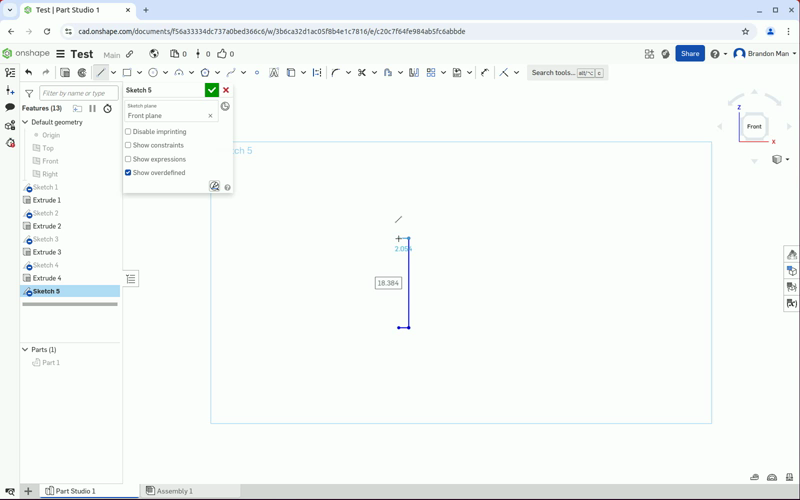
click(398, 238)
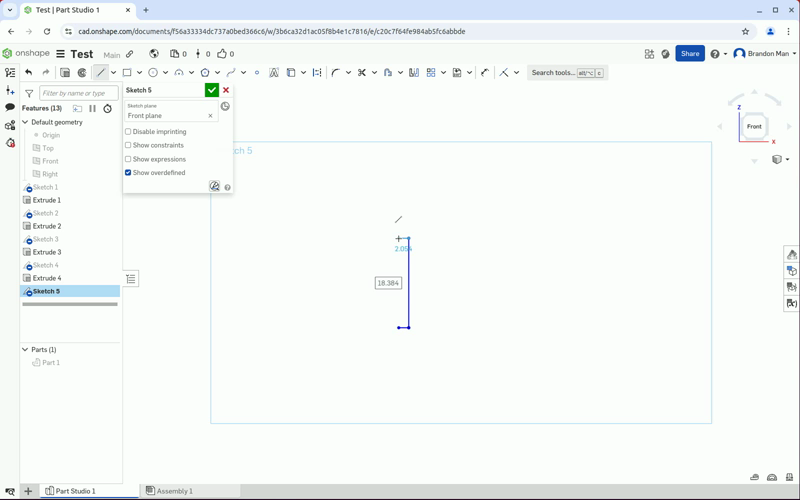
key_up(shift)
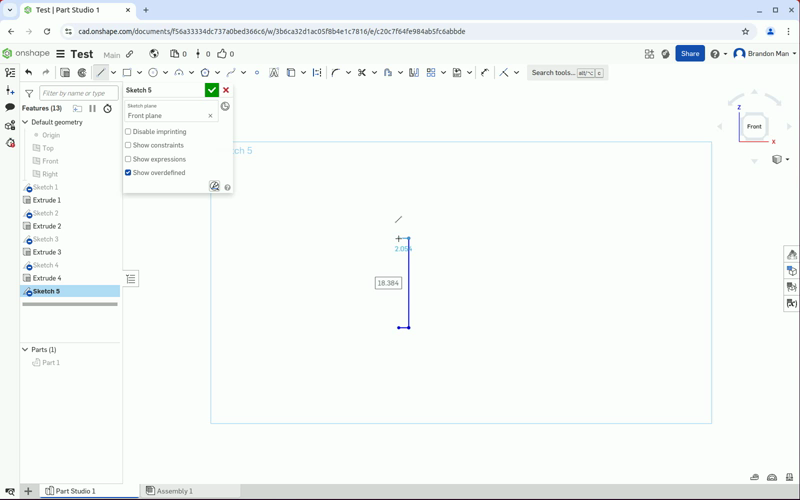
key_down(shift)
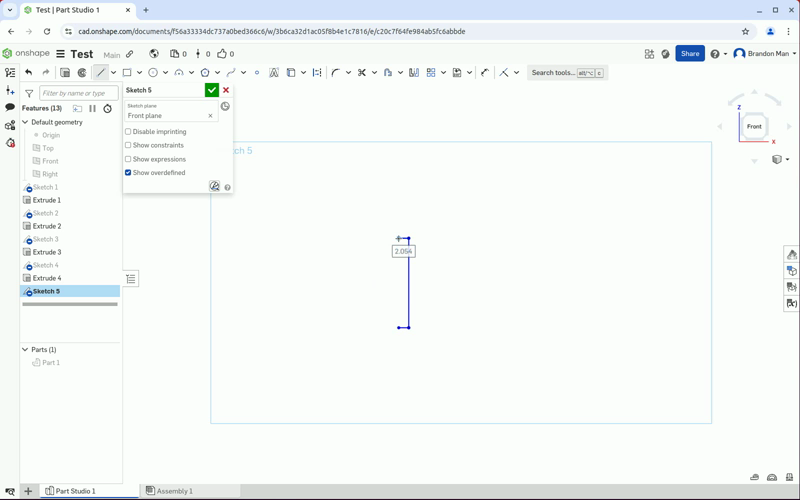
mouse_move(398, 327)
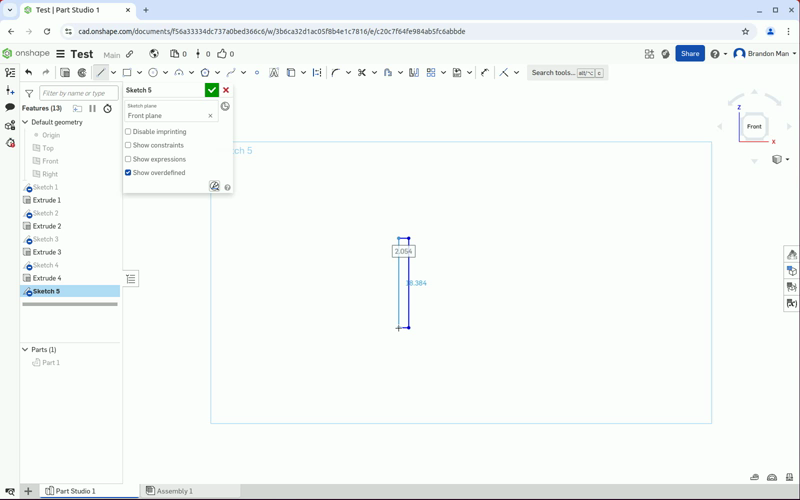
key_up(shift)
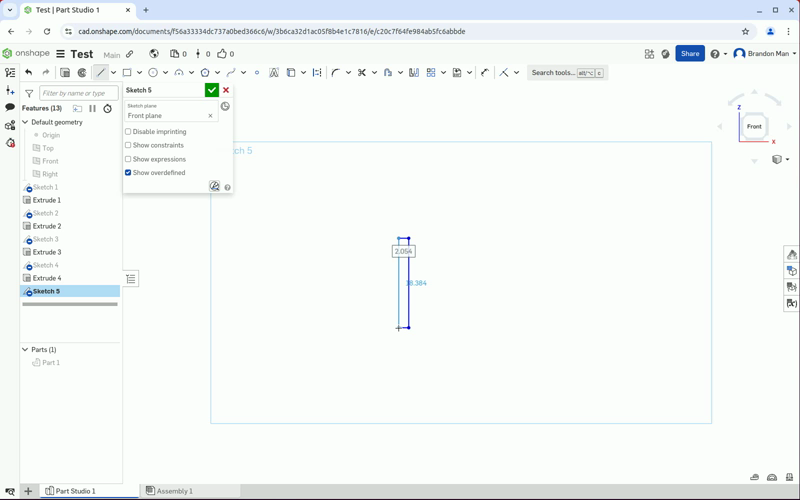
click(398, 327)
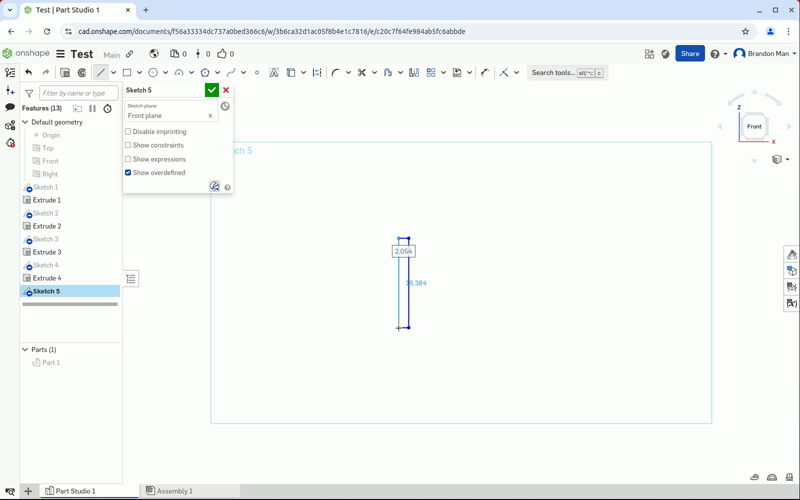
key(esc)
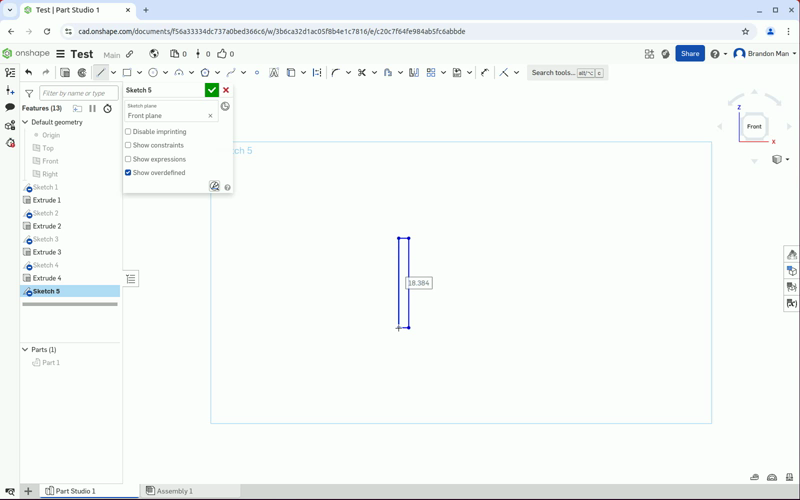
mouse_move(402, 257)
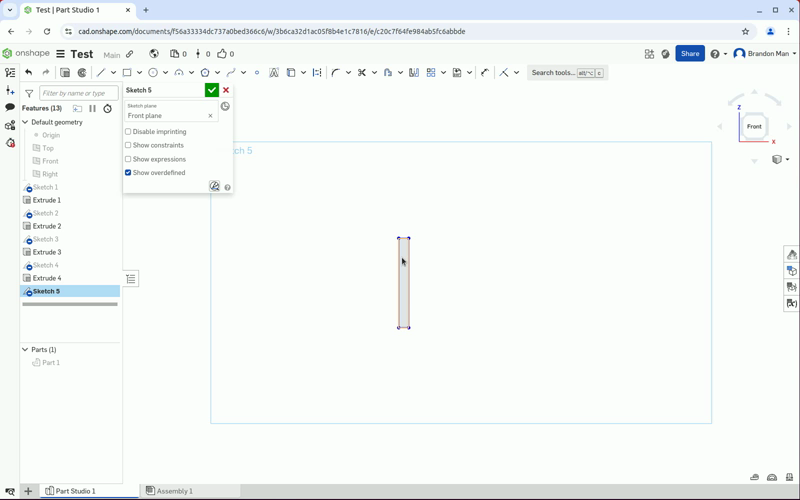
scroll(6)
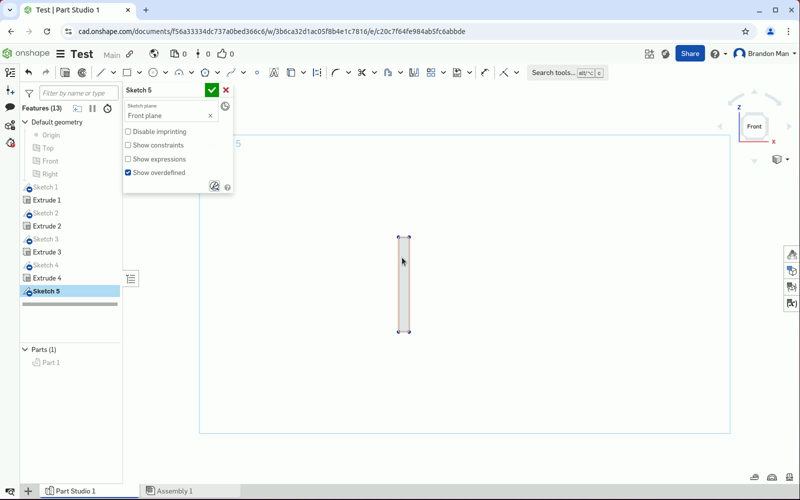
scroll(6)
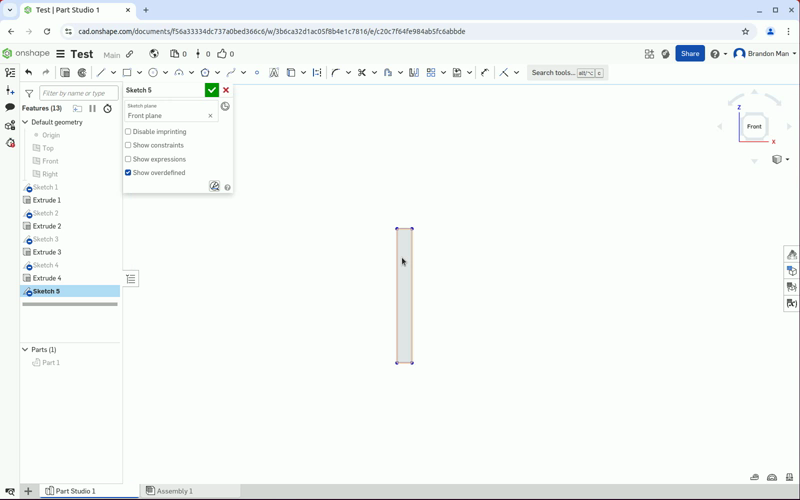
scroll(6)
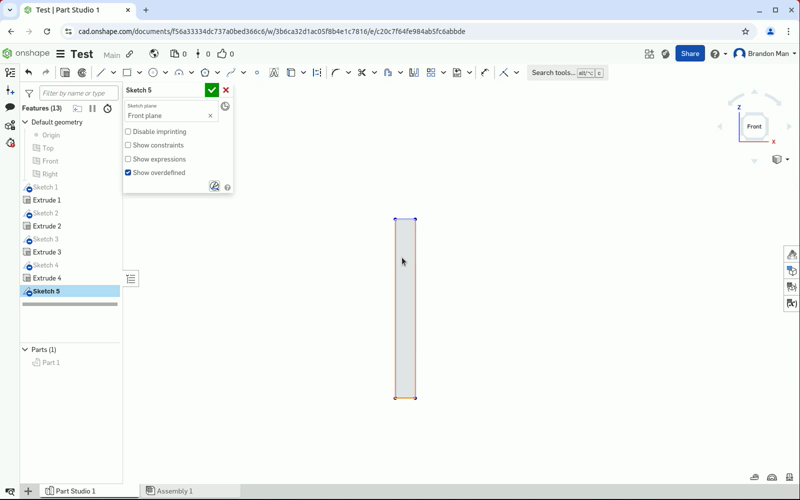
scroll(6)
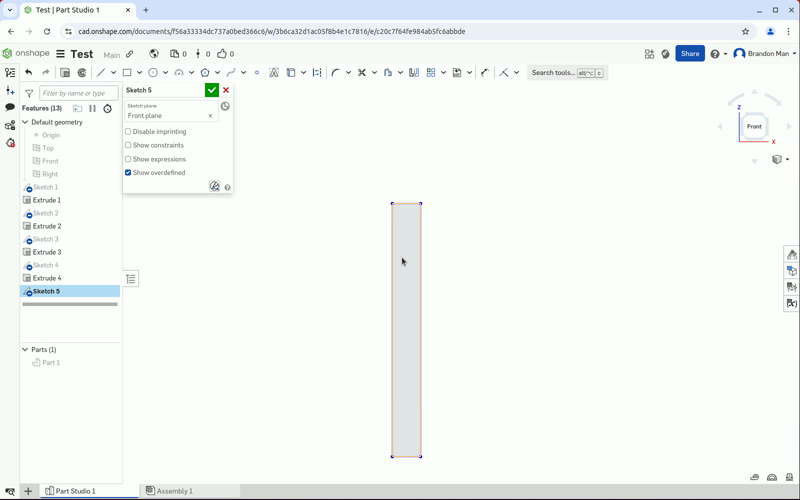
scroll(6)
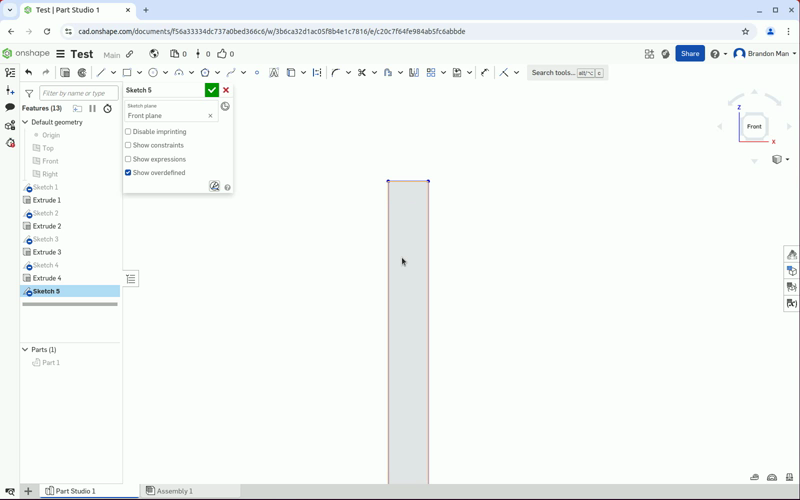
scroll(6)
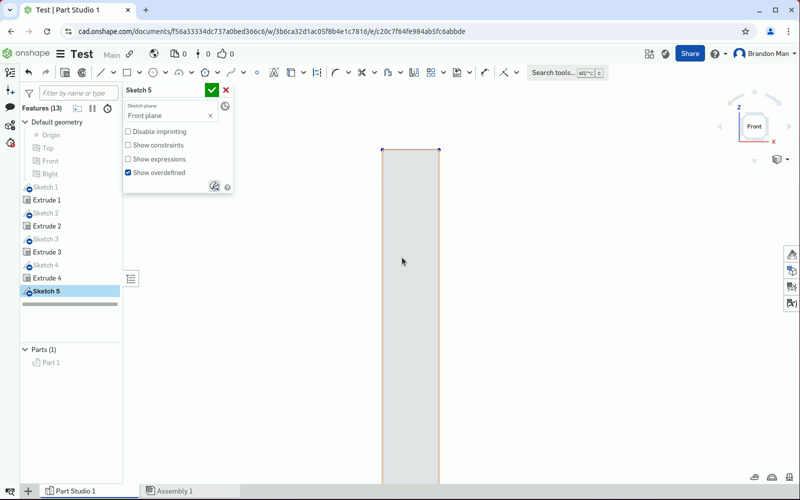
scroll(6)
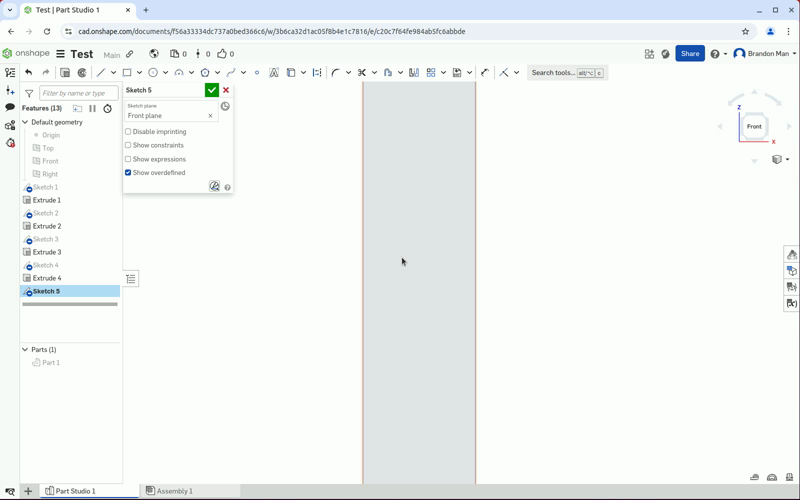
click(402, 257)
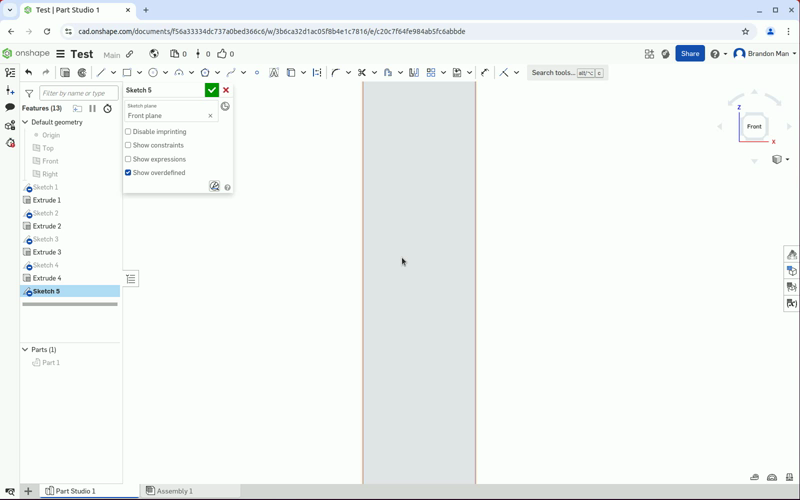
scroll(-6)
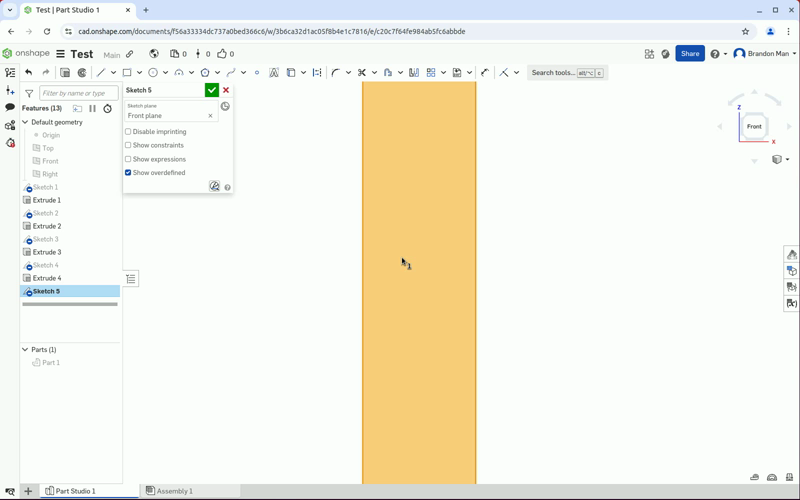
scroll(-6)
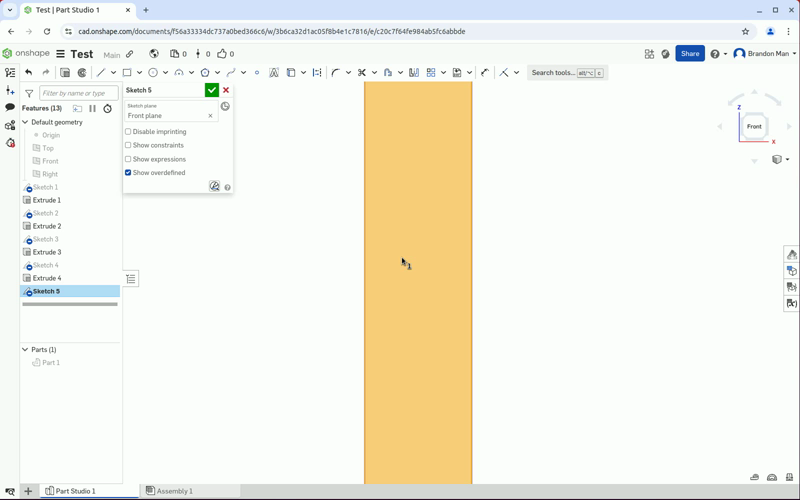
scroll(-6)
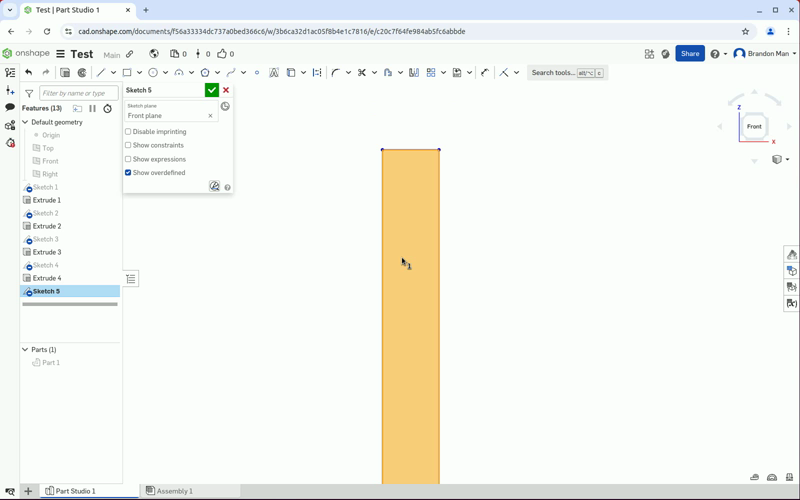
scroll(-6)
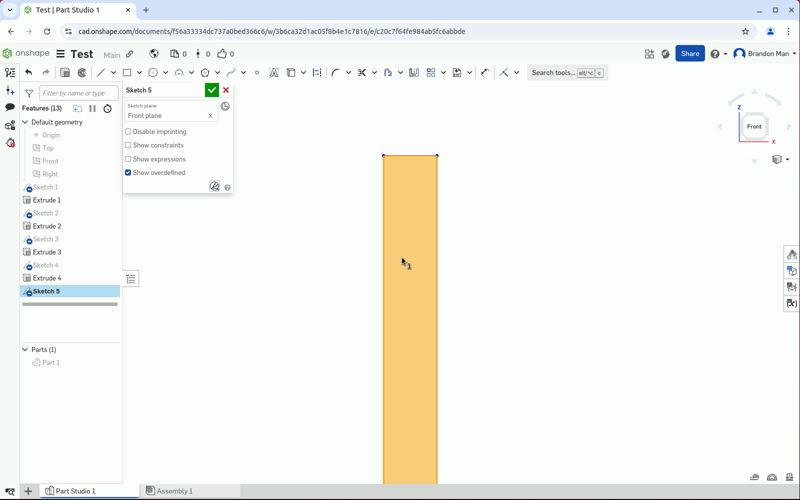
scroll(-6)
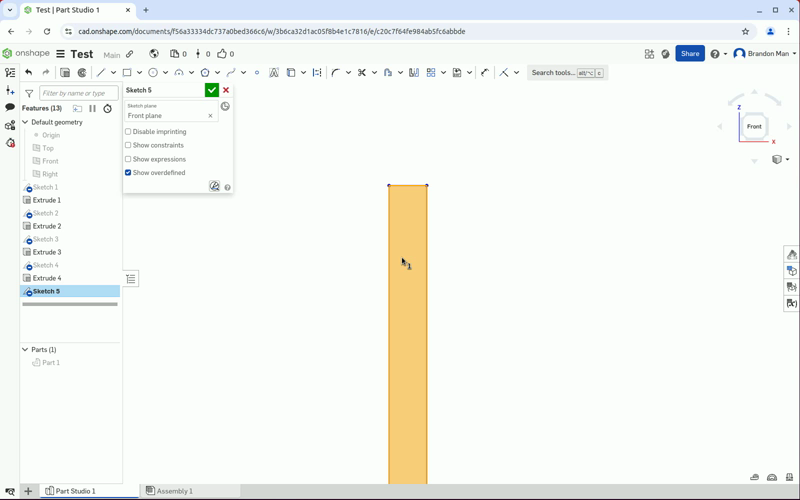
scroll(-6)
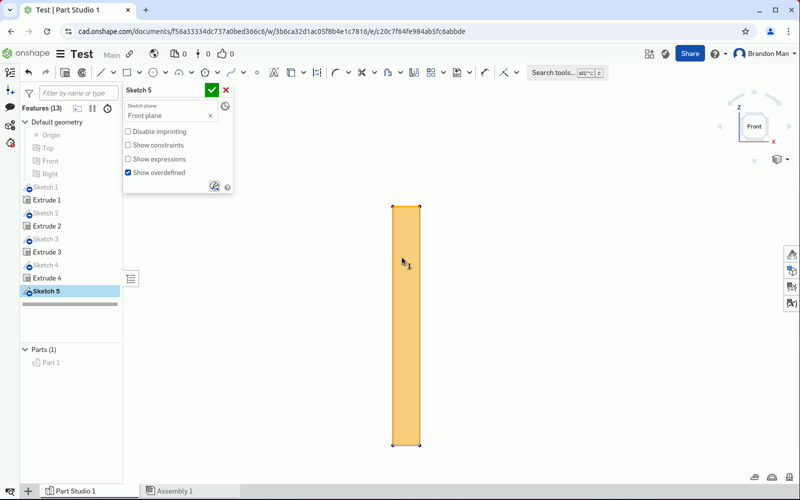
scroll(-6)
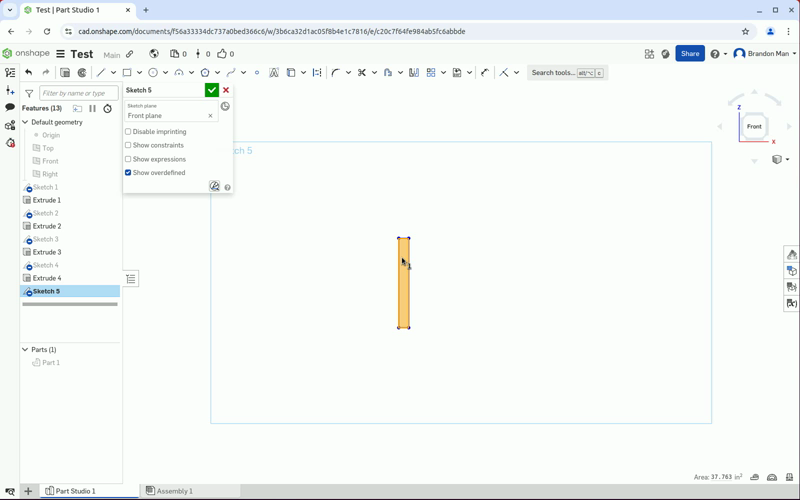
mouse_move(73, 352)
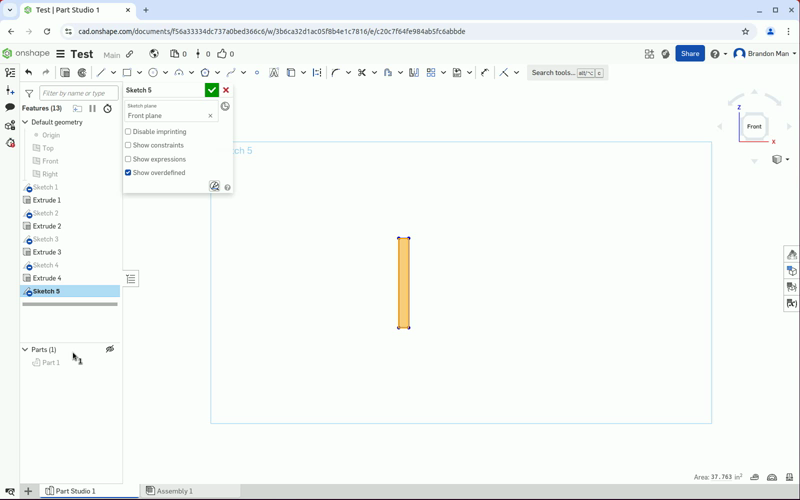
key(shift+y)
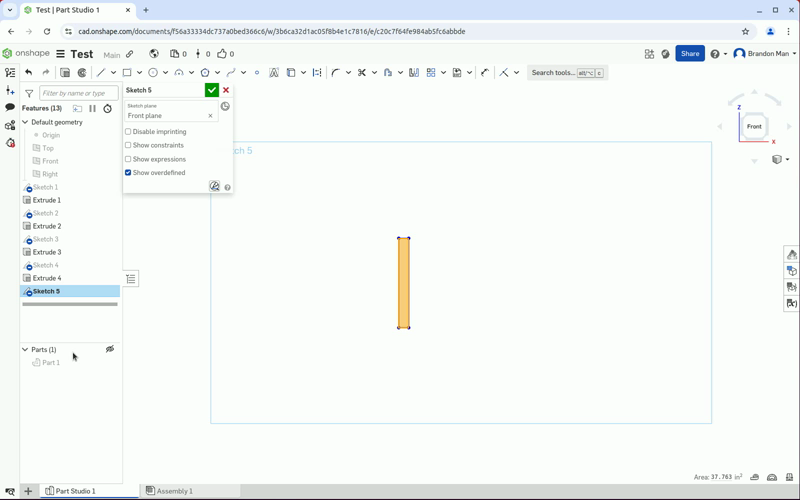
key(shift+e)
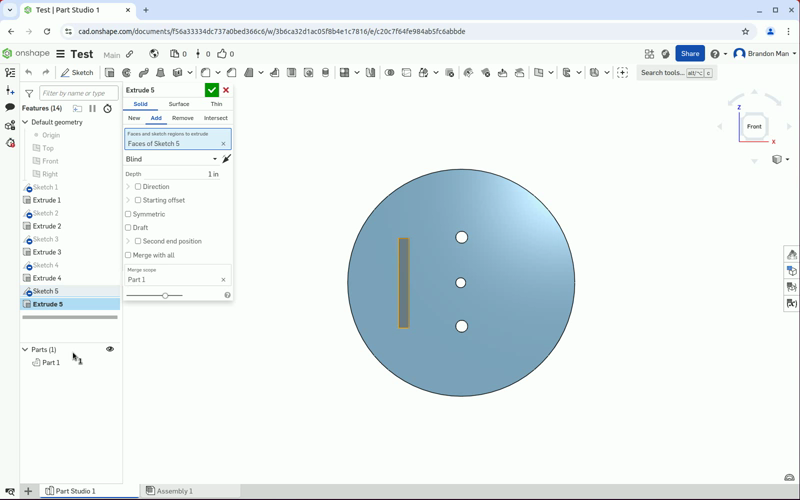
mouse_move(143, 106)
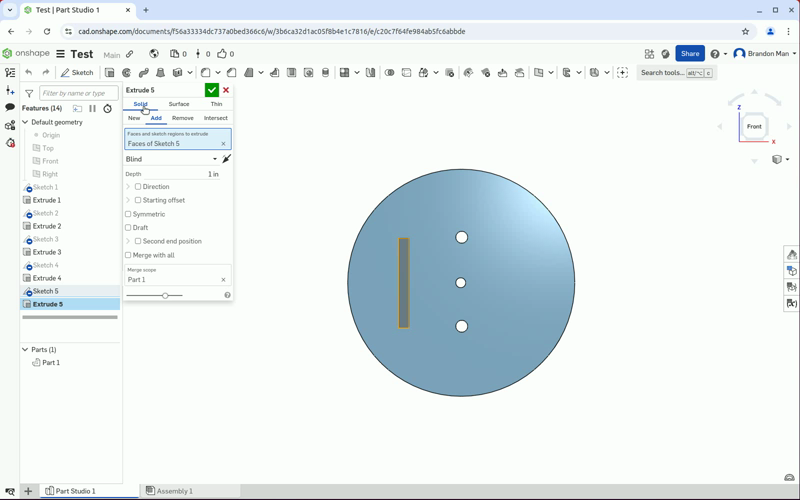
click(143, 106)
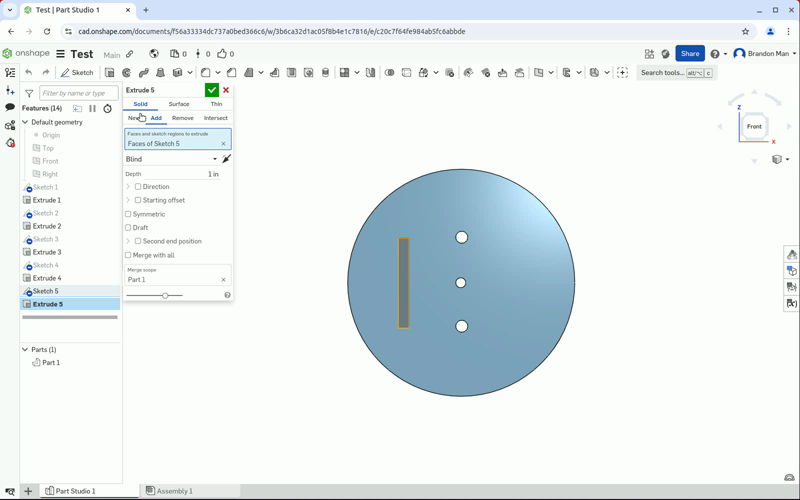
mouse_move(137, 120)
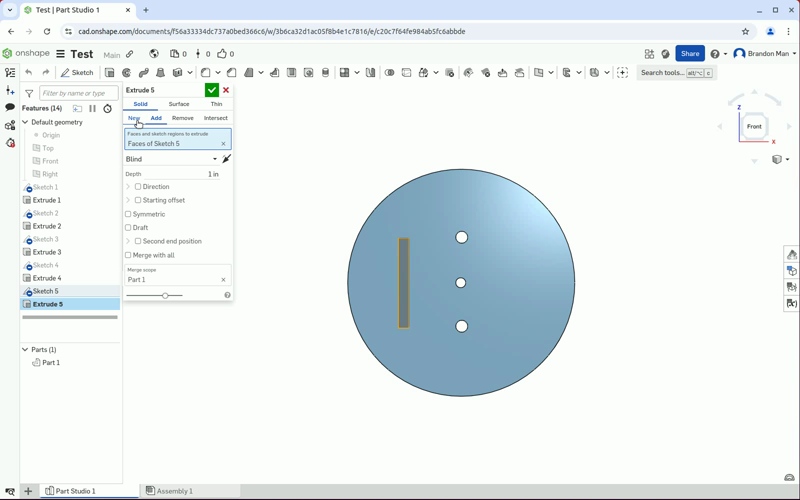
click(137, 120)
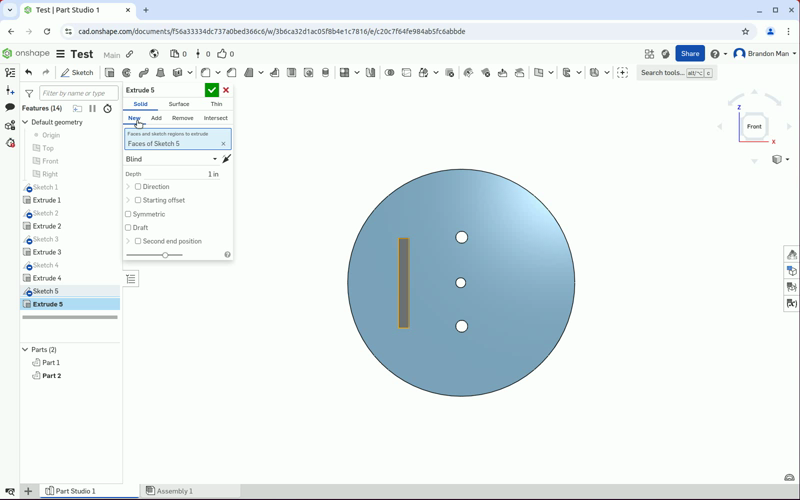
key(tab, 4)
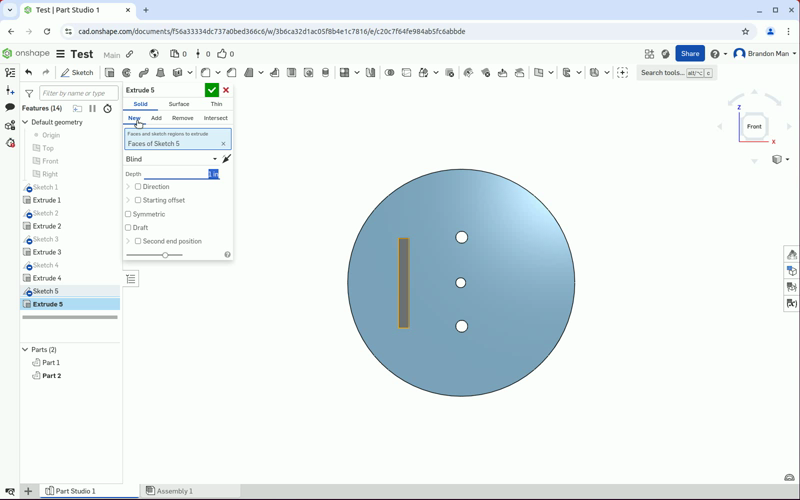
text(1.685)
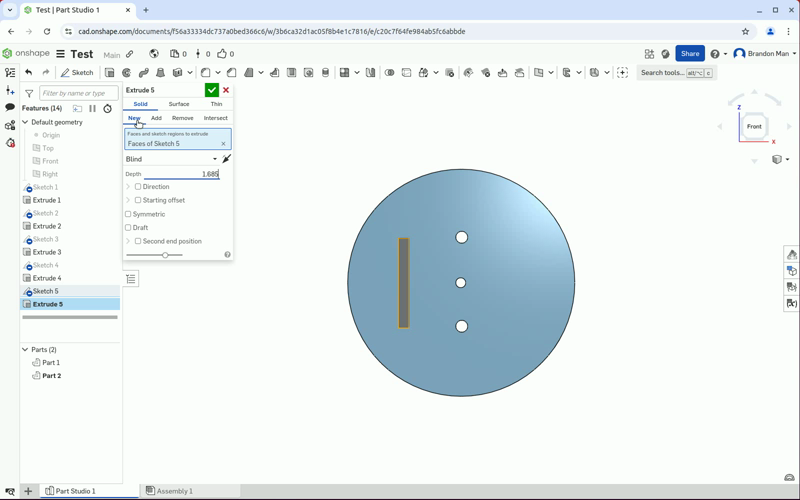
key(enter)
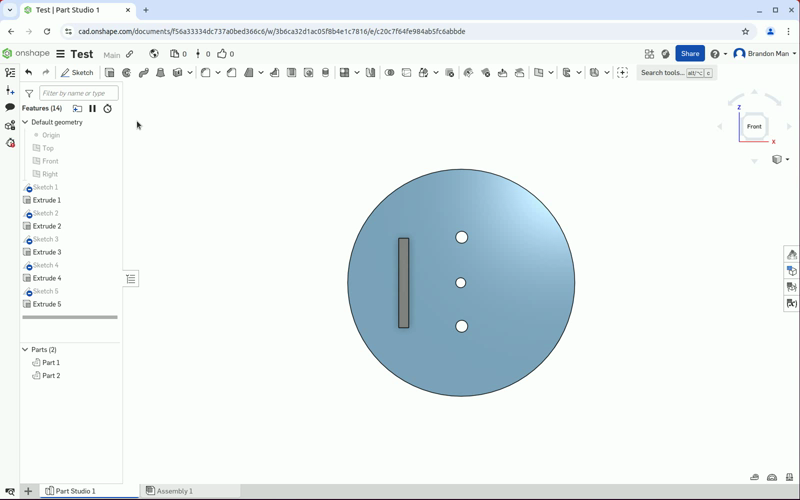
key(shift+h)
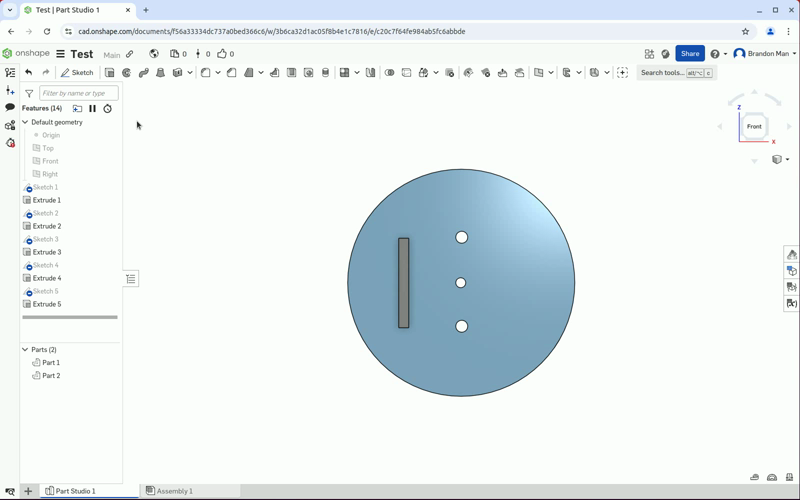
key(shift+h)
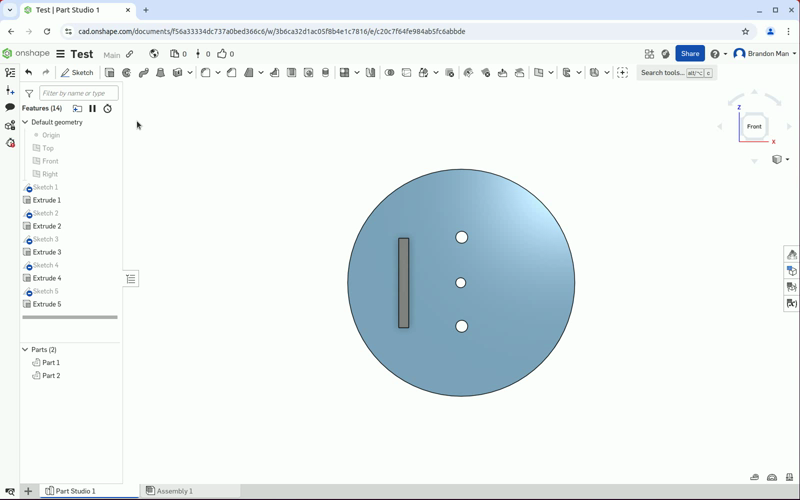
mouse_move(73, 189)
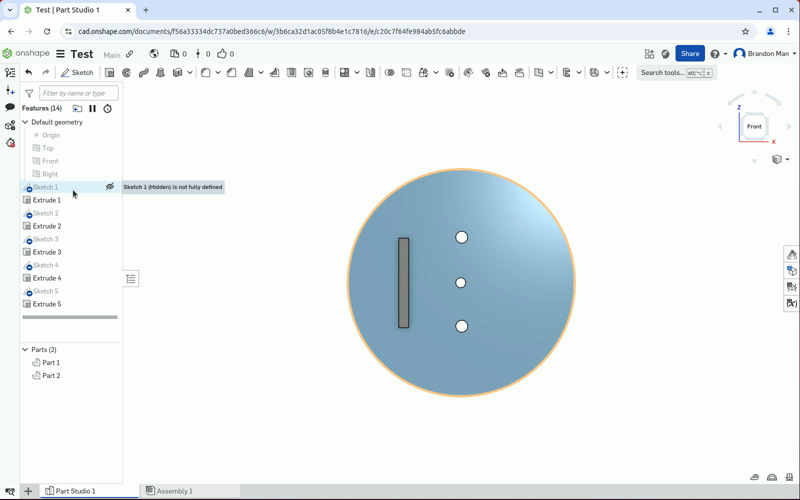
click(73, 189)
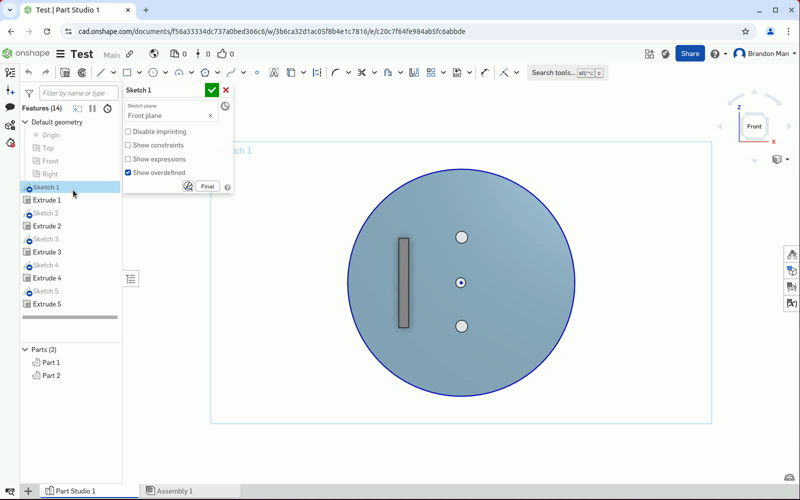
mouse_move(229, 92)
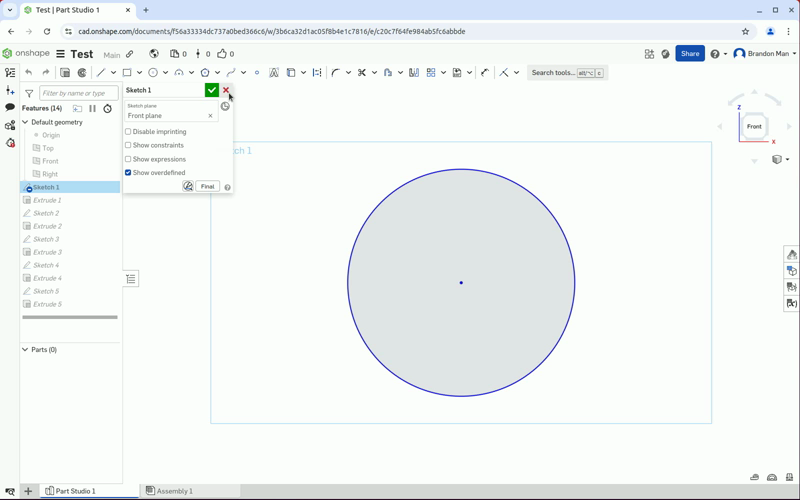
click(229, 92)
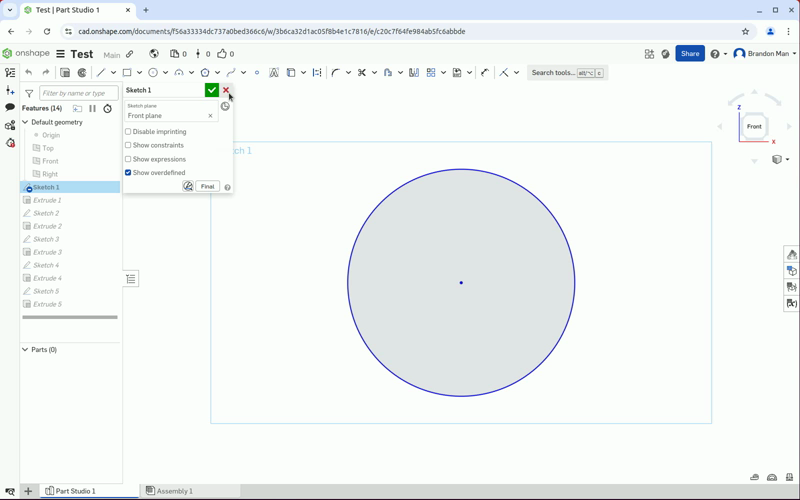
key(shift+s)
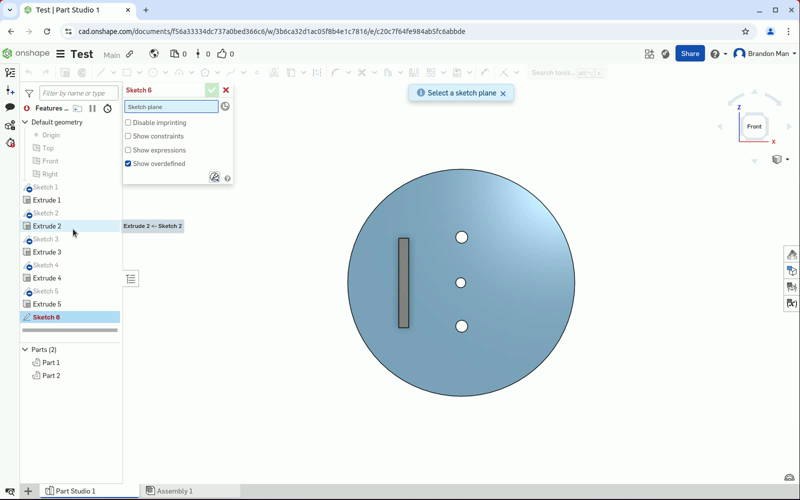
scroll(3)
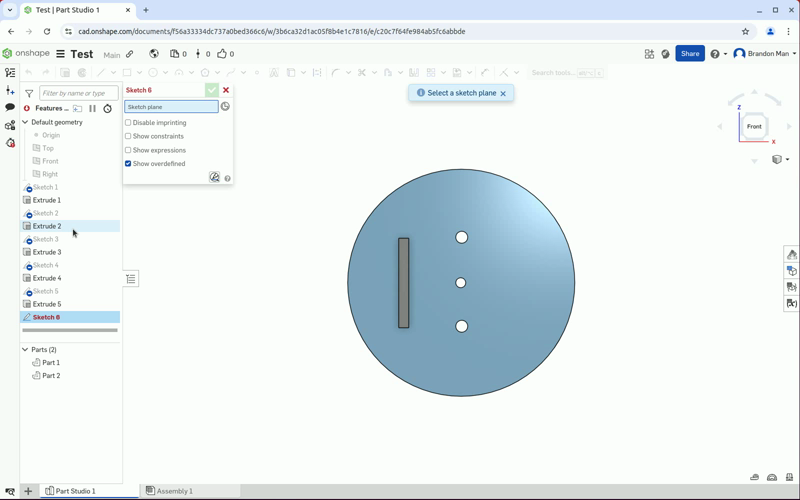
mouse_move(73, 163)
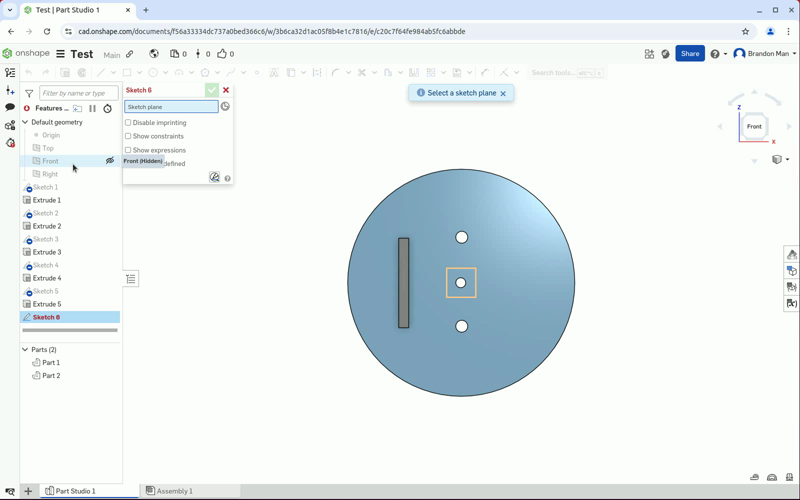
click(73, 163)
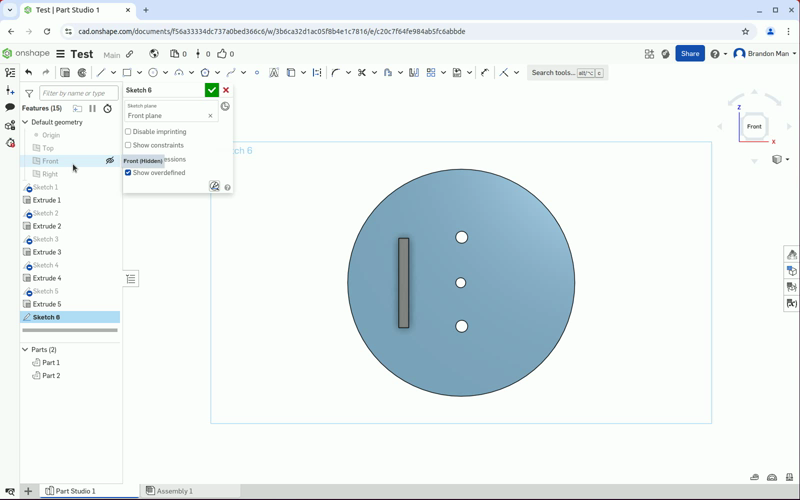
mouse_move(73, 352)
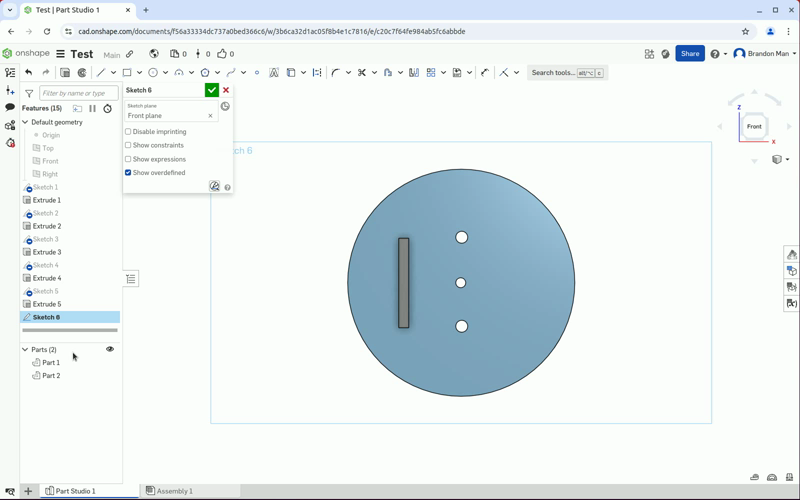
key(y)
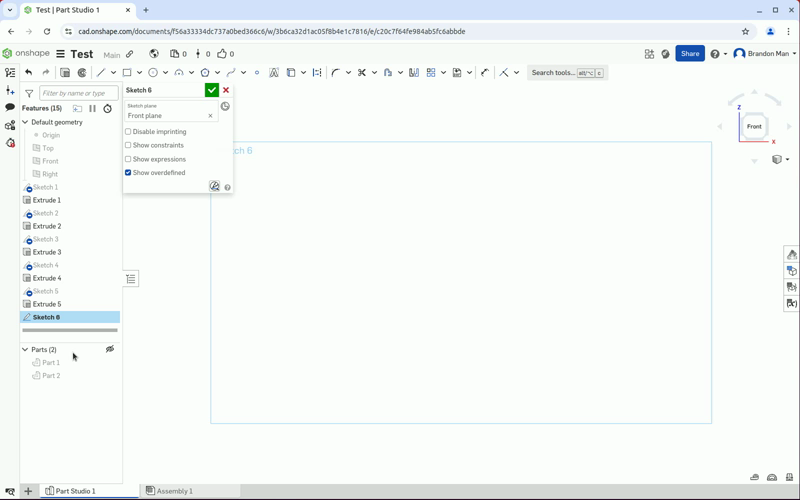
key(l)
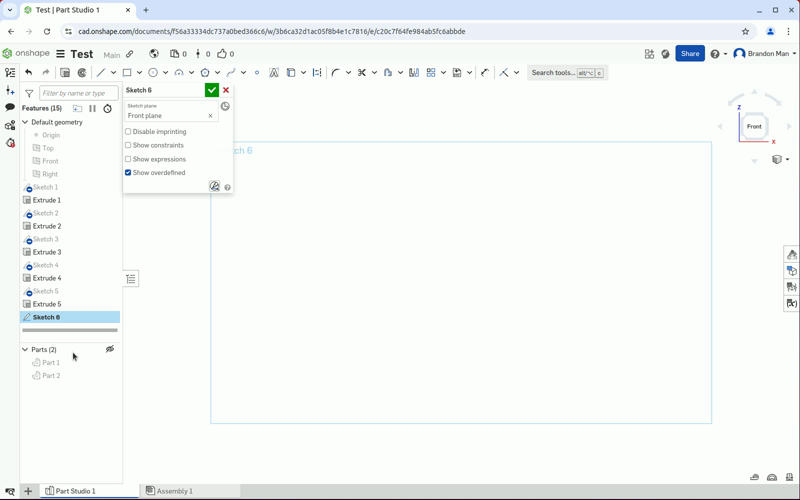
key_down(shift)
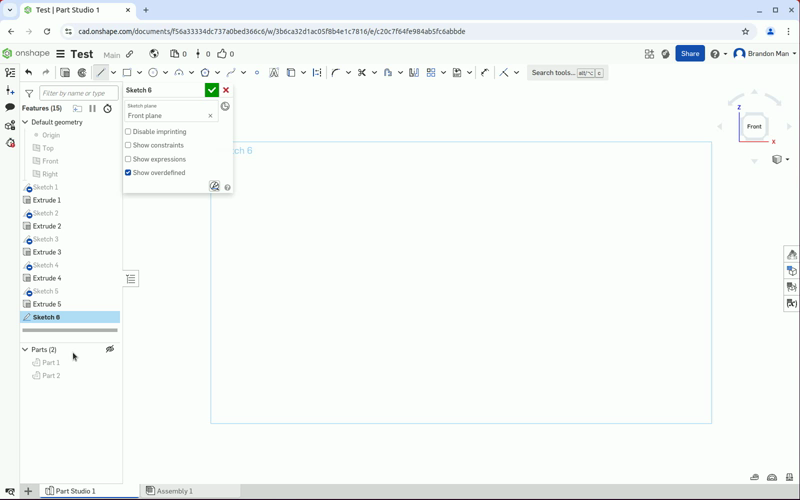
mouse_move(512, 328)
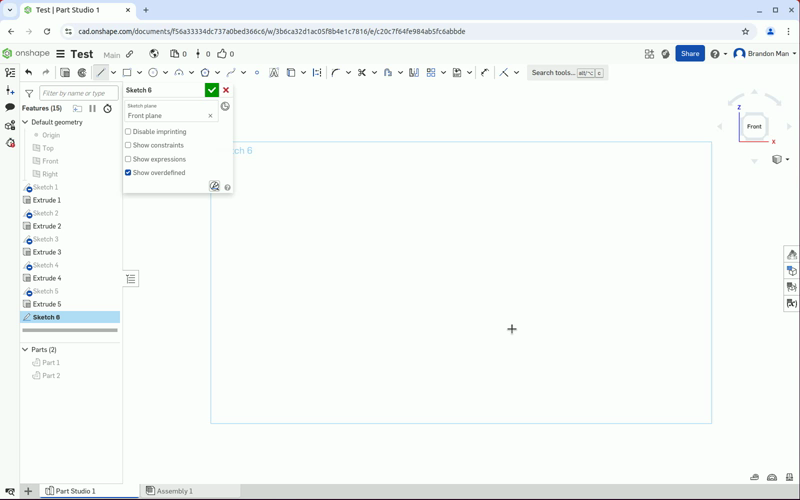
click(512, 328)
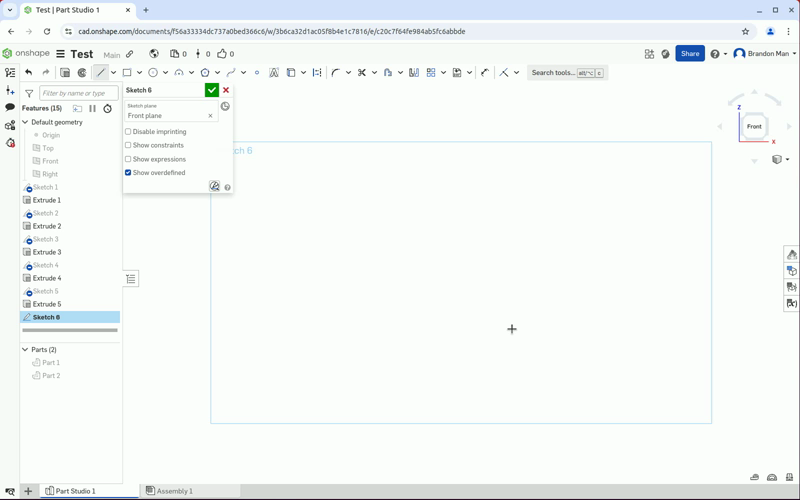
key_up(shift)
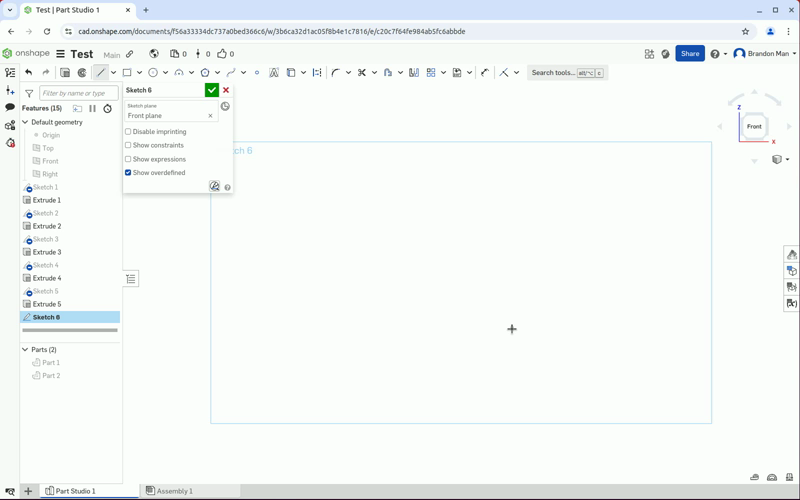
key_down(shift)
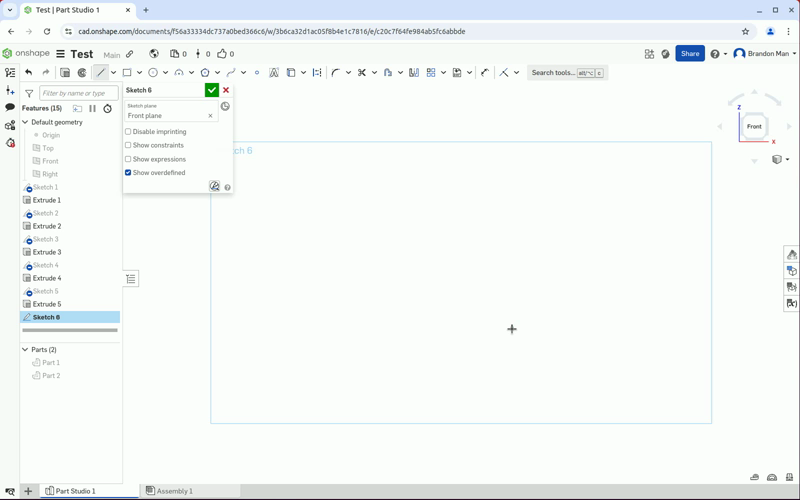
mouse_move(542, 328)
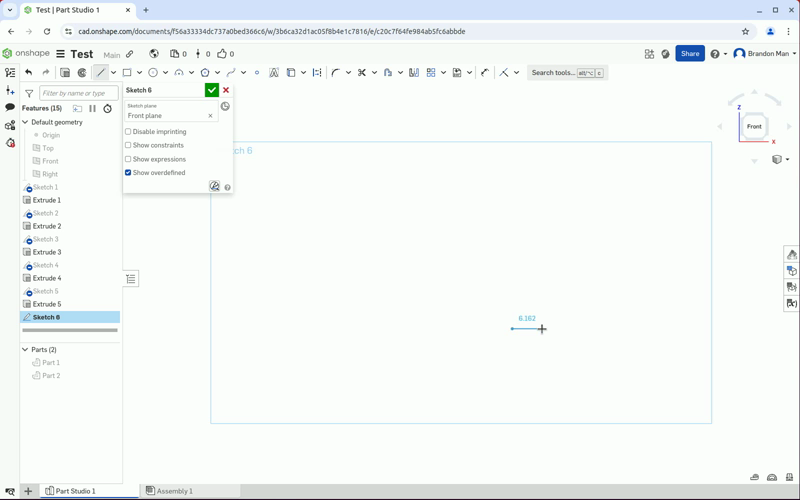
mouse_move(522, 328)
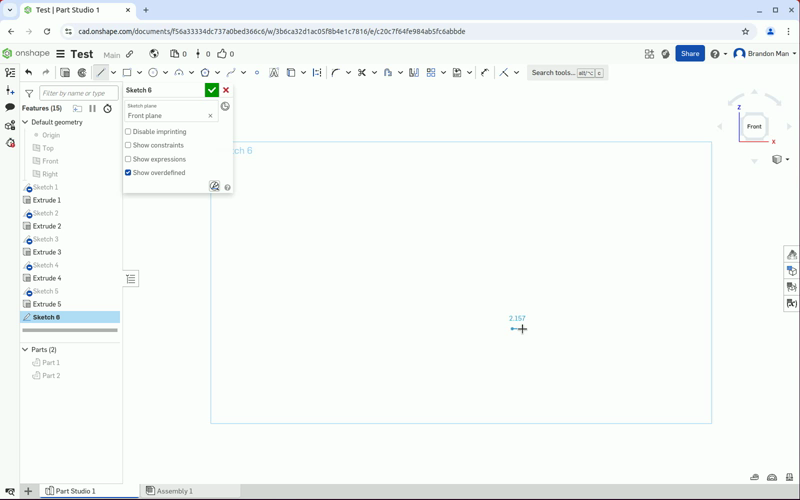
click(522, 328)
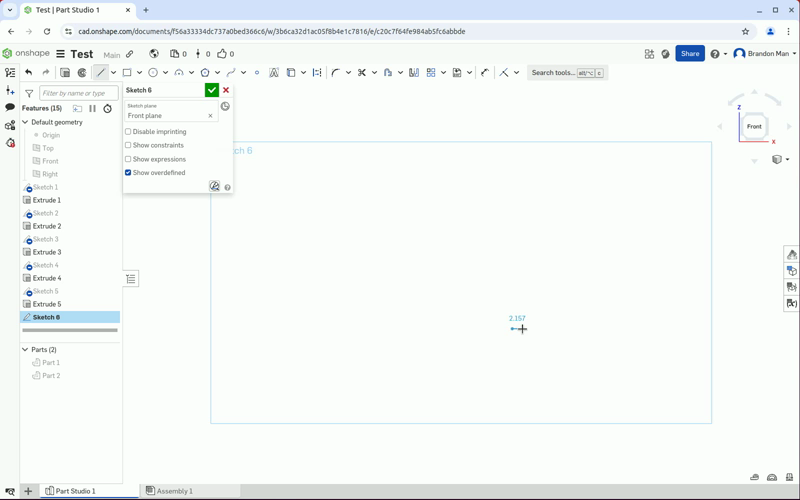
key_up(shift)
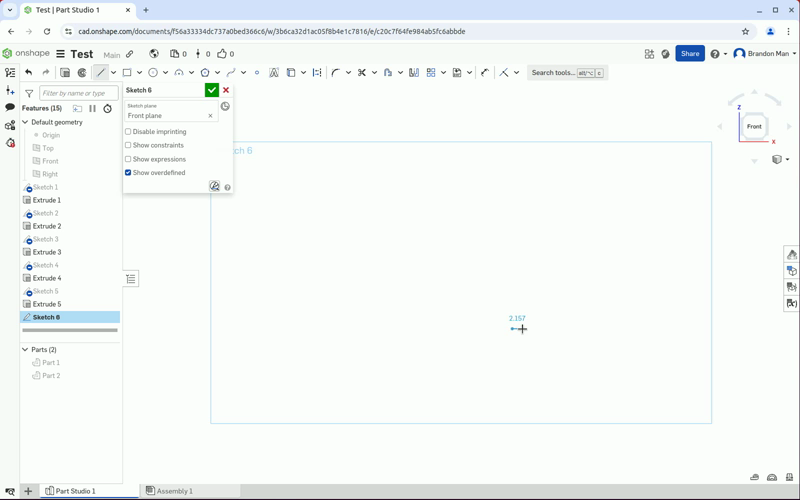
key_down(shift)
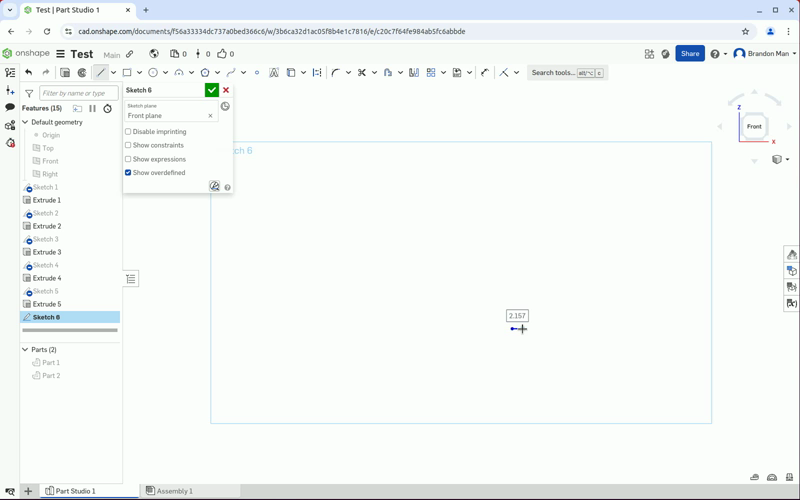
mouse_move(522, 238)
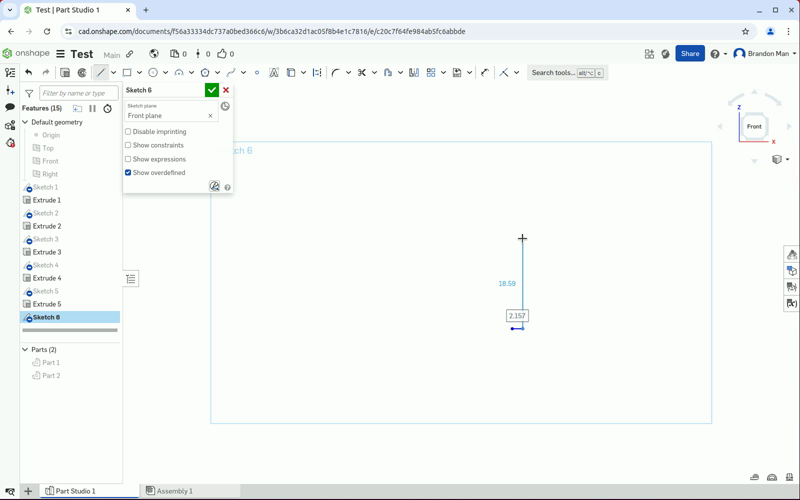
click(522, 238)
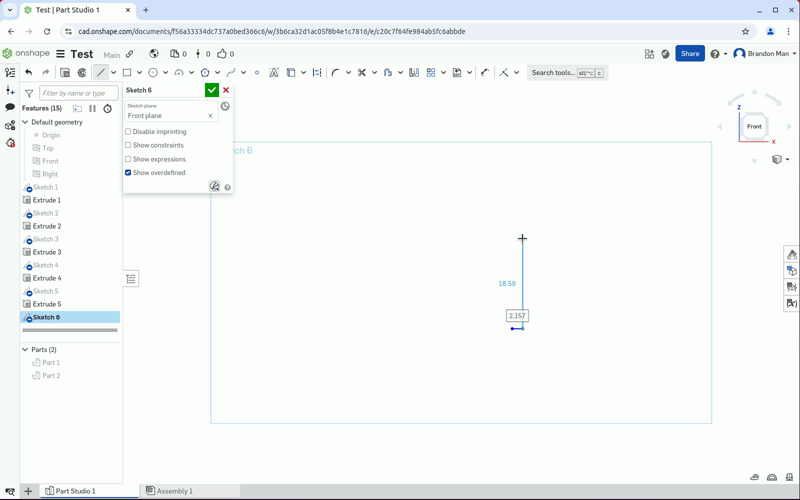
key_up(shift)
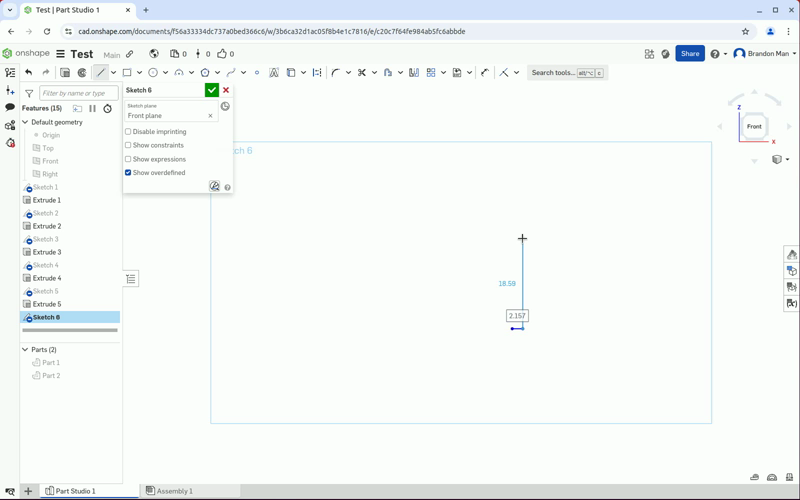
key_down(shift)
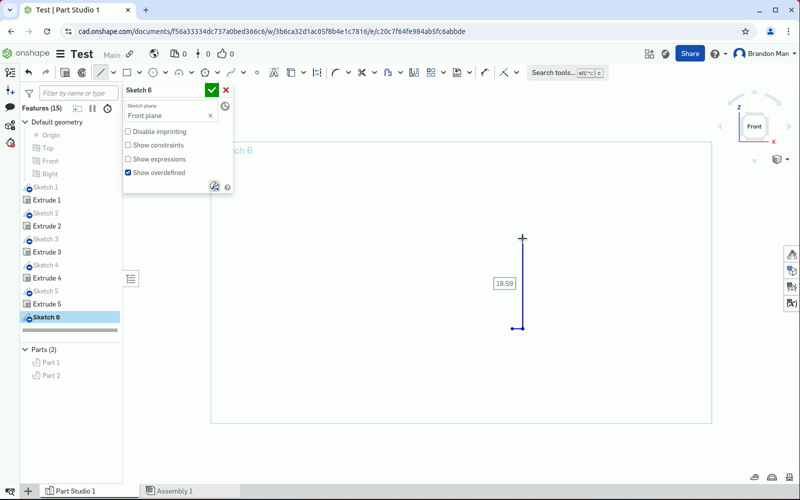
mouse_move(552, 238)
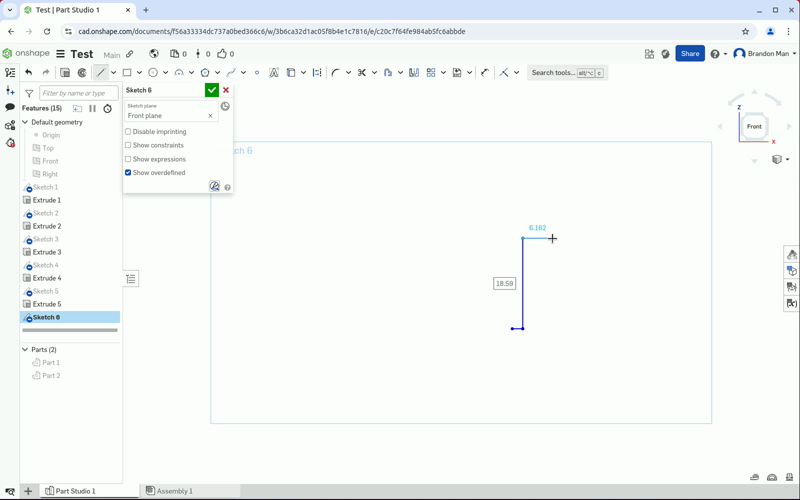
mouse_move(512, 238)
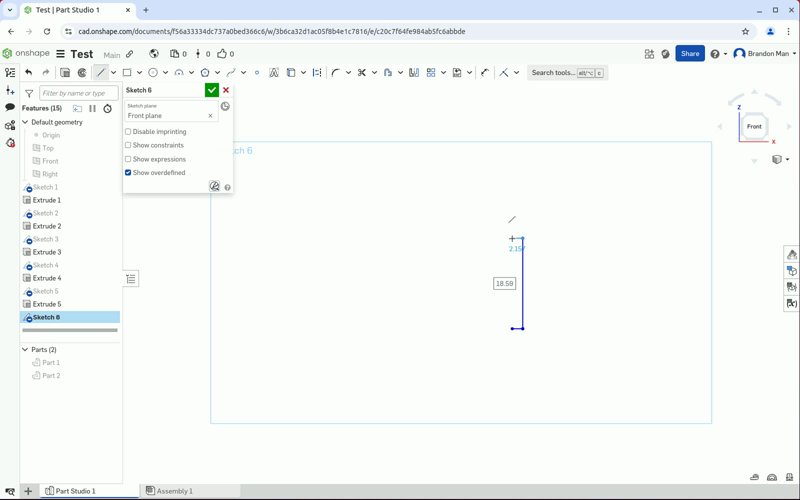
click(512, 238)
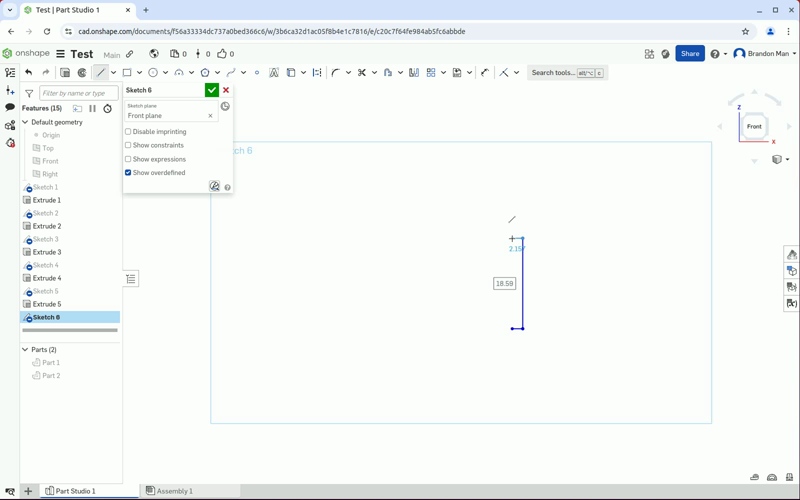
key_up(shift)
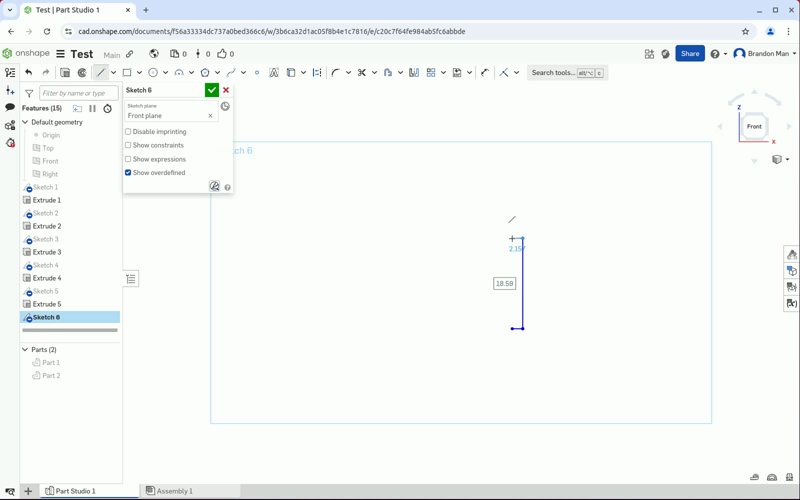
key_down(shift)
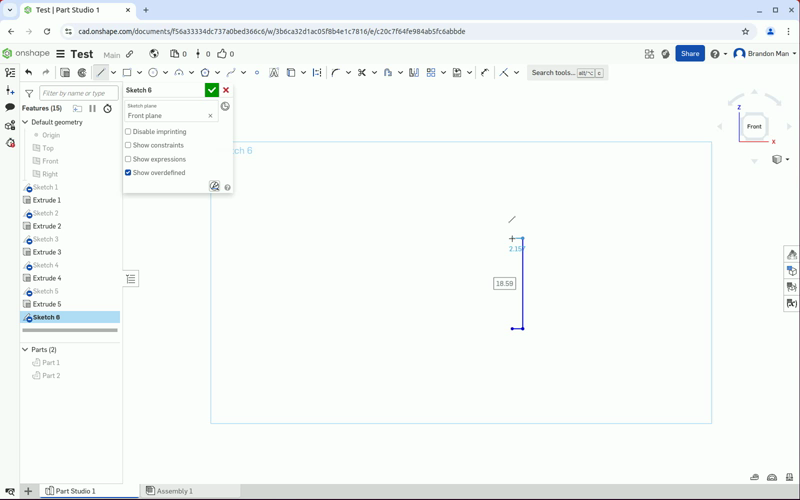
mouse_move(512, 328)
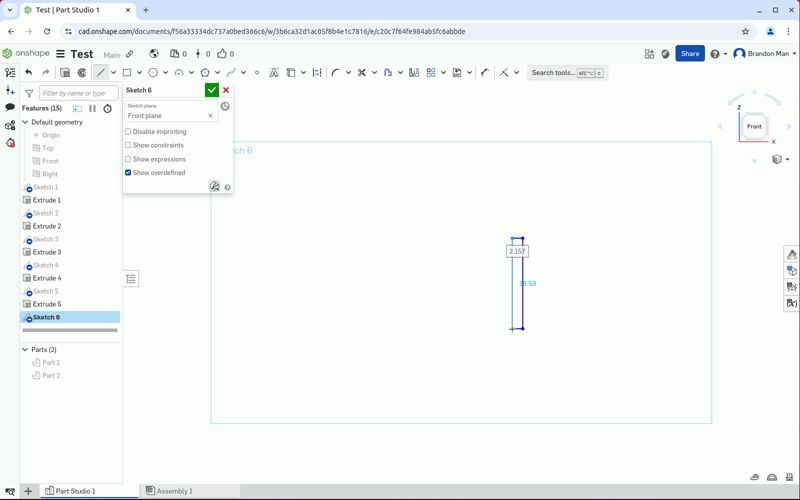
key_up(shift)
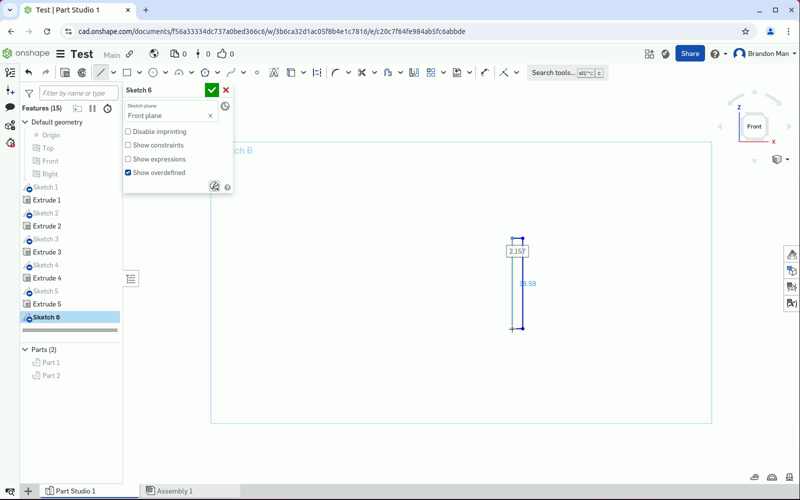
click(512, 328)
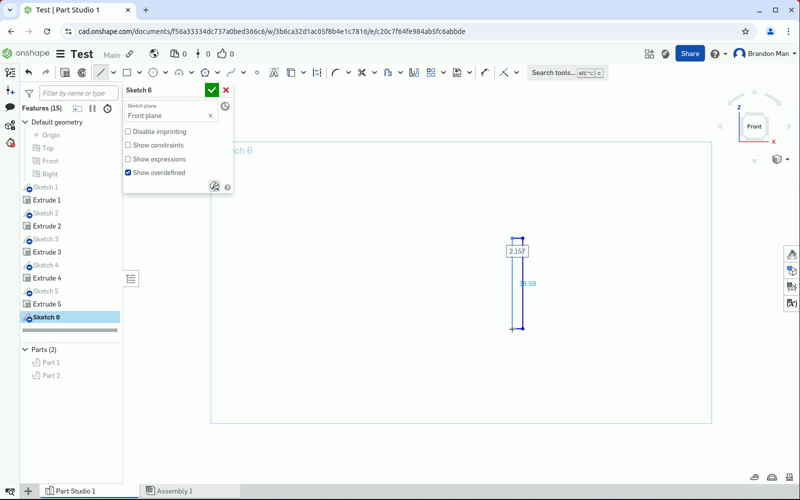
key(esc)
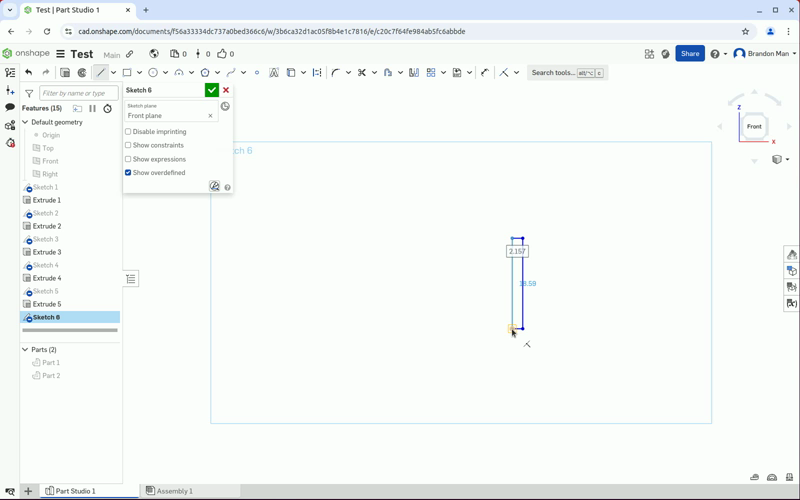
mouse_move(519, 322)
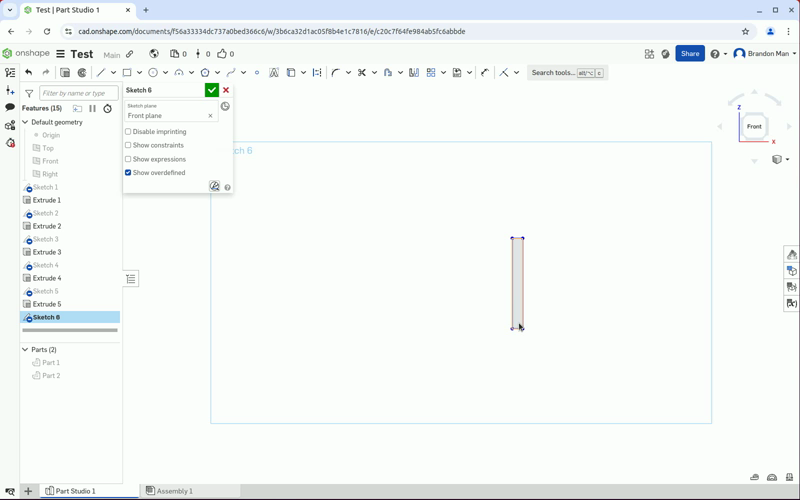
scroll(6)
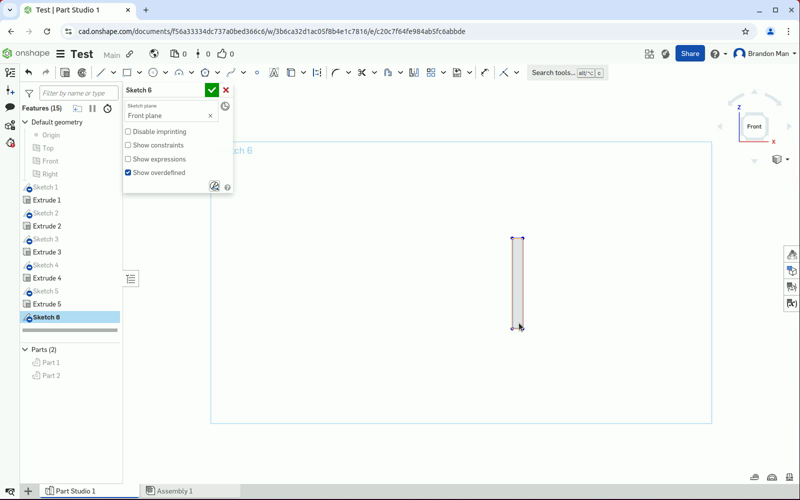
scroll(6)
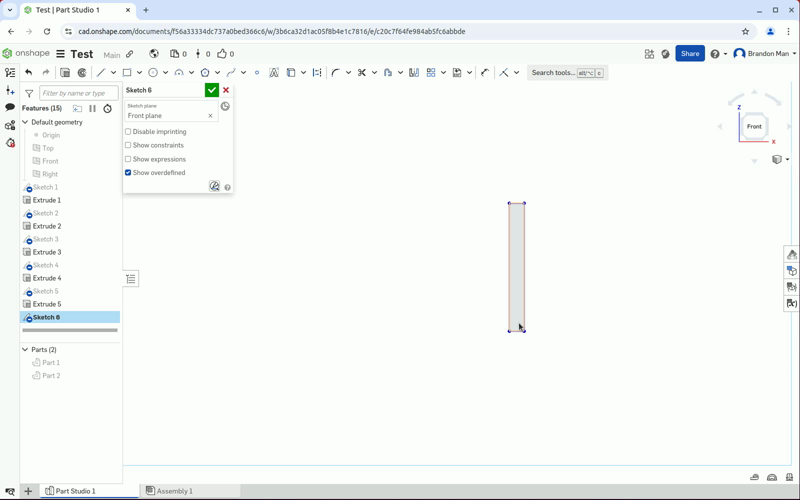
scroll(6)
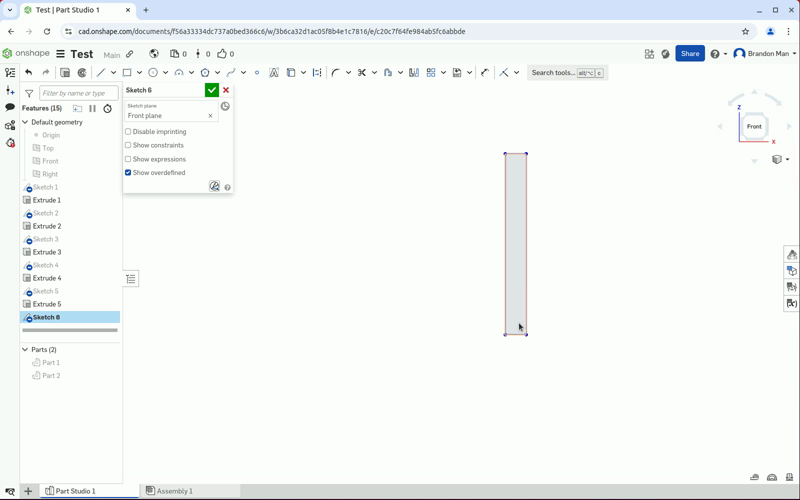
scroll(6)
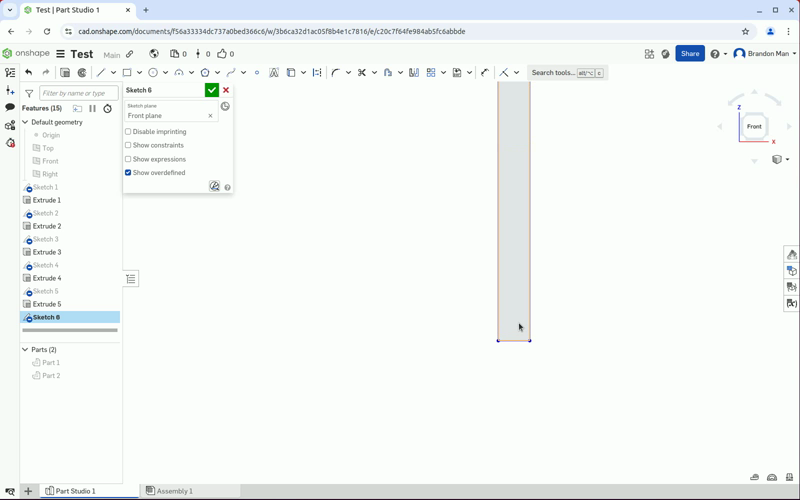
scroll(6)
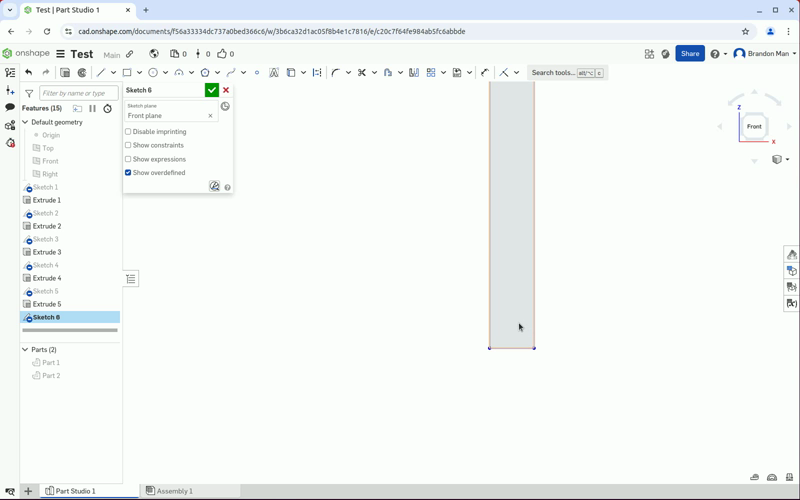
scroll(6)
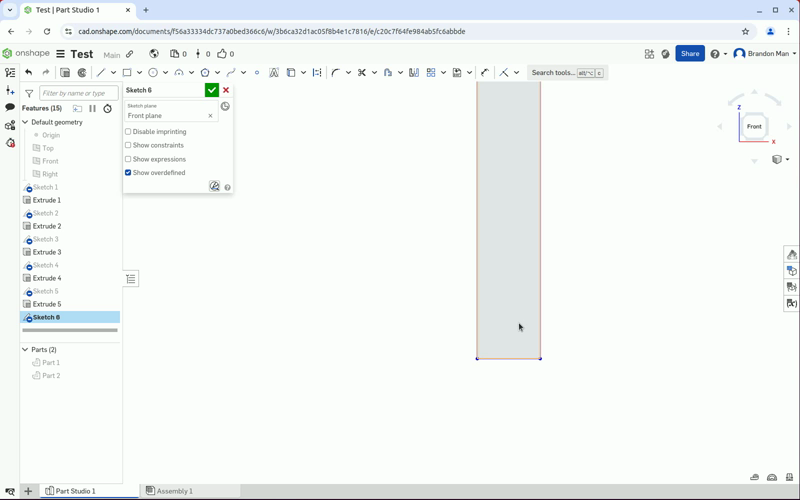
scroll(6)
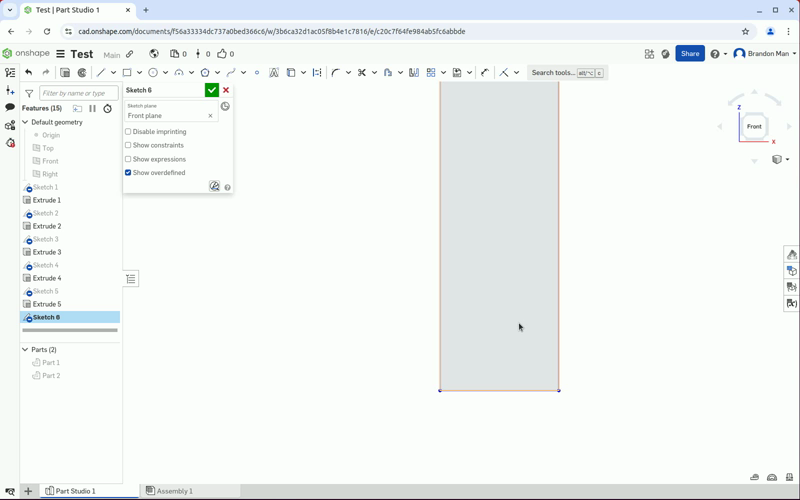
click(519, 322)
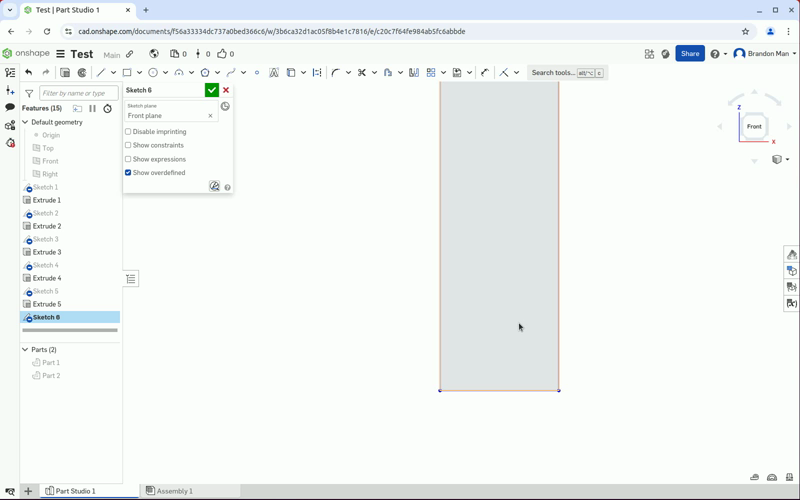
scroll(-6)
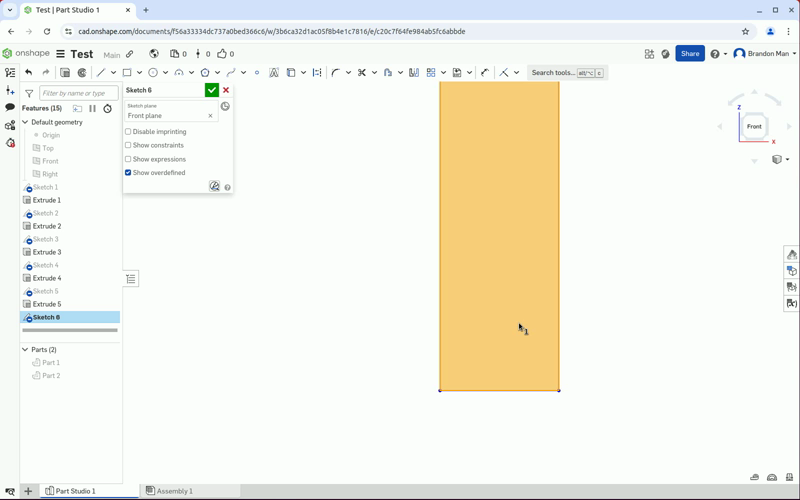
scroll(-6)
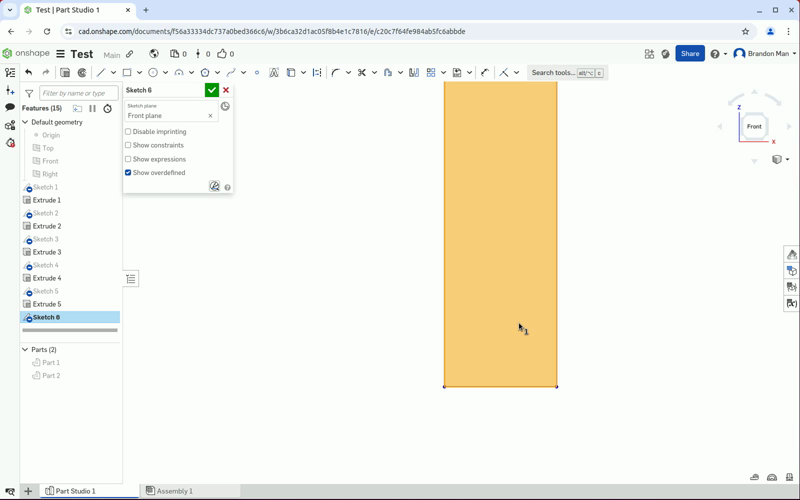
scroll(-6)
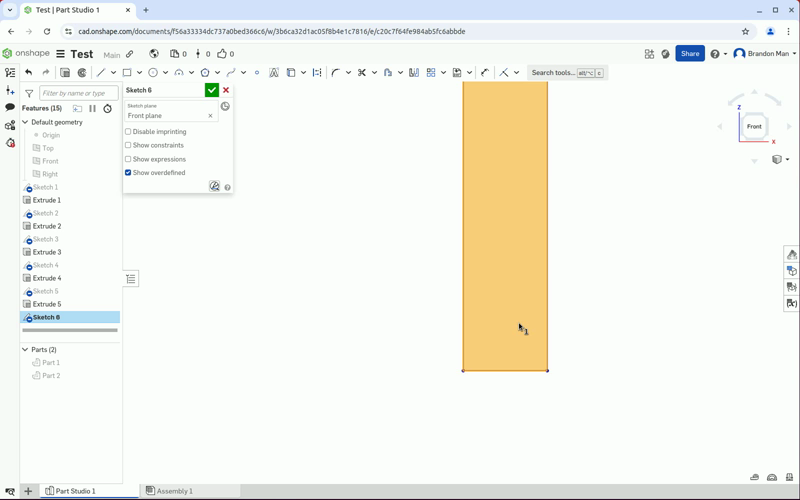
scroll(-6)
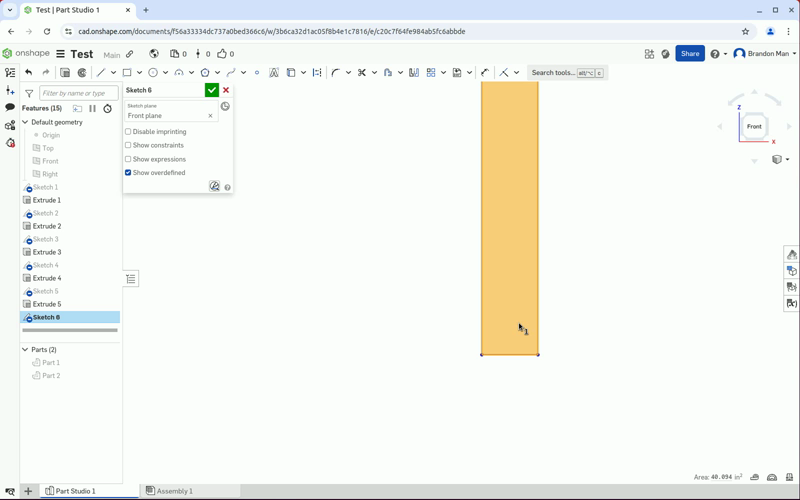
scroll(-6)
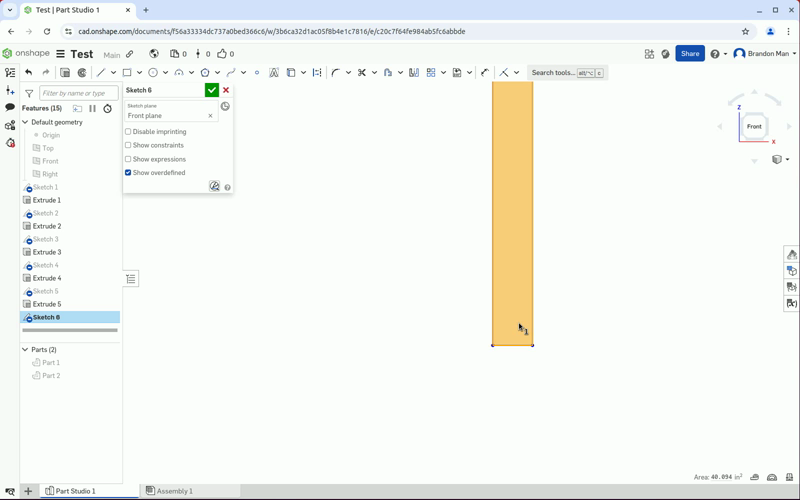
scroll(-6)
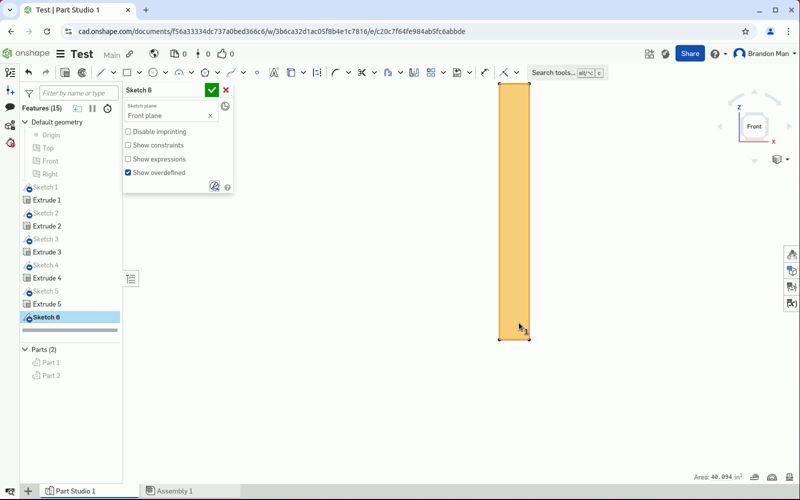
scroll(-6)
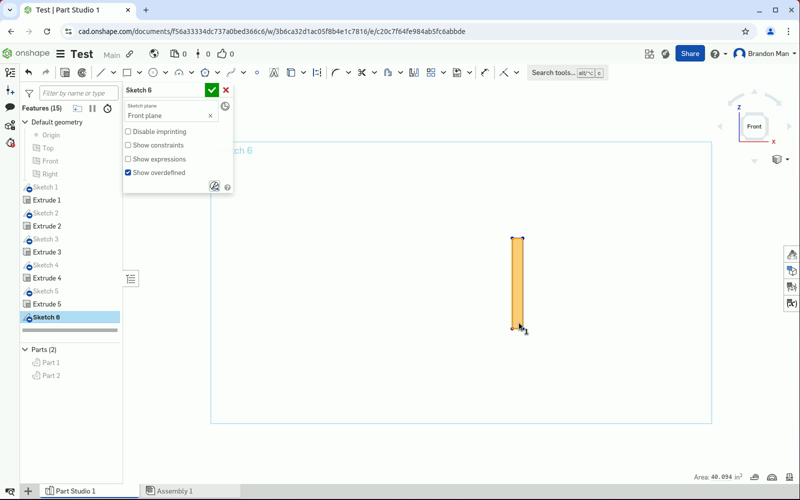
mouse_move(73, 352)
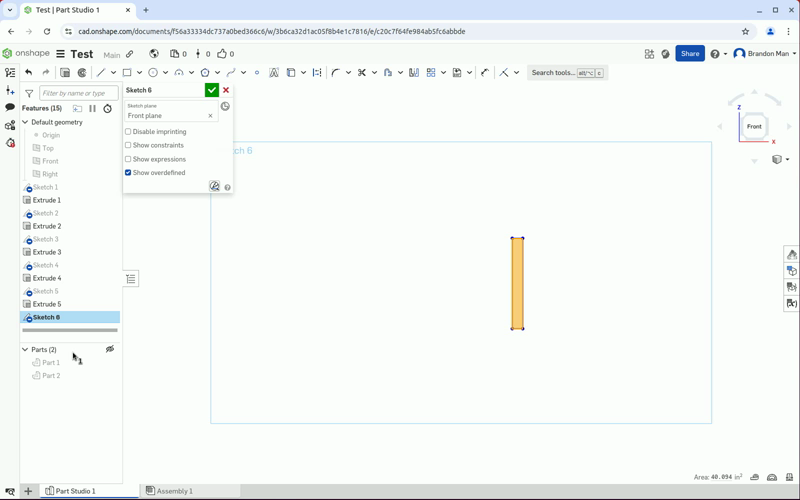
key(shift+y)
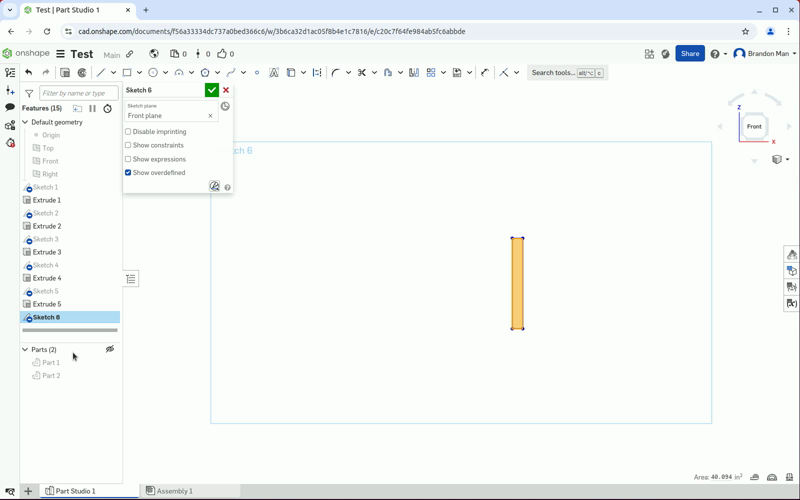
key(shift+e)
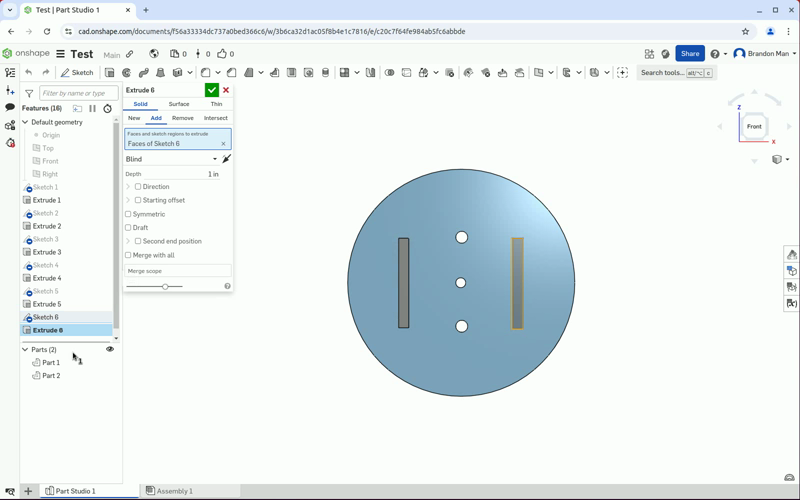
mouse_move(143, 106)
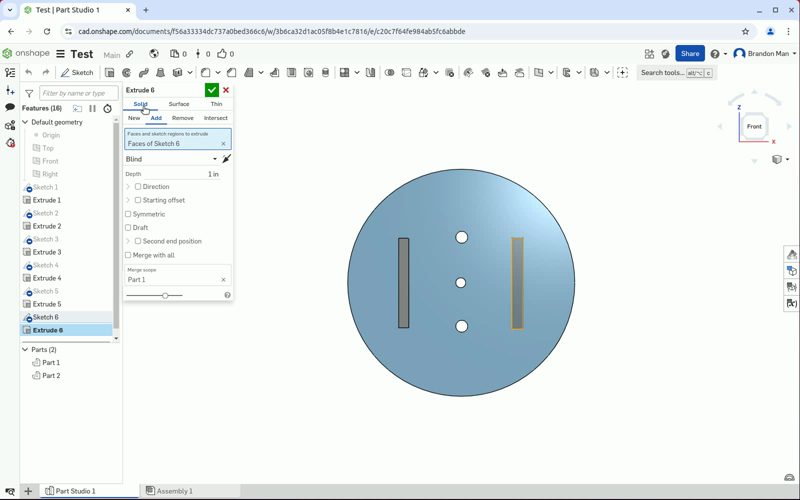
click(143, 106)
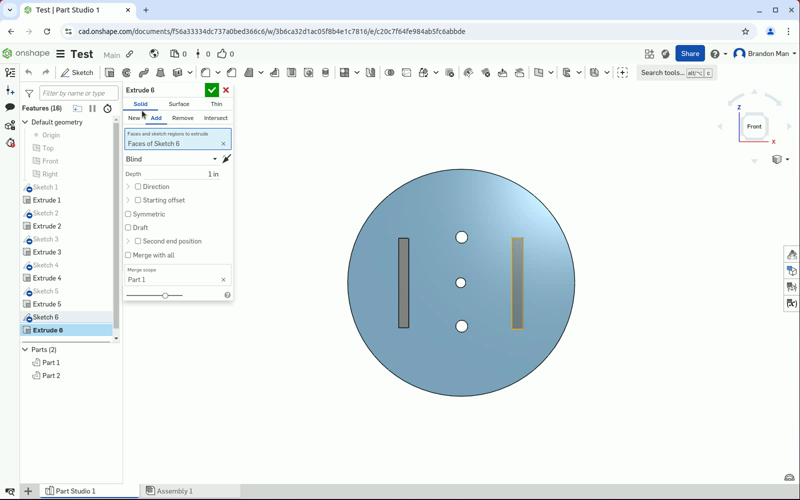
mouse_move(137, 120)
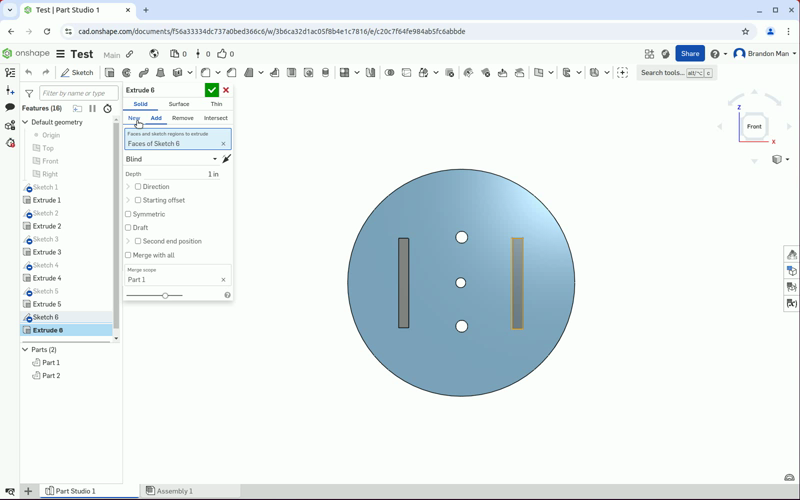
click(137, 120)
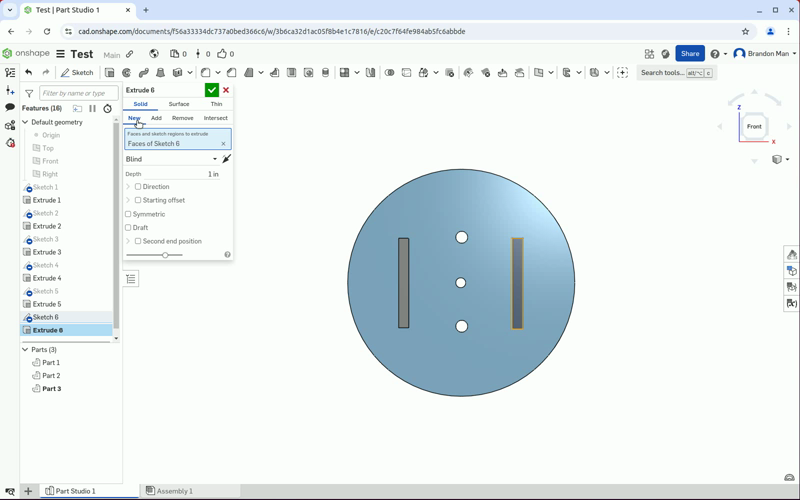
key(tab, 4)
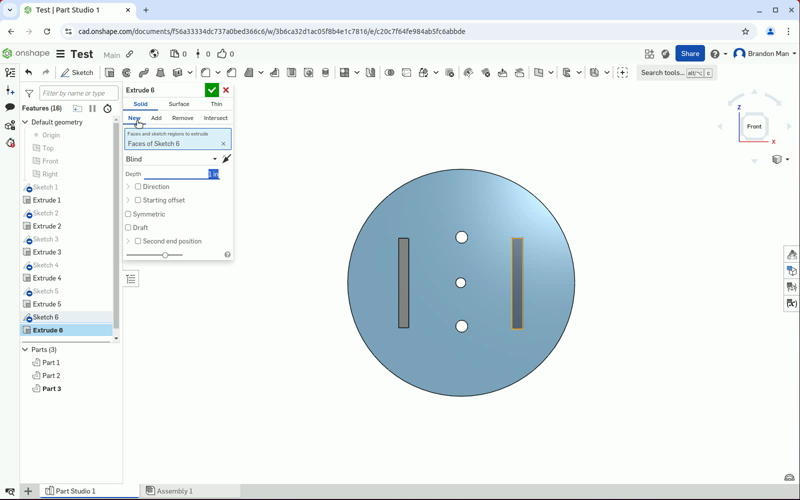
text(1.685)
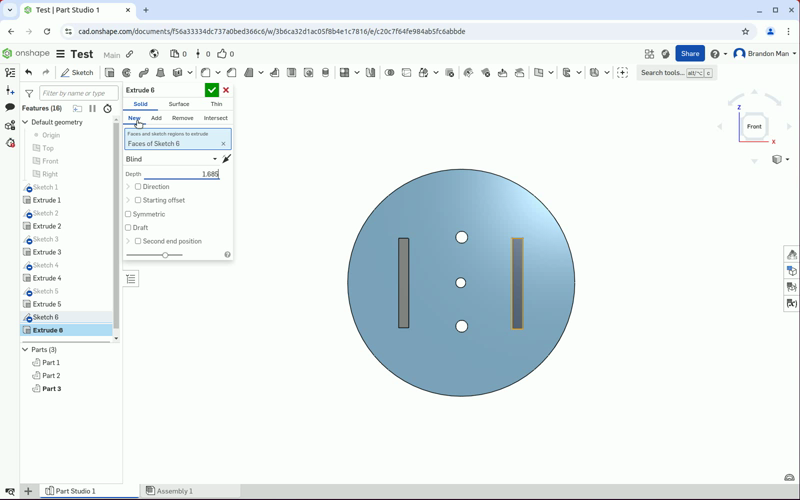
key(enter)
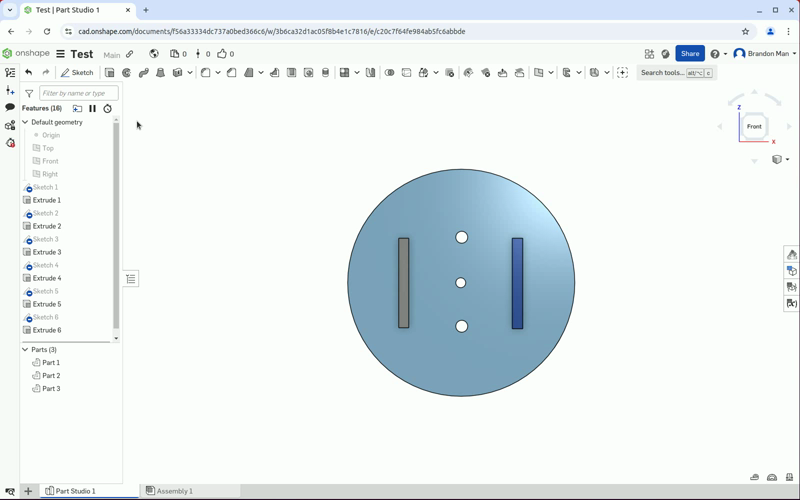
key(shift+h)
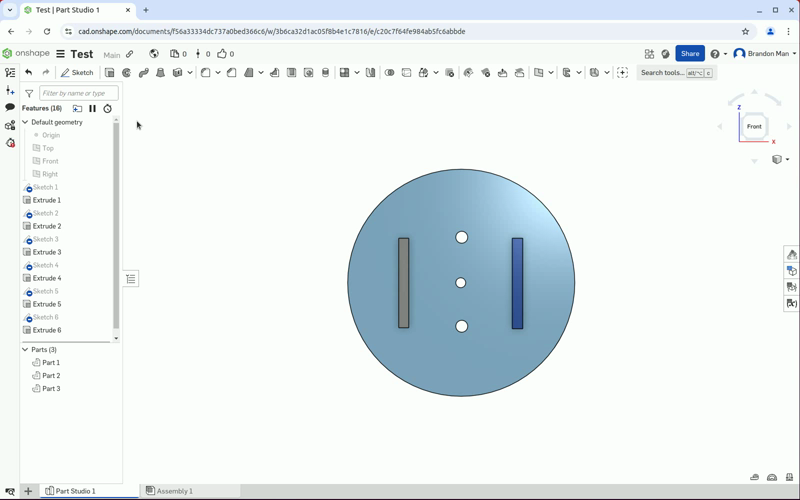
key(shift+h)
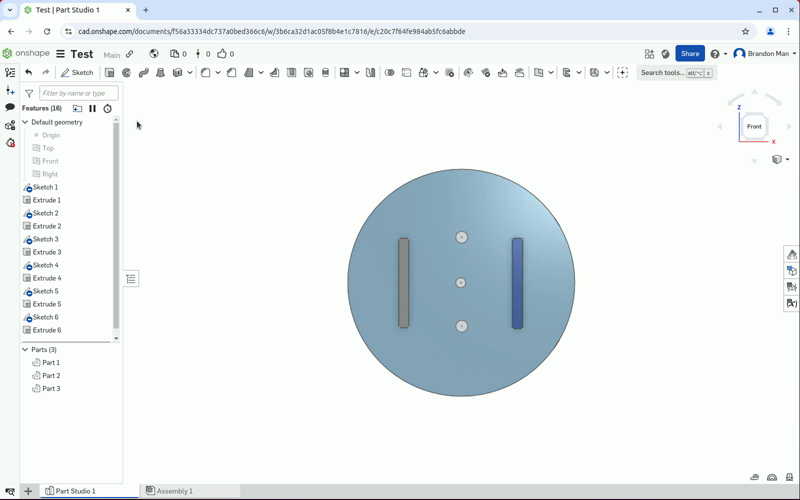
key(shift+7)
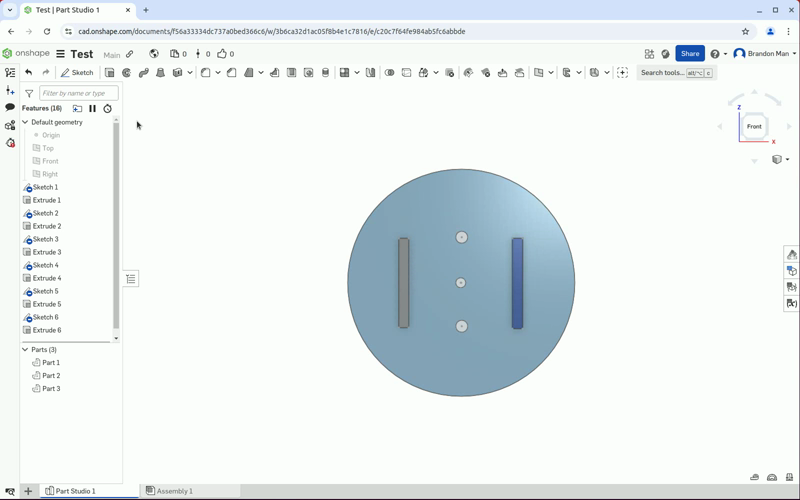
key(left, 2)
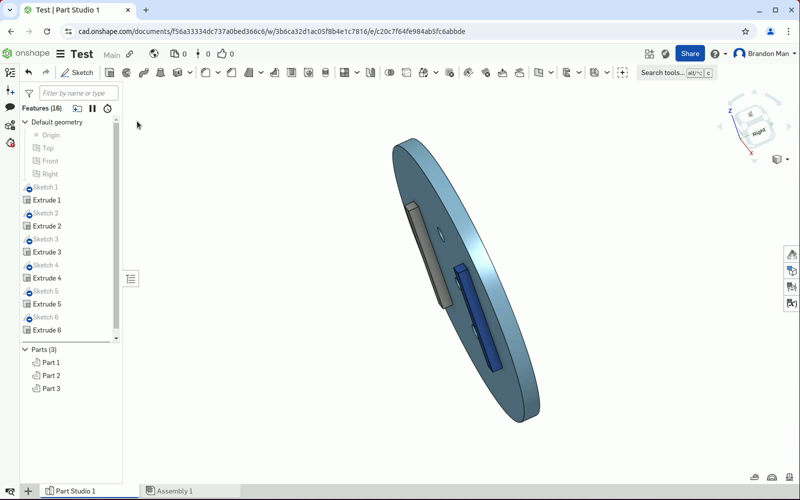
key(down, 2)
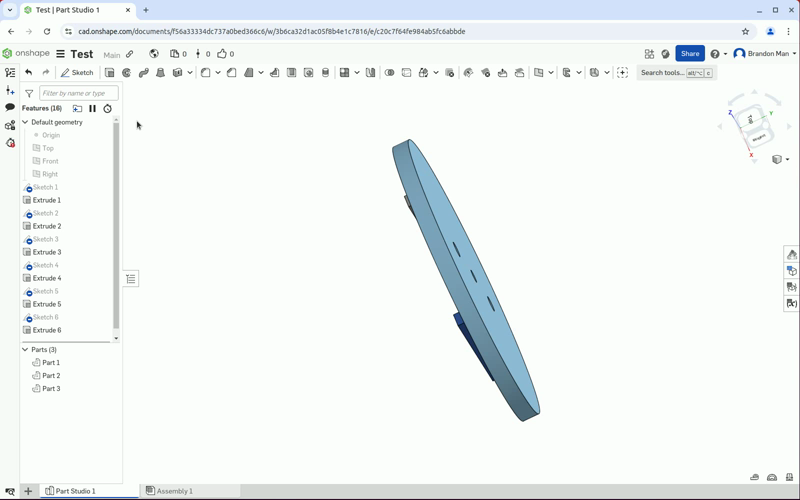
key(up, 2)
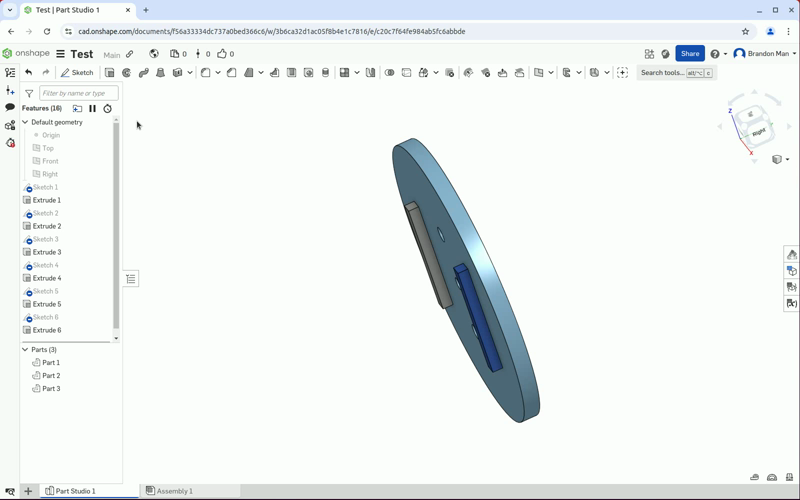
key(right, 2)
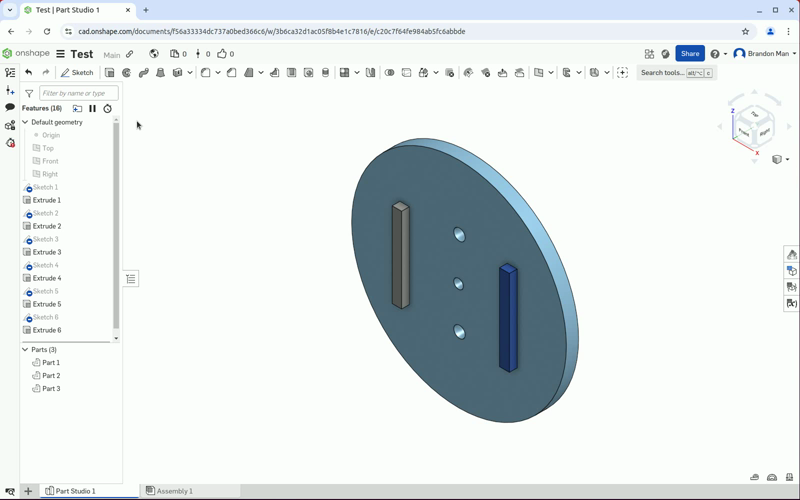
mouse_move(69, 189)
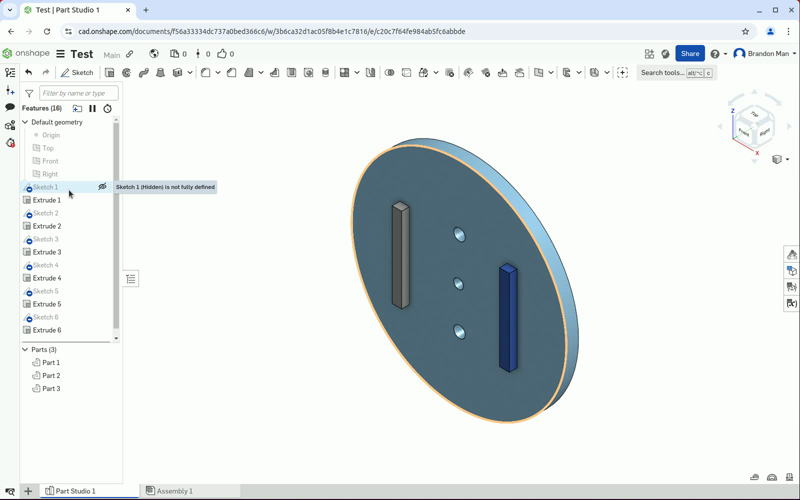
click(69, 189)